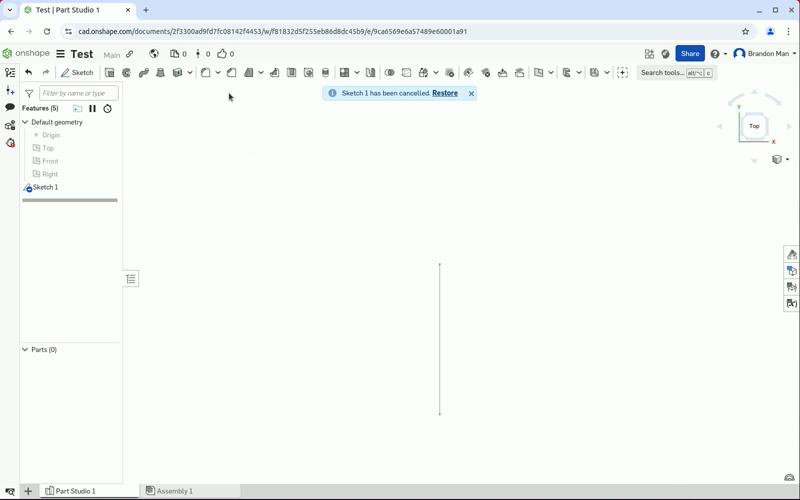
key(shift+h)
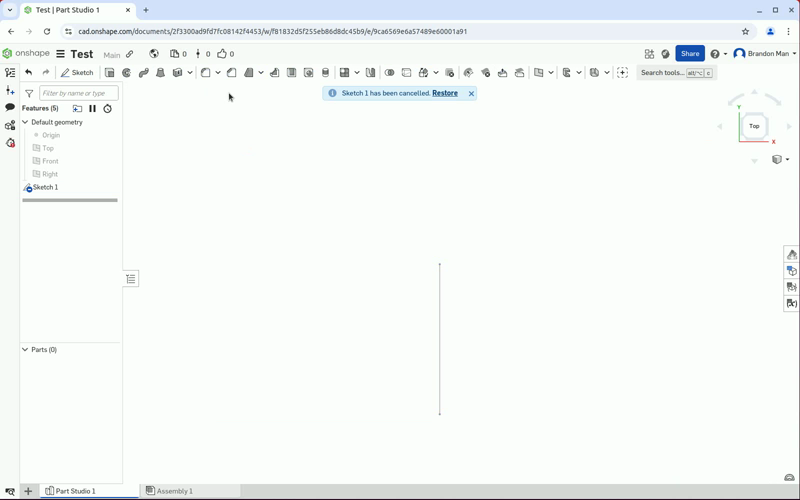
key(shift+s)
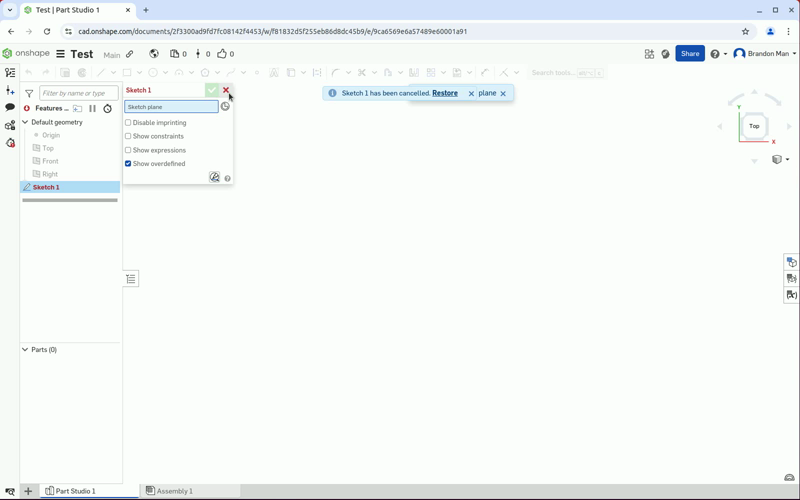
mouse_move(73, 150)
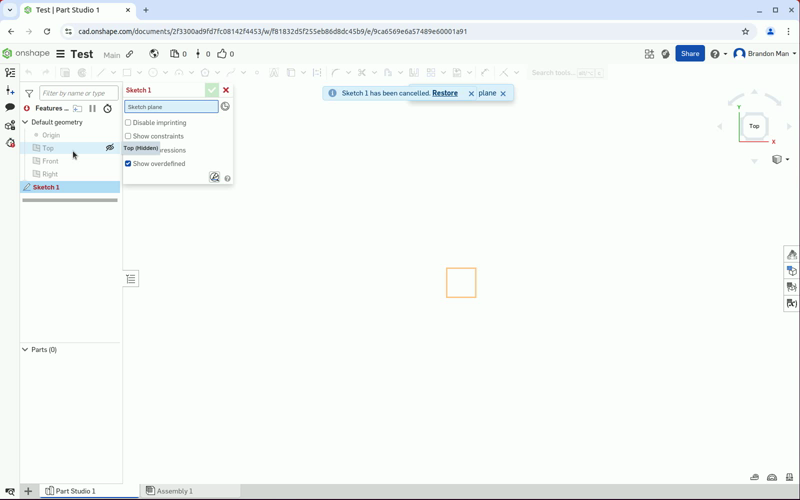
click(73, 150)
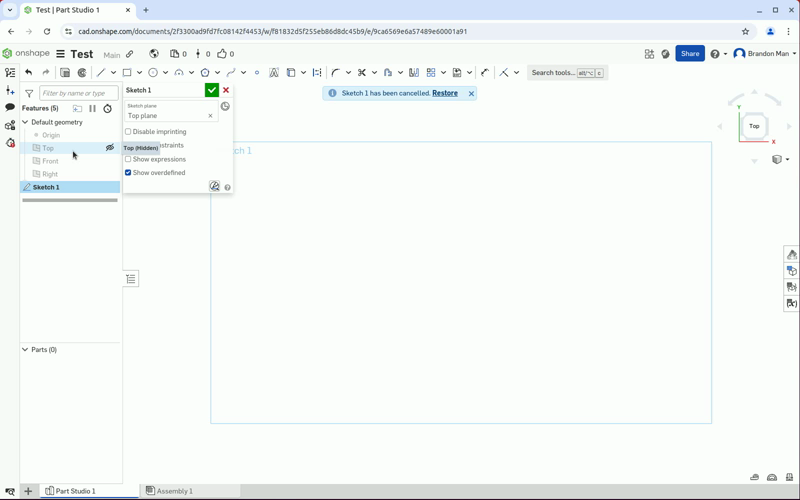
mouse_move(73, 352)
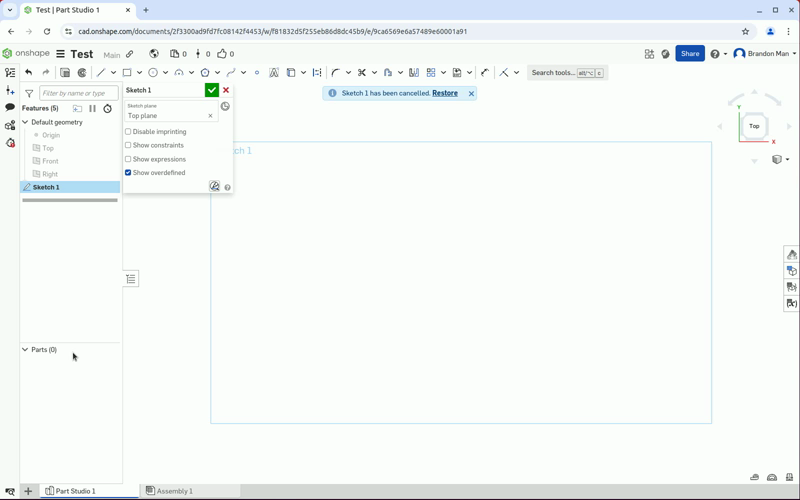
key(y)
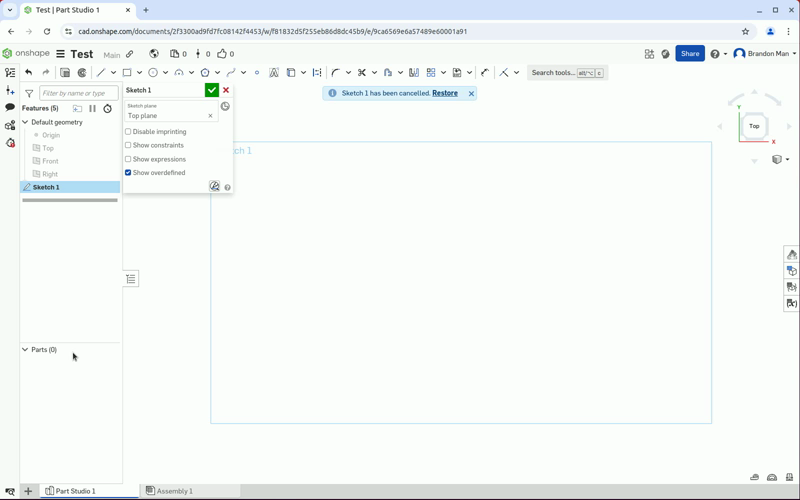
key(l)
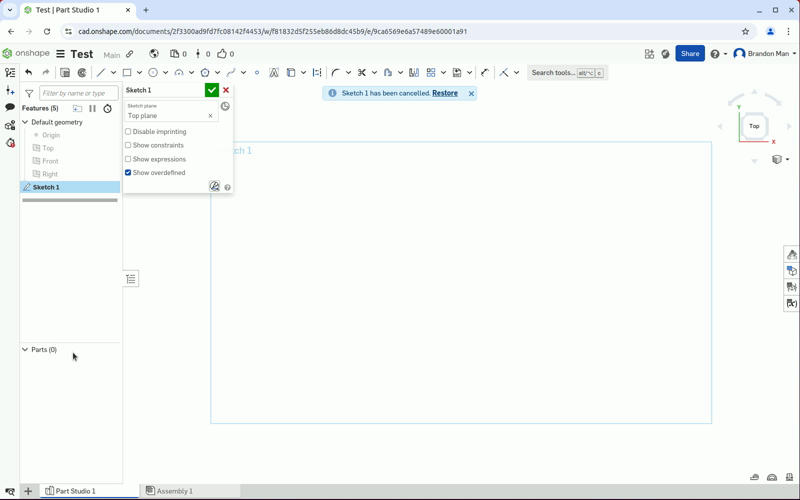
key_down(shift)
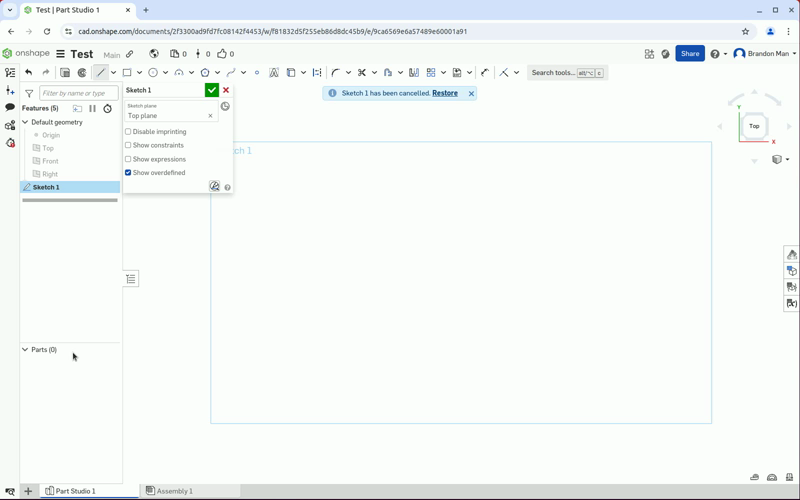
mouse_move(404, 339)
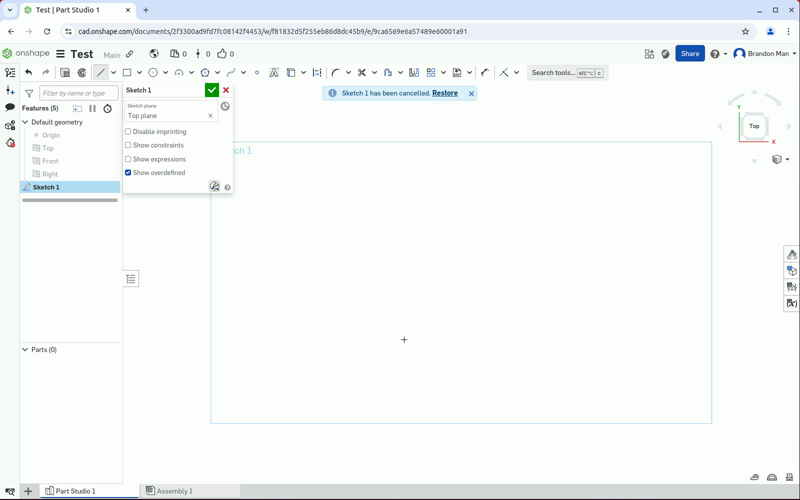
click(404, 339)
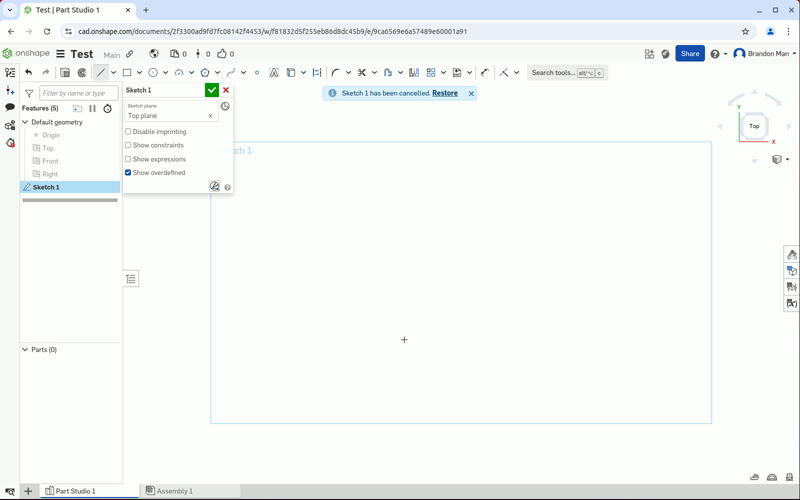
key_up(shift)
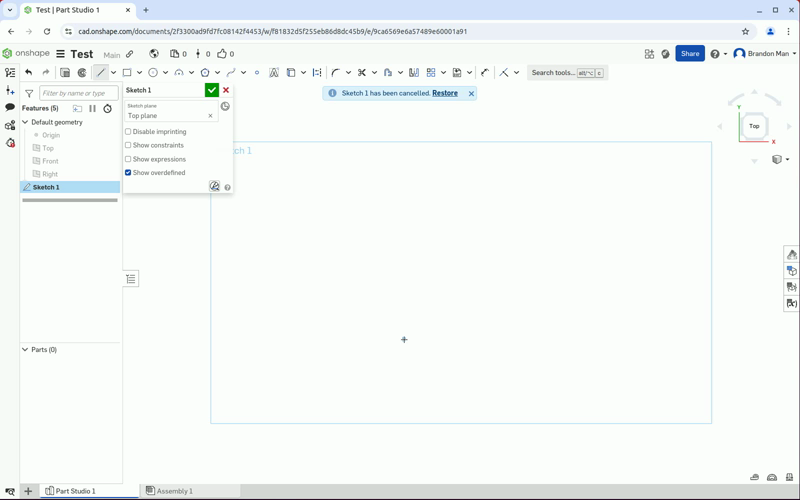
key_down(shift)
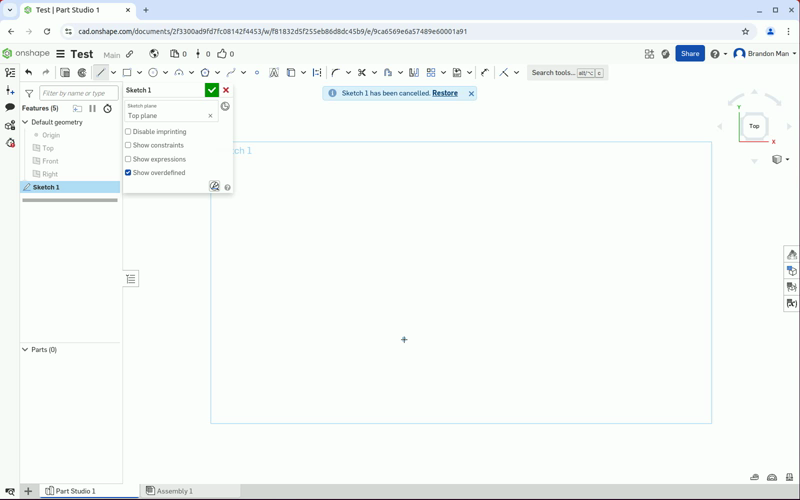
mouse_move(516, 339)
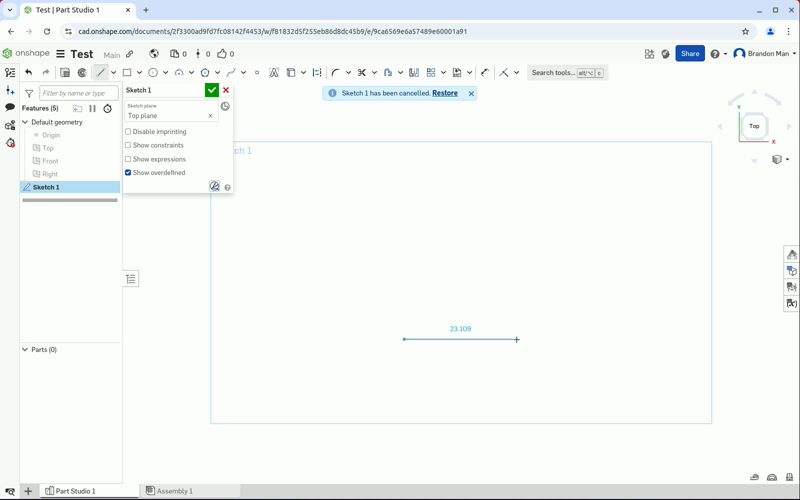
click(516, 339)
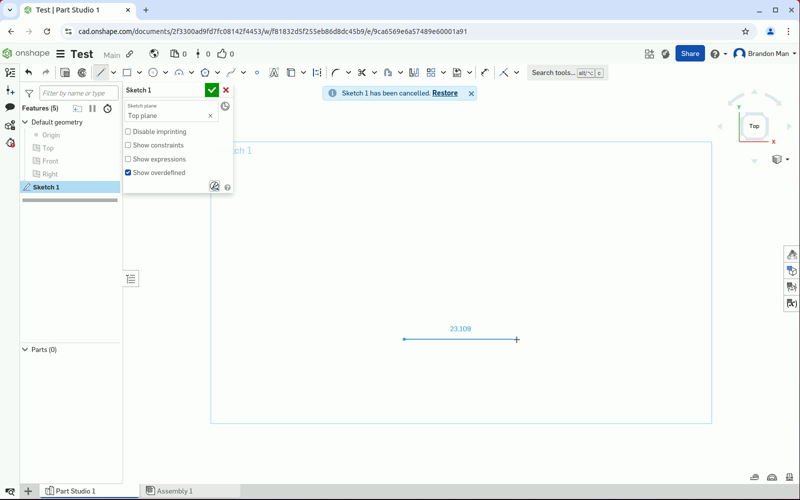
key_up(shift)
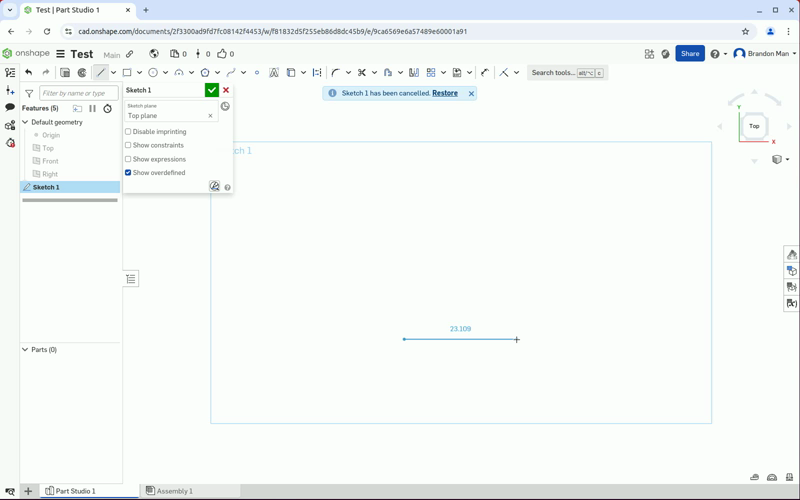
key_down(shift)
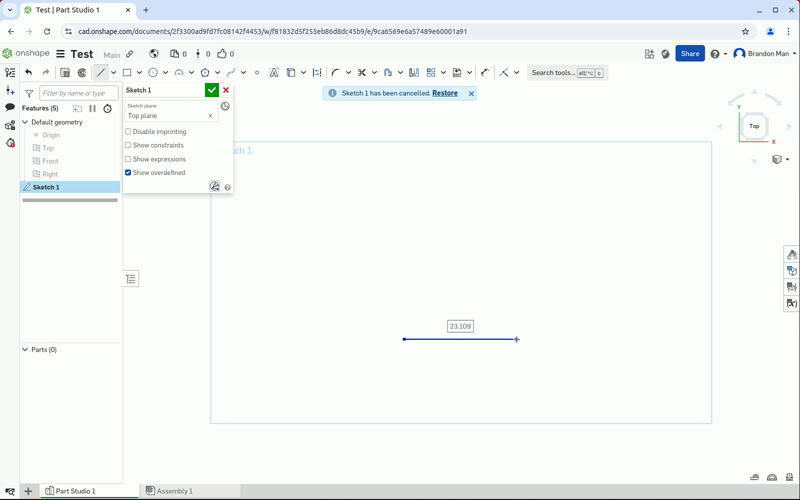
mouse_move(516, 226)
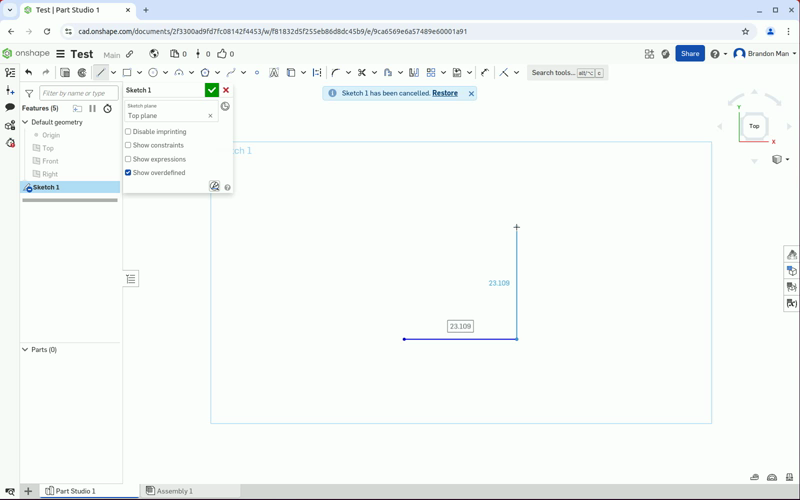
click(516, 226)
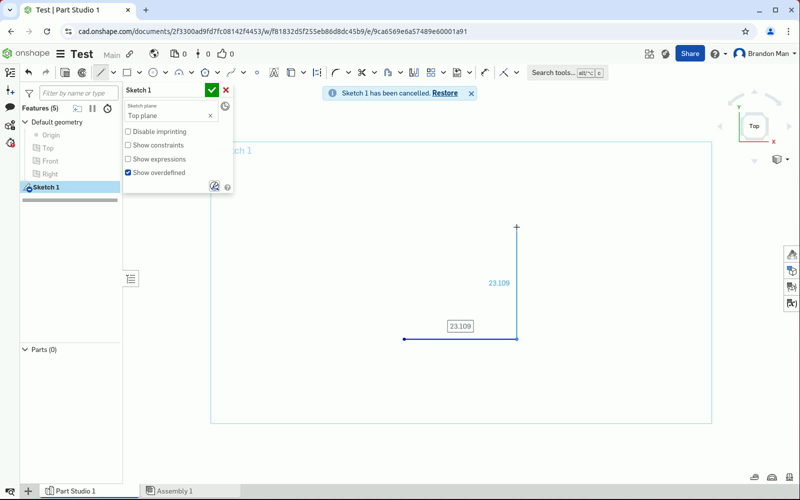
key_up(shift)
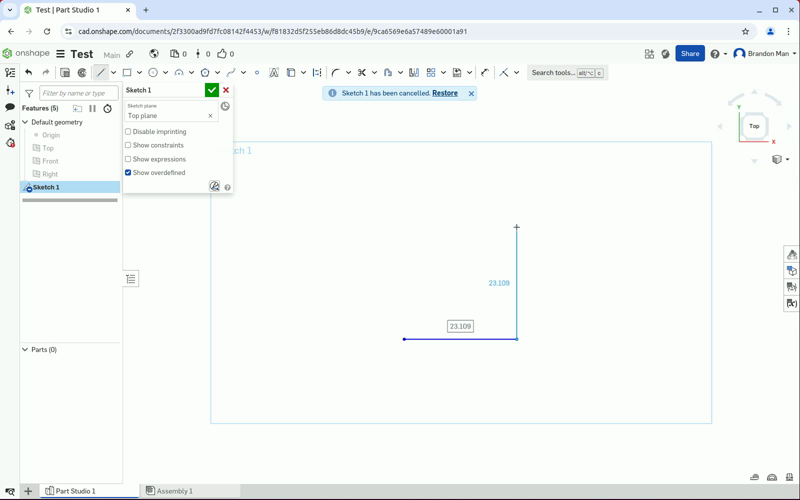
key_down(shift)
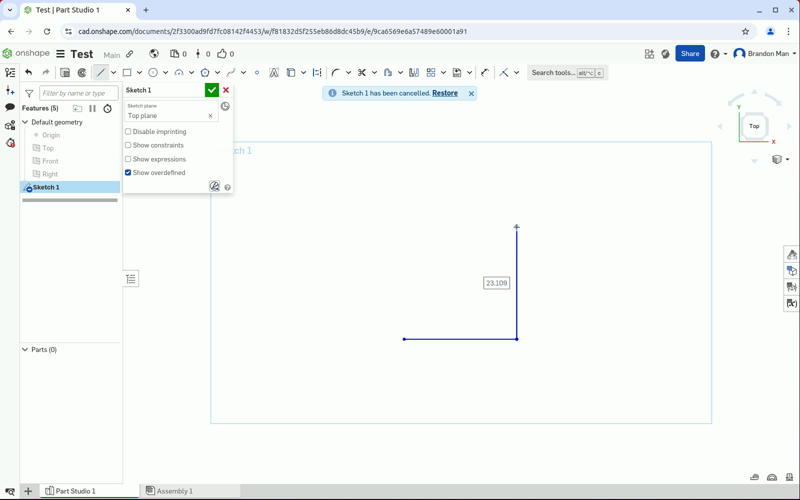
mouse_move(404, 226)
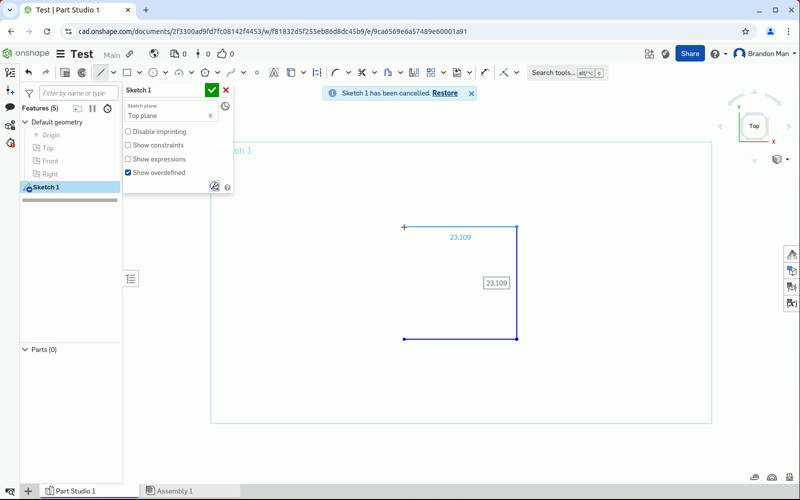
click(404, 226)
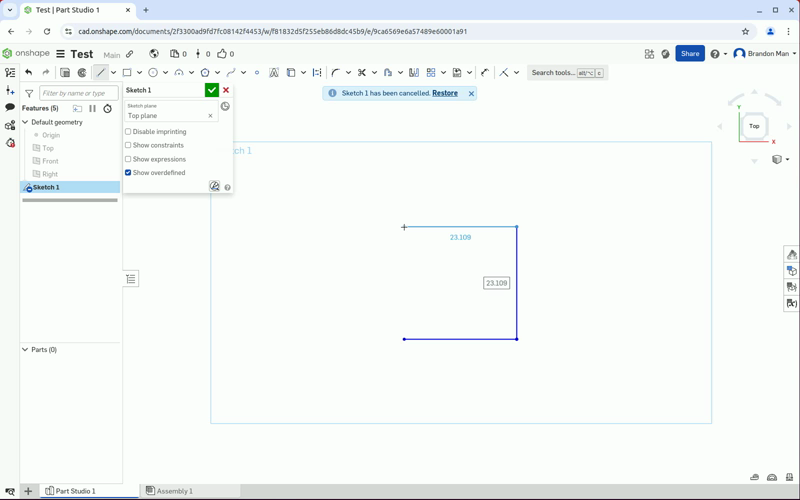
key_up(shift)
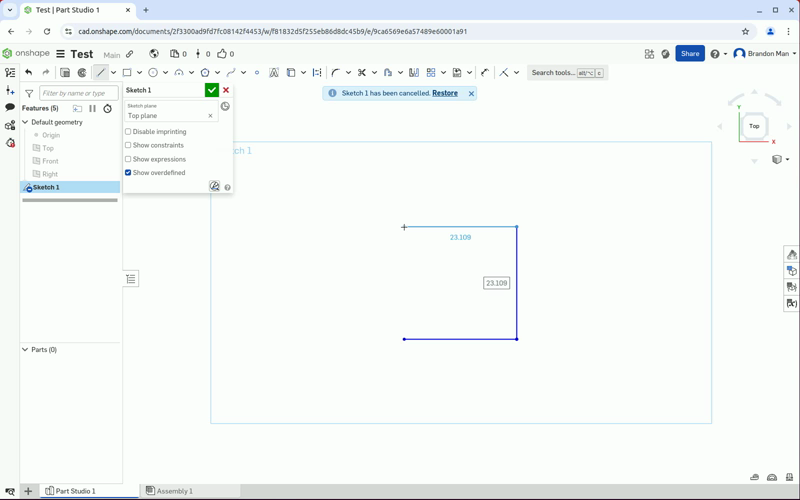
key_down(shift)
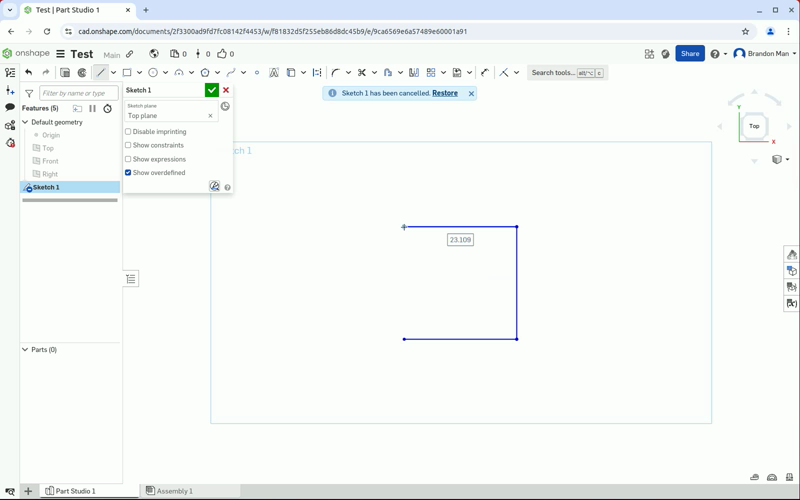
mouse_move(404, 339)
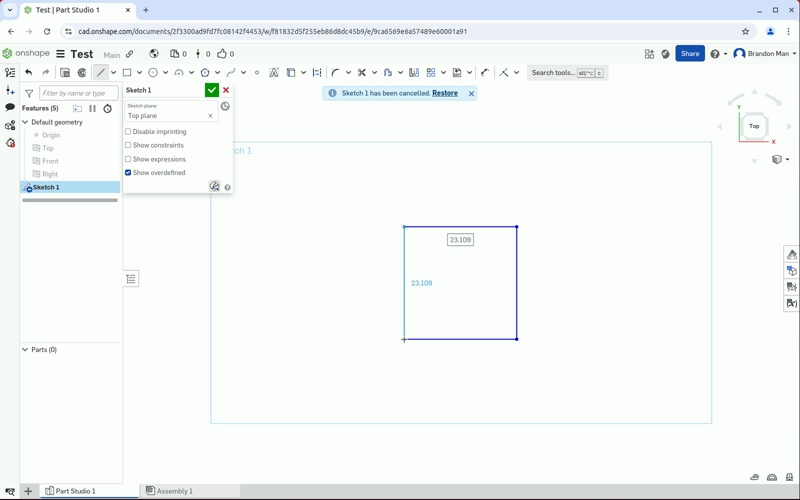
key_up(shift)
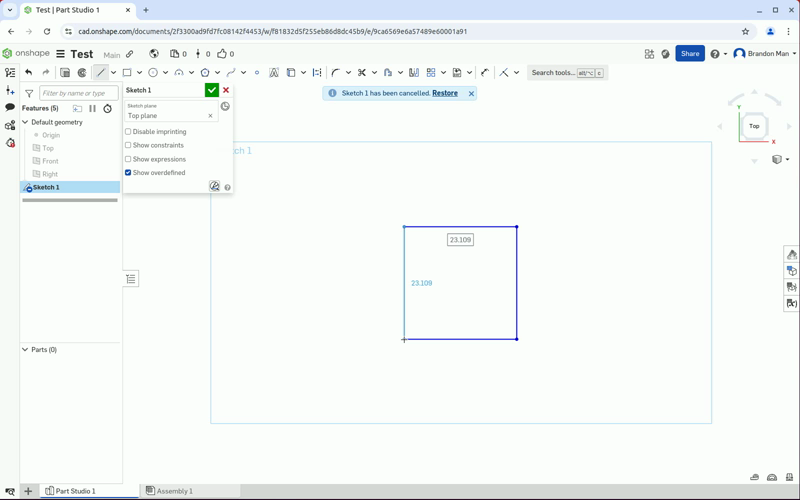
click(404, 339)
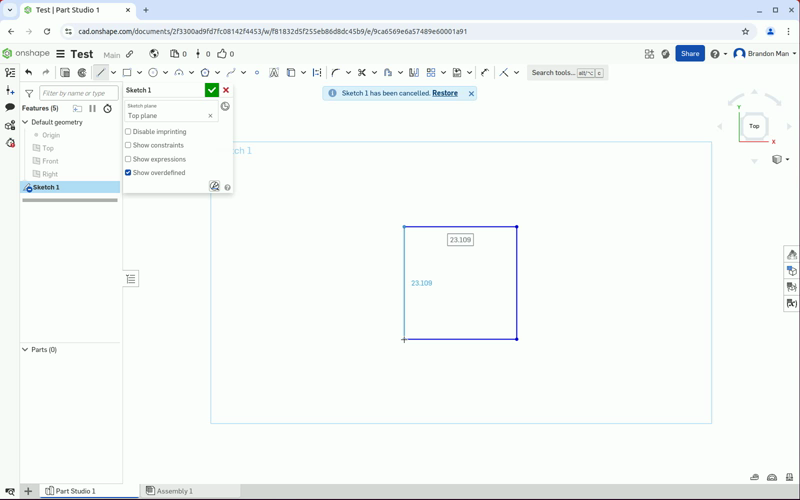
key(esc)
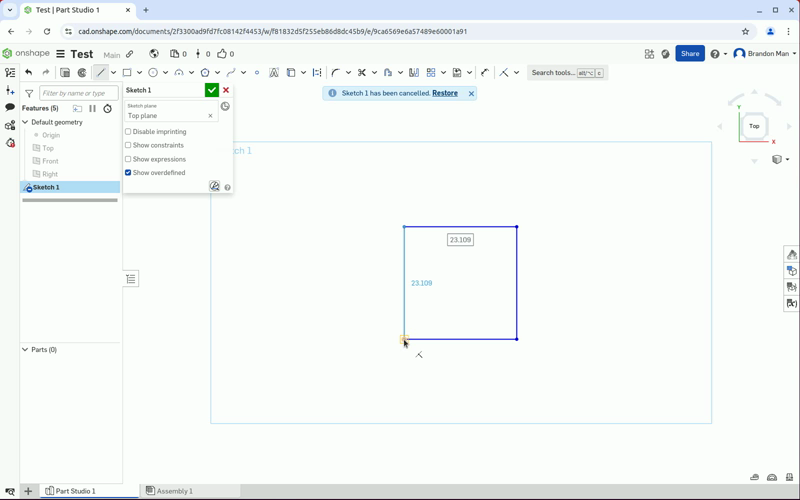
key(l)
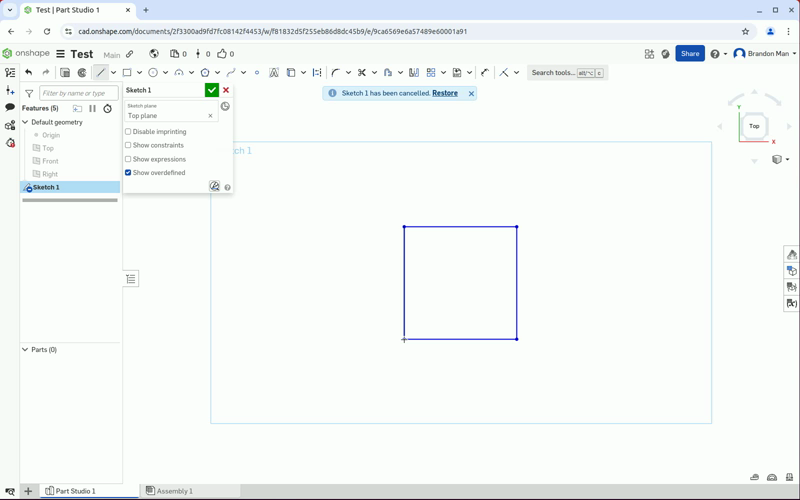
key_down(shift)
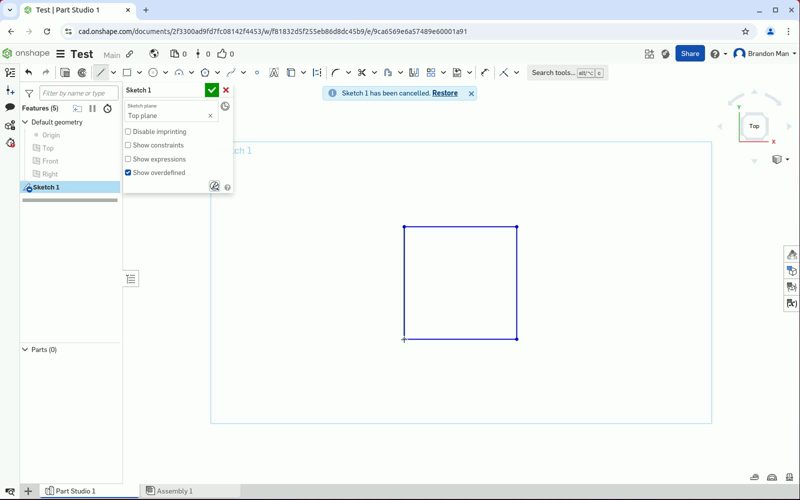
mouse_move(413, 329)
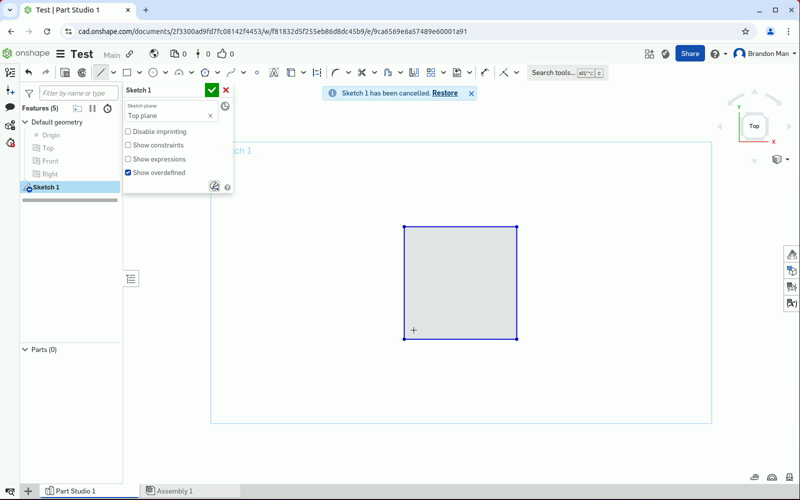
click(413, 329)
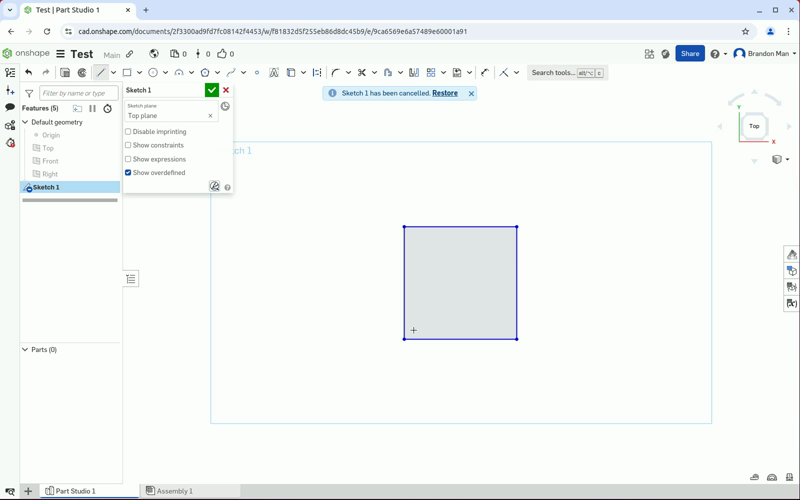
key_up(shift)
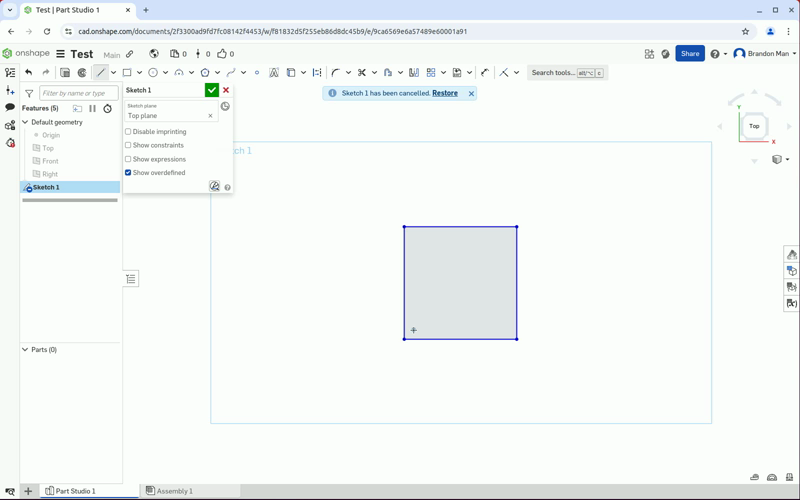
key_down(shift)
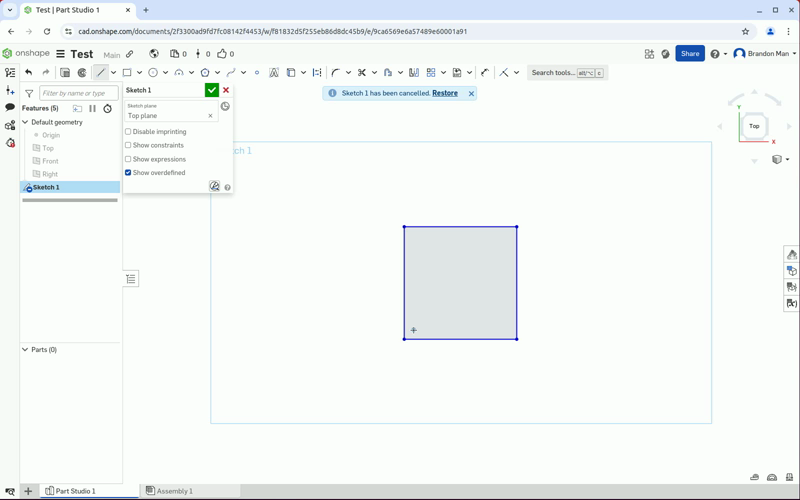
mouse_move(507, 329)
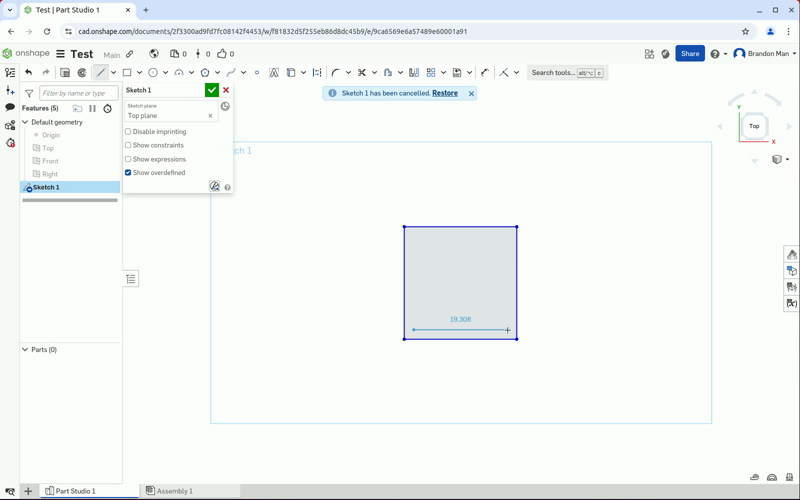
click(507, 329)
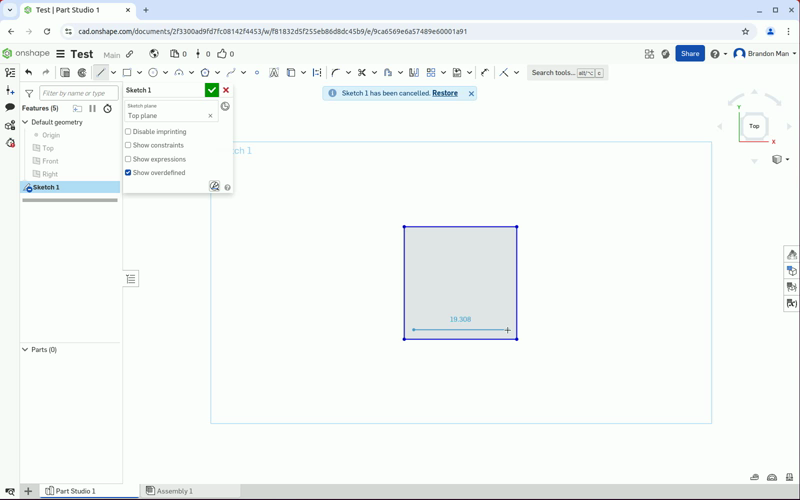
key_up(shift)
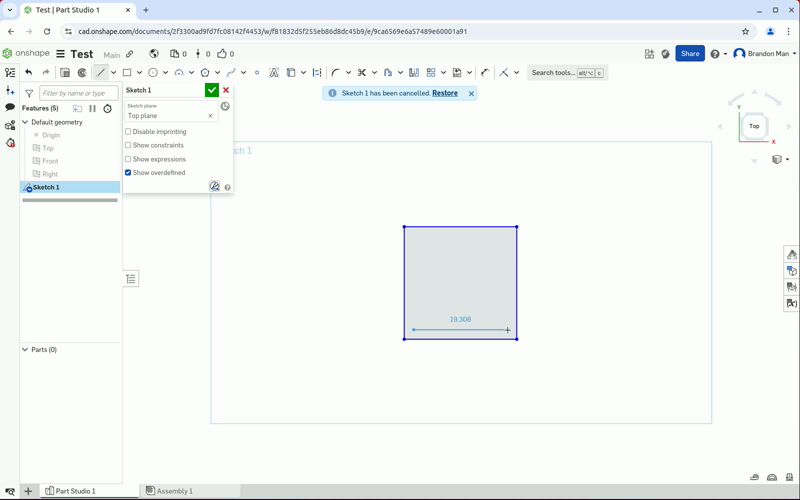
key_down(shift)
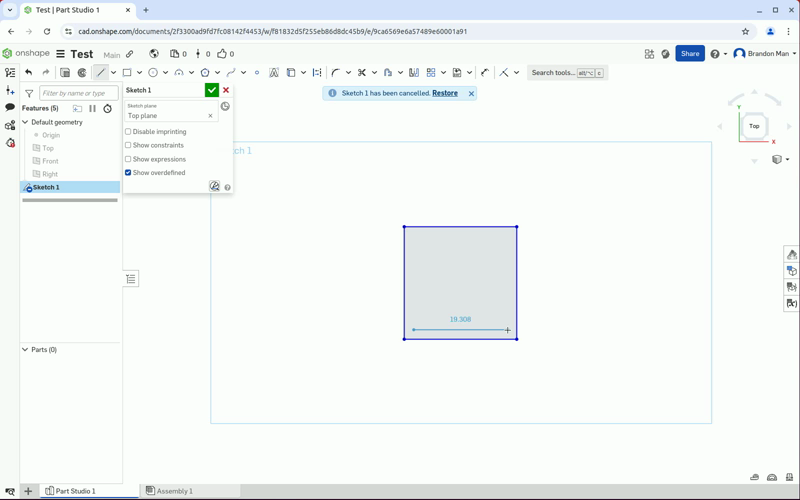
mouse_move(507, 236)
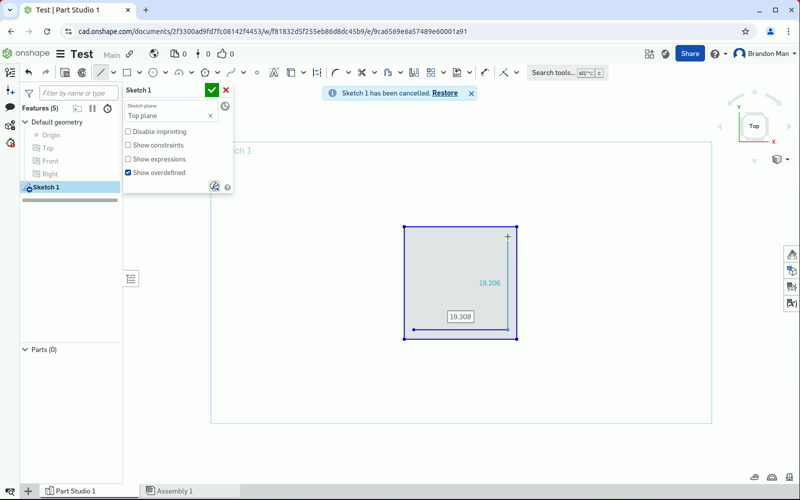
click(507, 236)
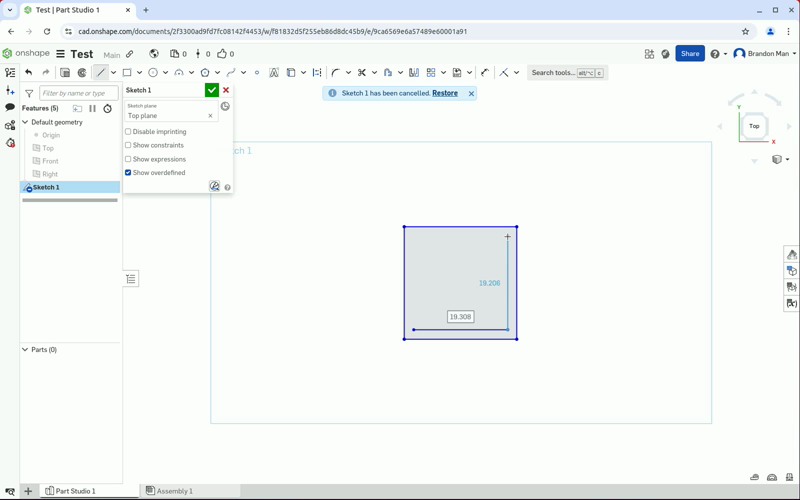
key_up(shift)
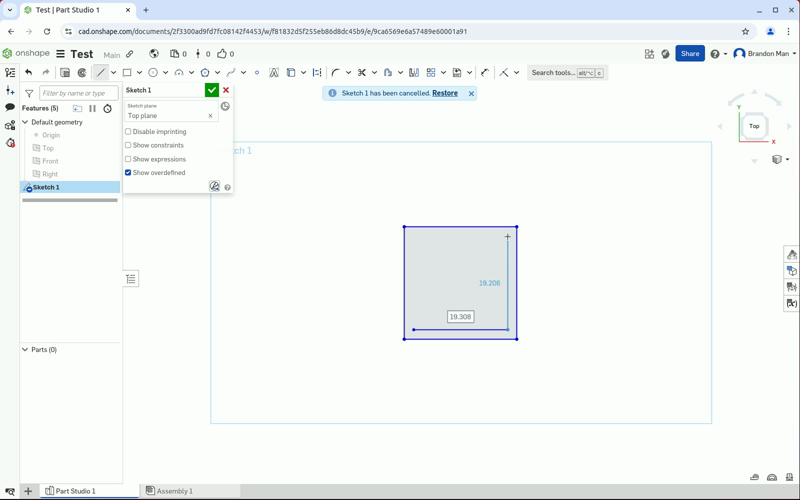
key_down(shift)
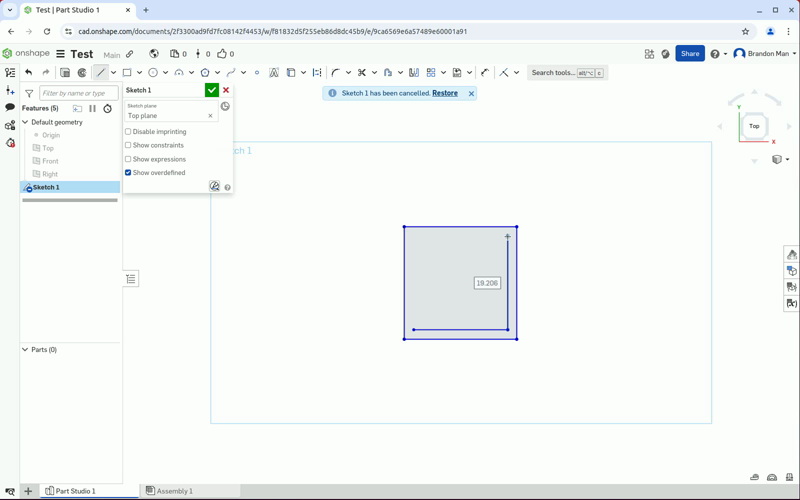
mouse_move(413, 236)
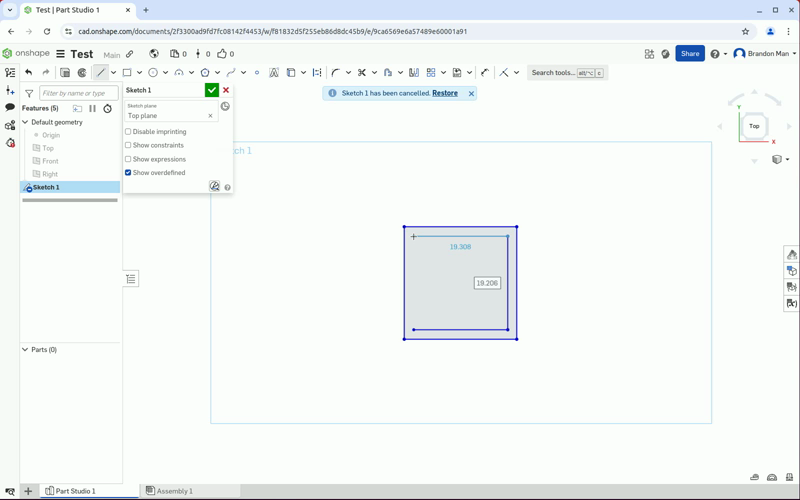
click(413, 236)
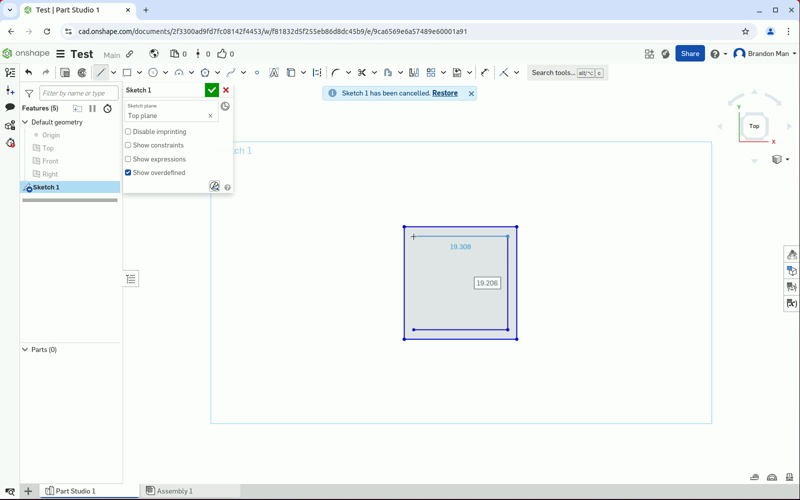
key_up(shift)
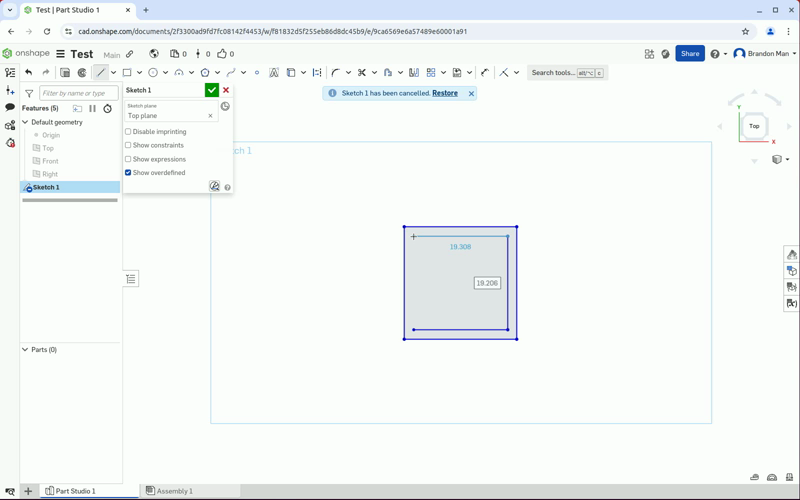
key_down(shift)
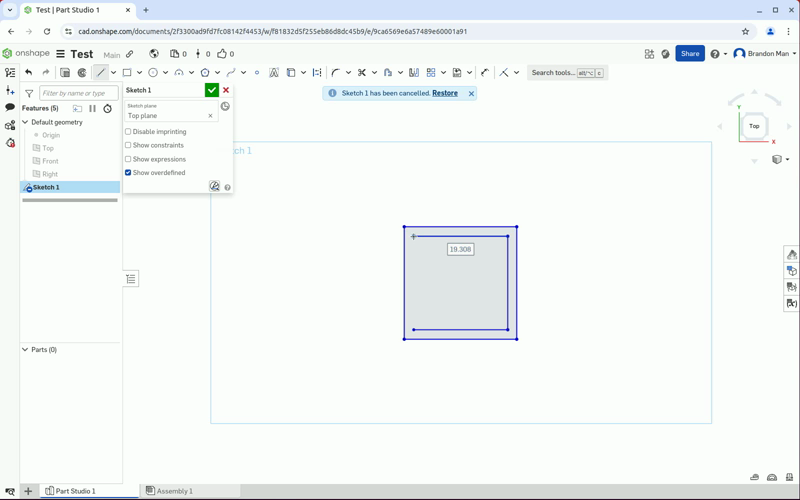
mouse_move(413, 329)
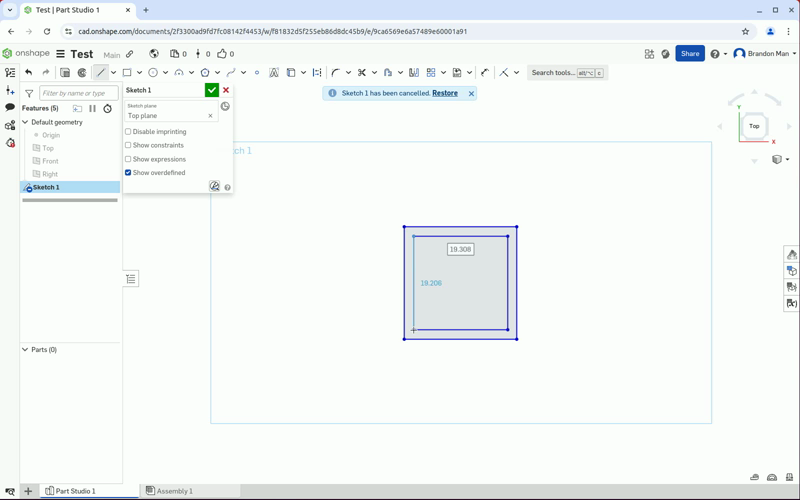
key_up(shift)
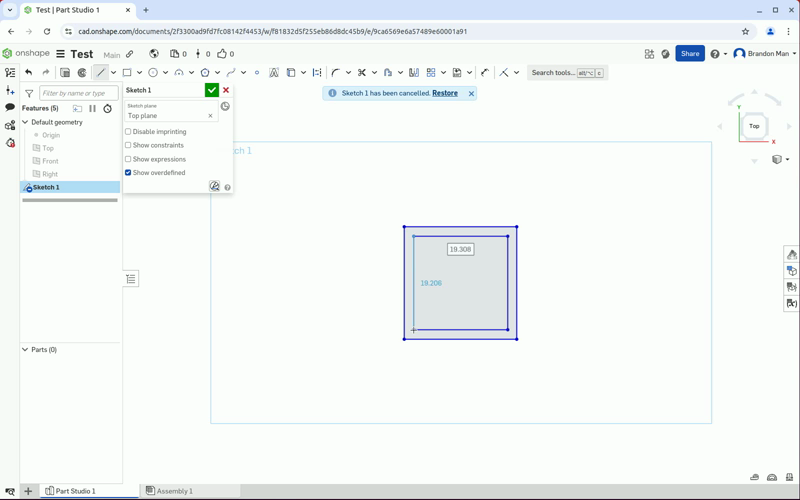
click(413, 329)
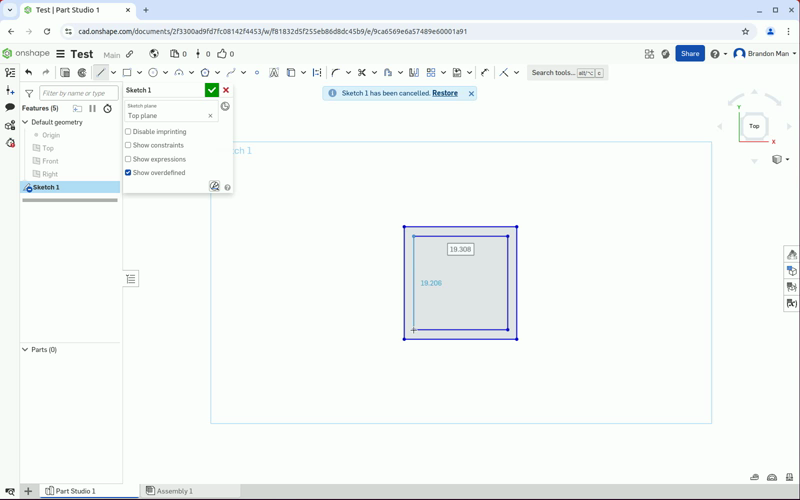
key(esc)
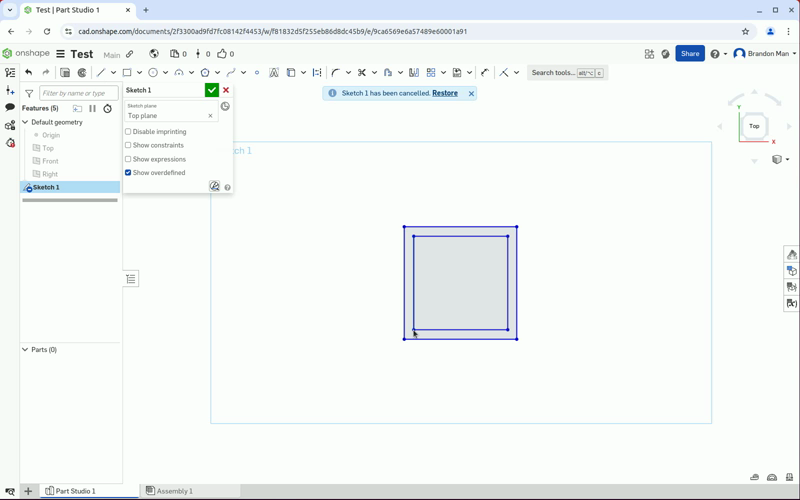
mouse_move(512, 254)
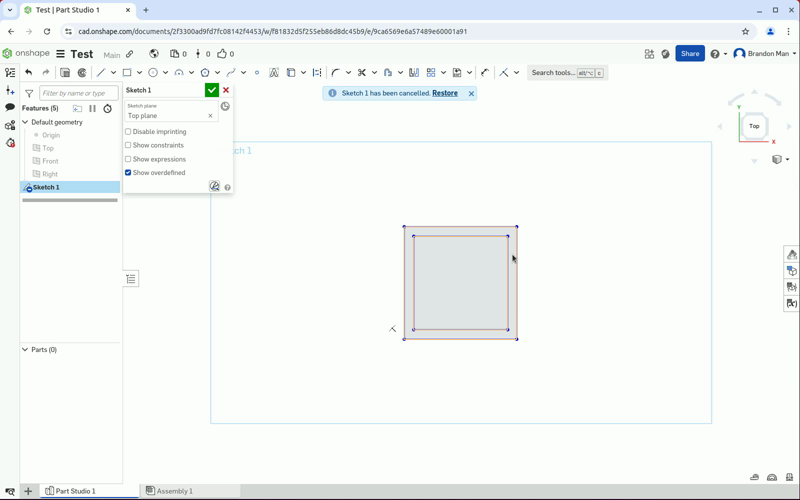
click(512, 254)
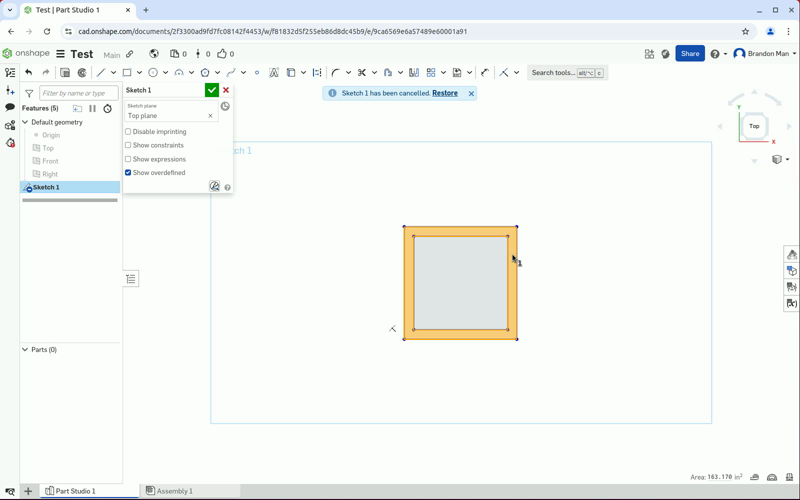
mouse_move(73, 352)
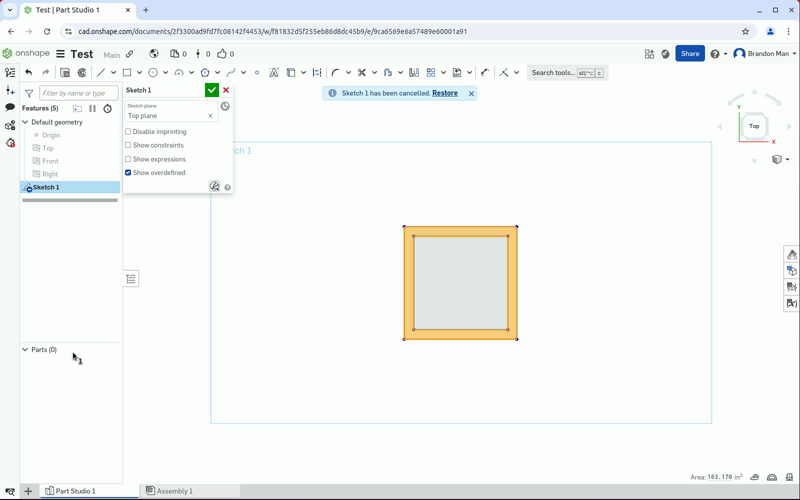
key(shift+y)
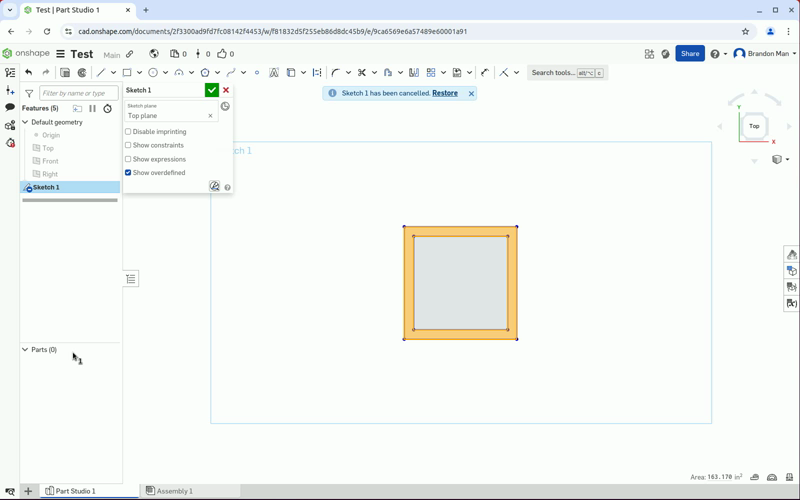
key(shift+e)
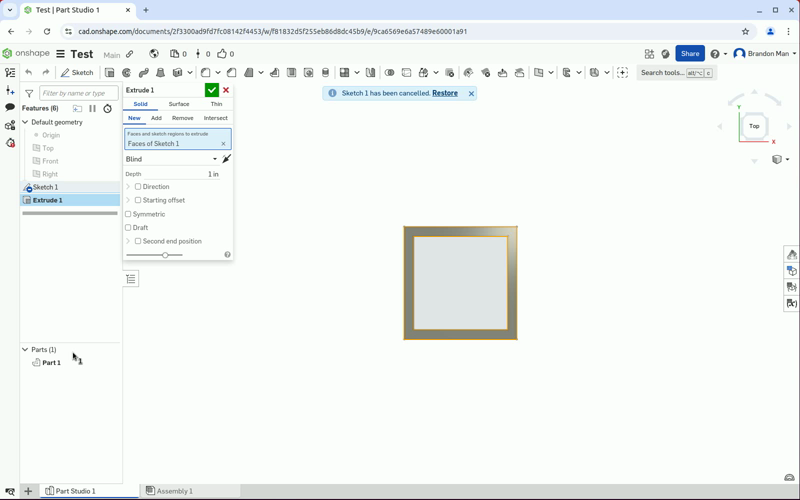
mouse_move(143, 106)
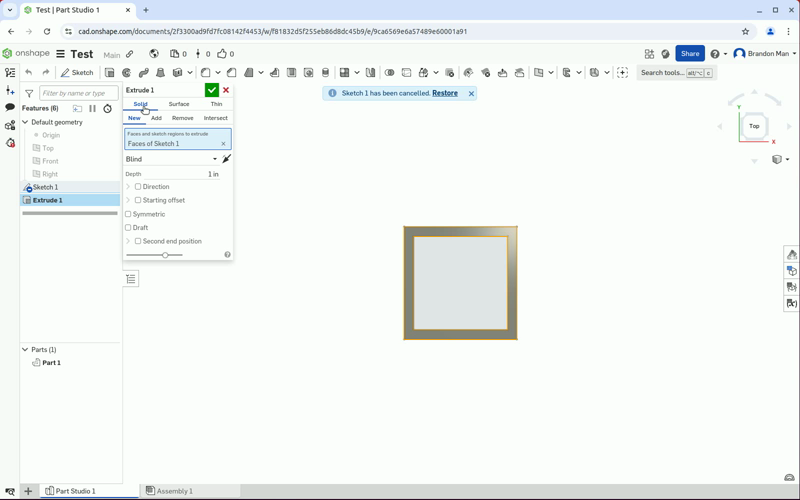
click(143, 106)
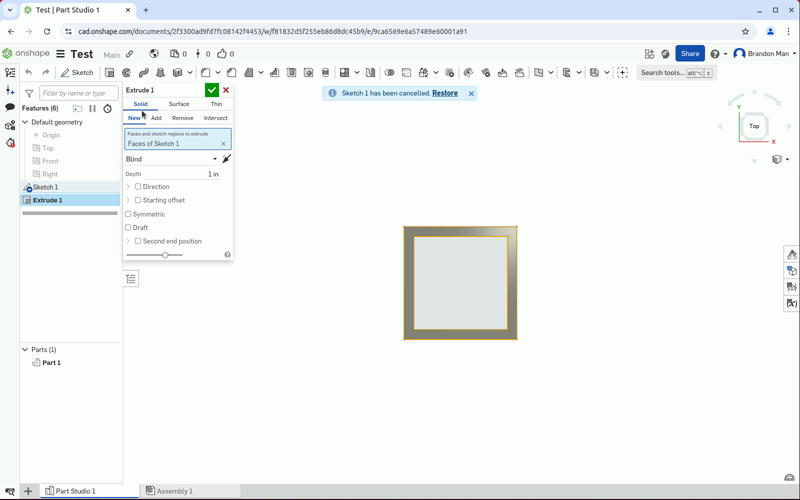
mouse_move(137, 120)
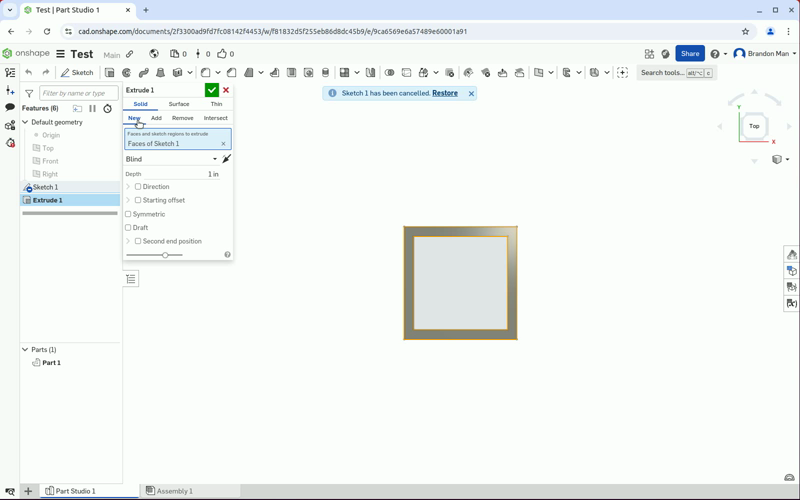
click(137, 120)
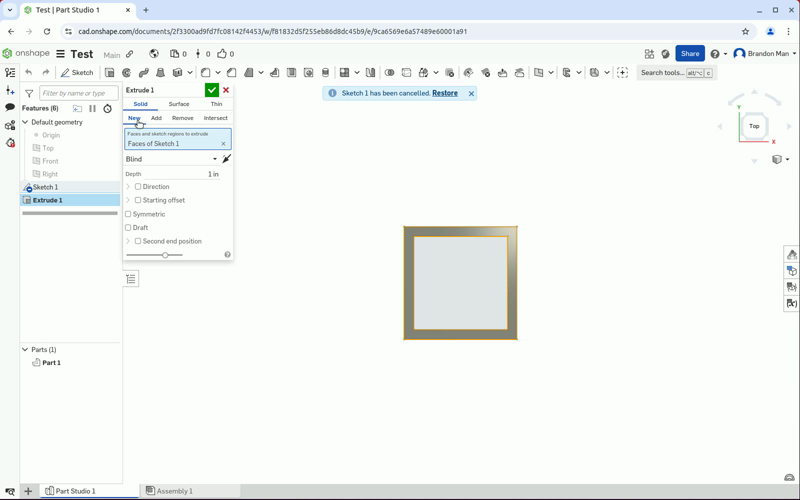
key(tab, 4)
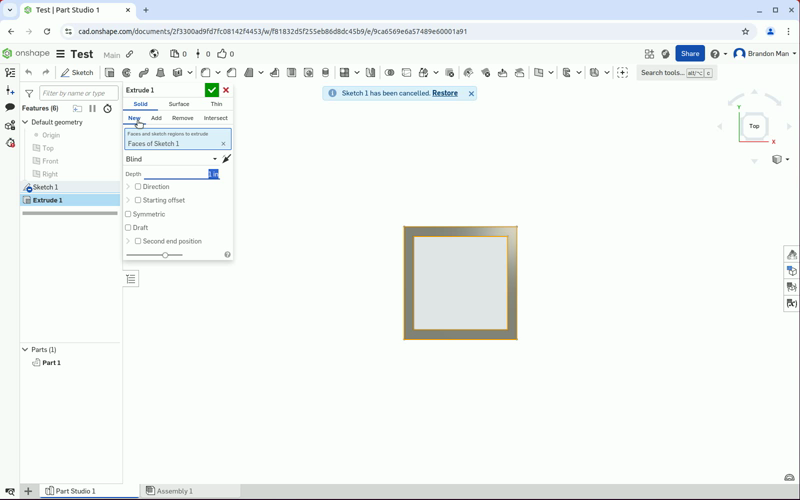
text(-0.722)
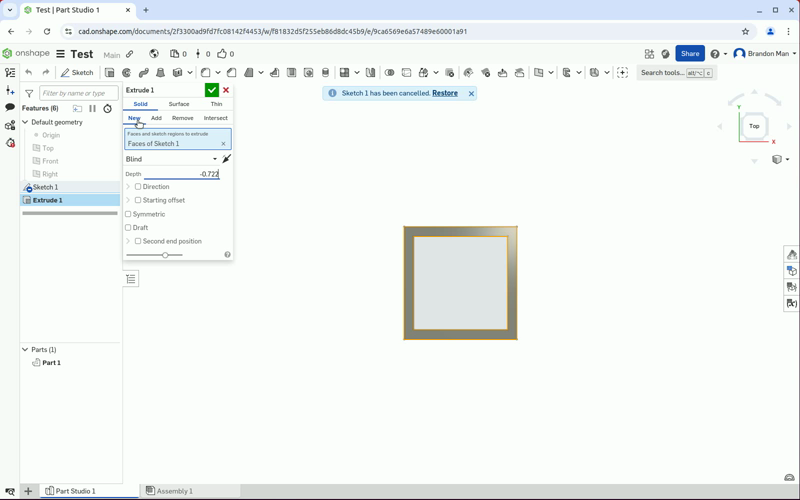
key(enter)
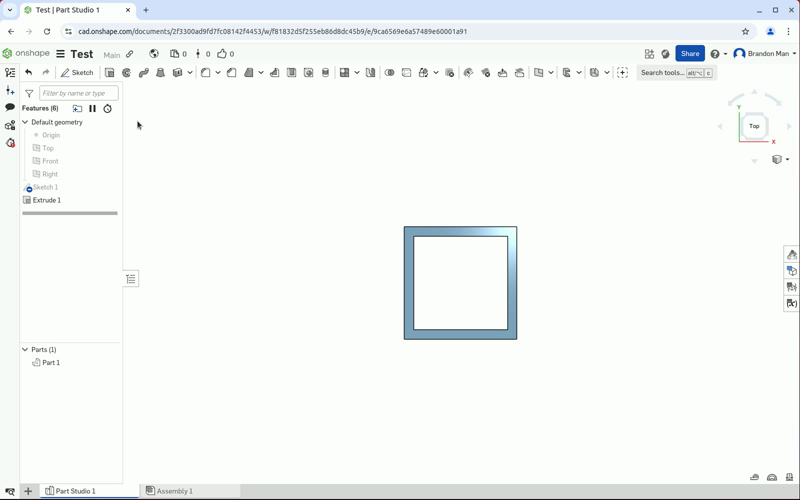
key(shift+h)
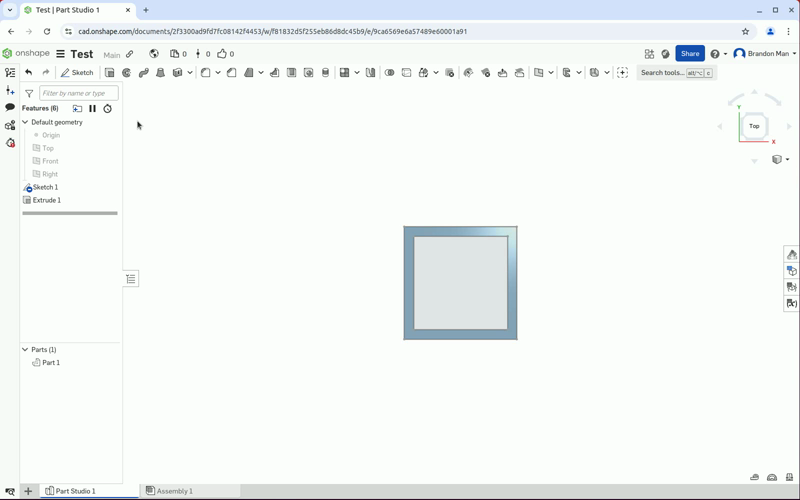
key(shift+h)
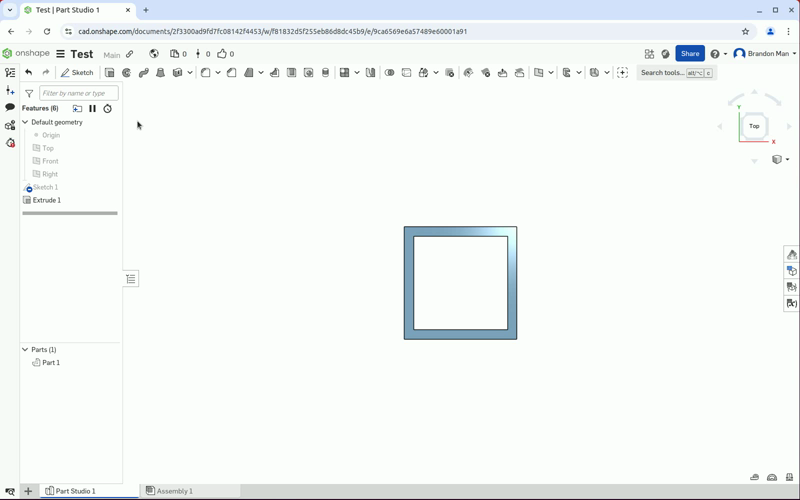
mouse_move(73, 189)
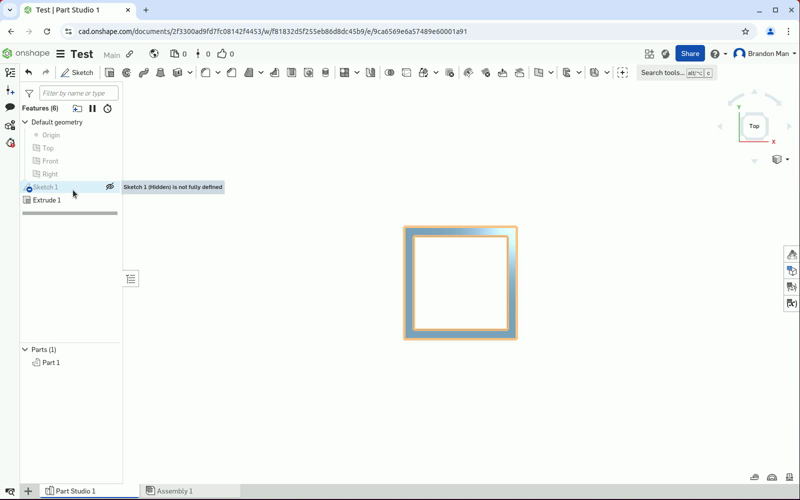
click(73, 189)
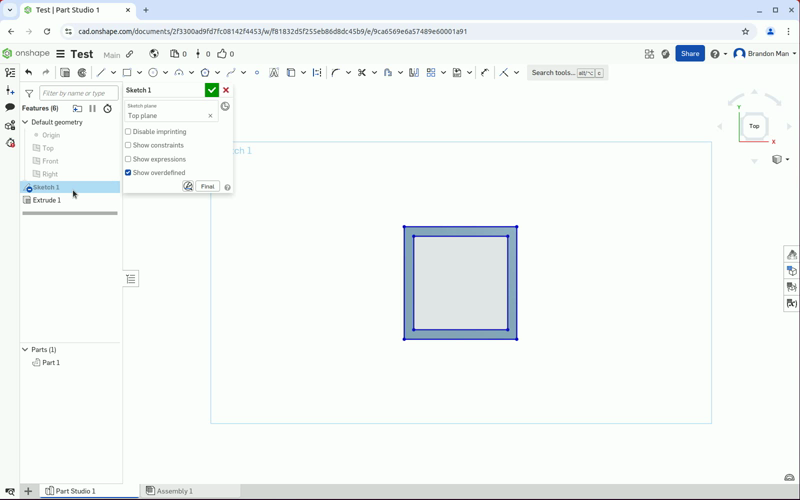
mouse_move(229, 92)
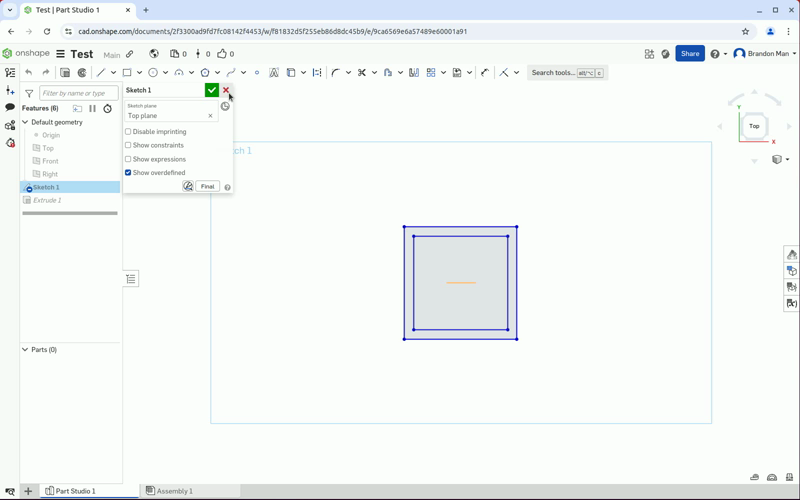
click(229, 92)
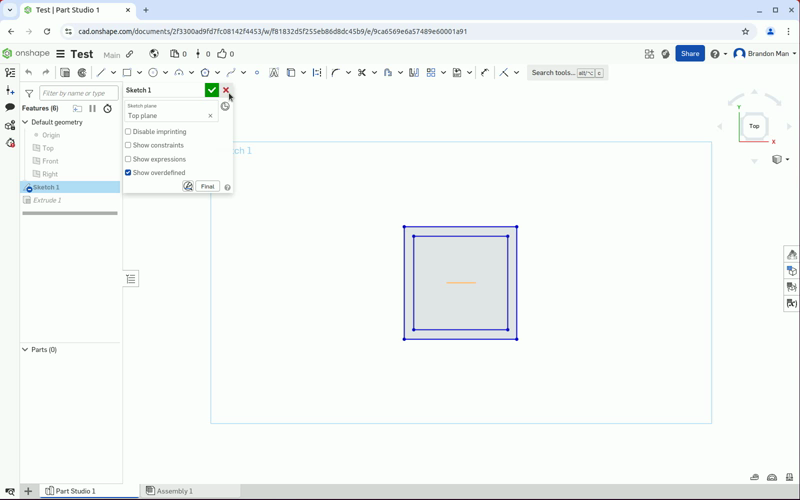
key(shift+s)
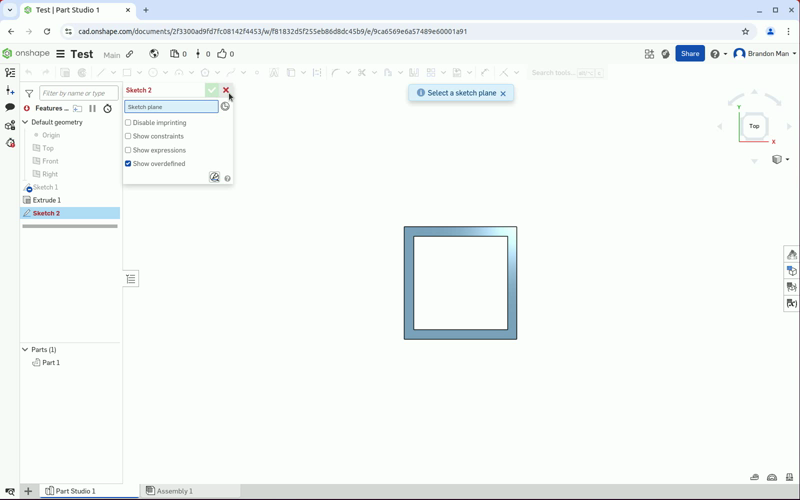
mouse_move(73, 150)
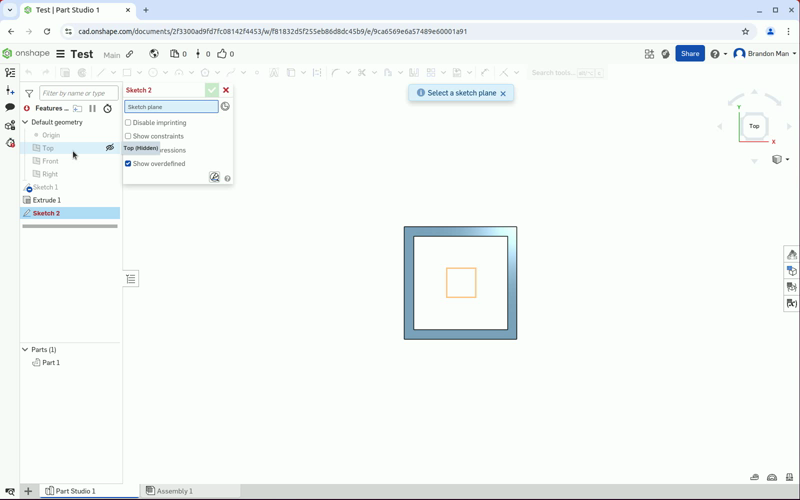
click(73, 150)
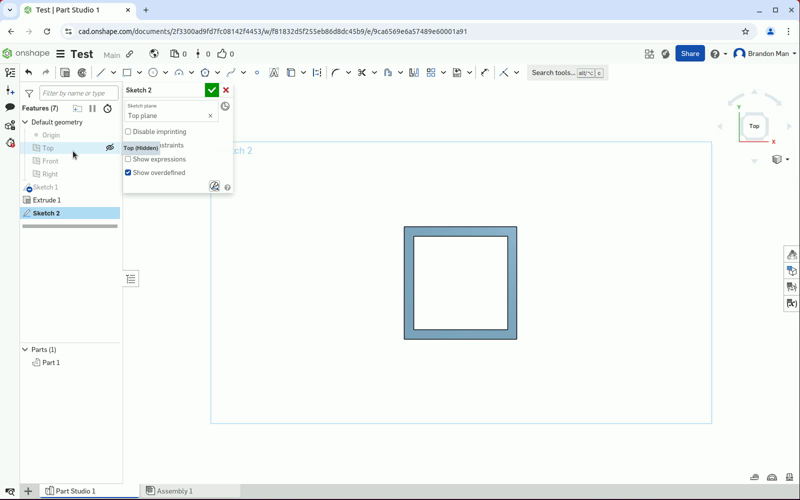
mouse_move(73, 352)
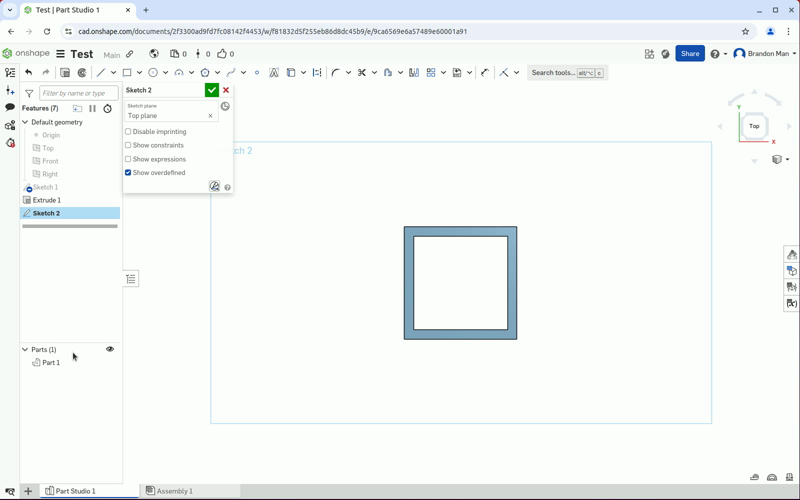
key(y)
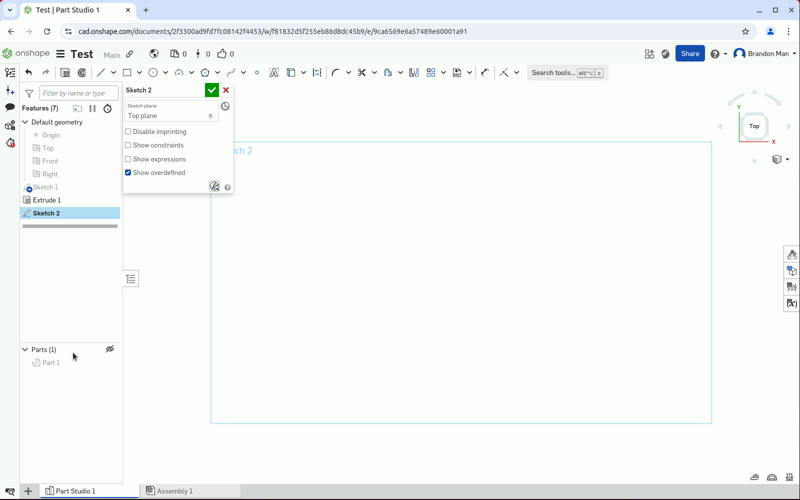
key(l)
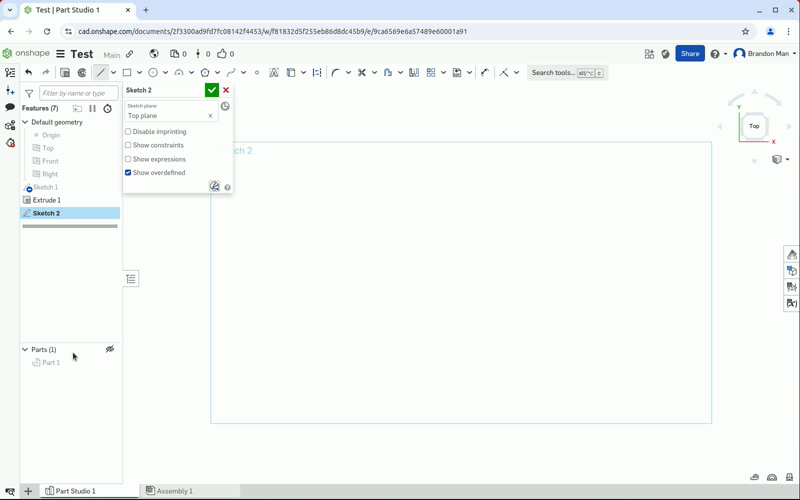
key_down(shift)
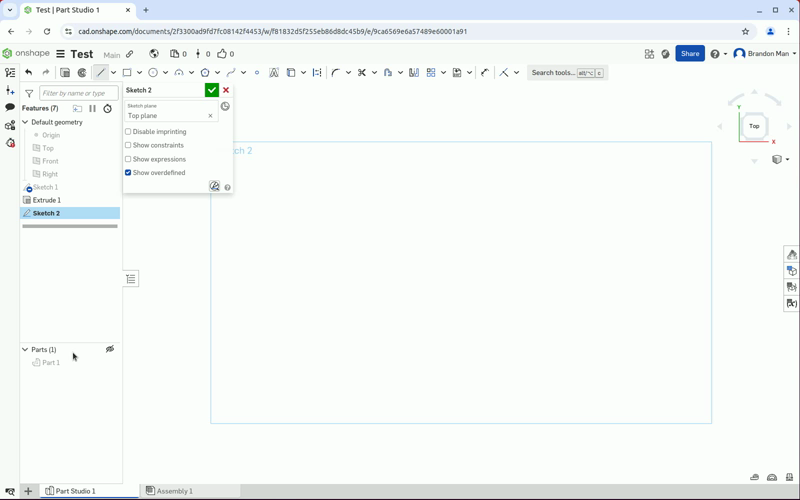
mouse_move(413, 329)
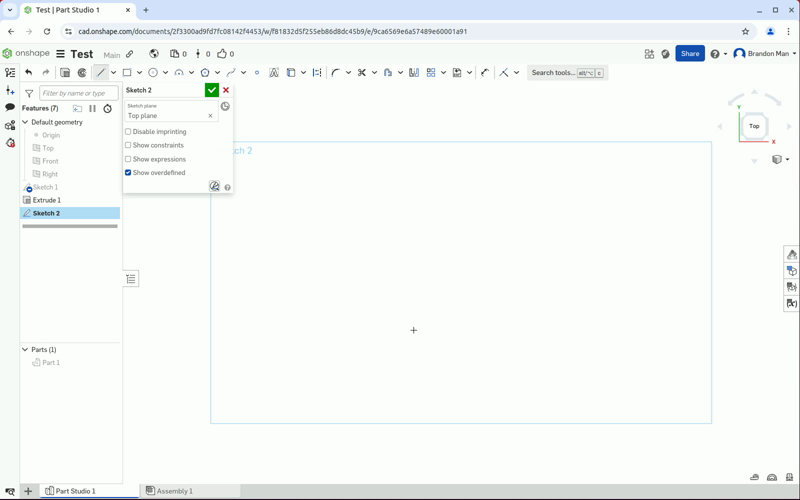
click(413, 329)
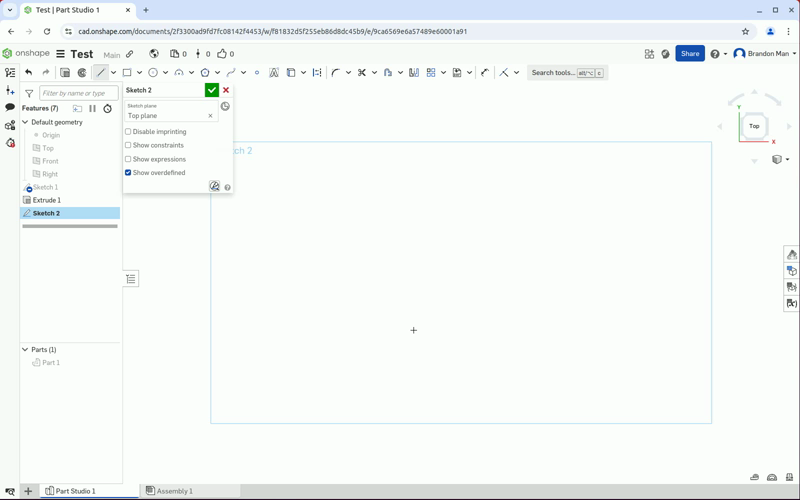
key_up(shift)
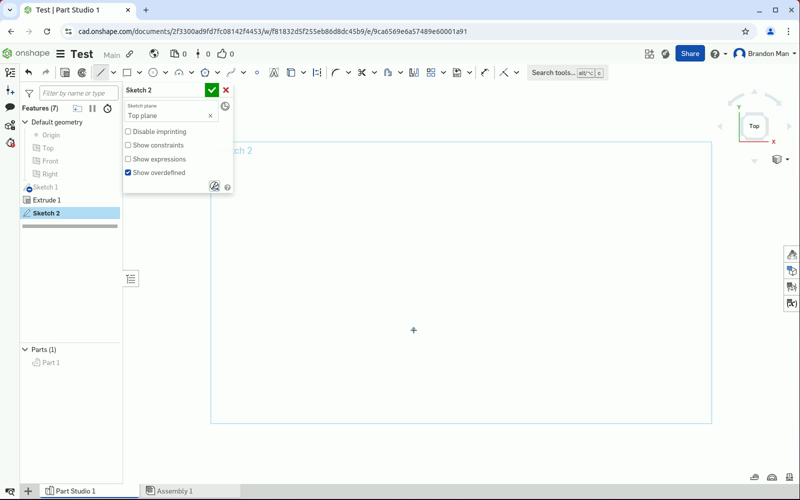
key_down(shift)
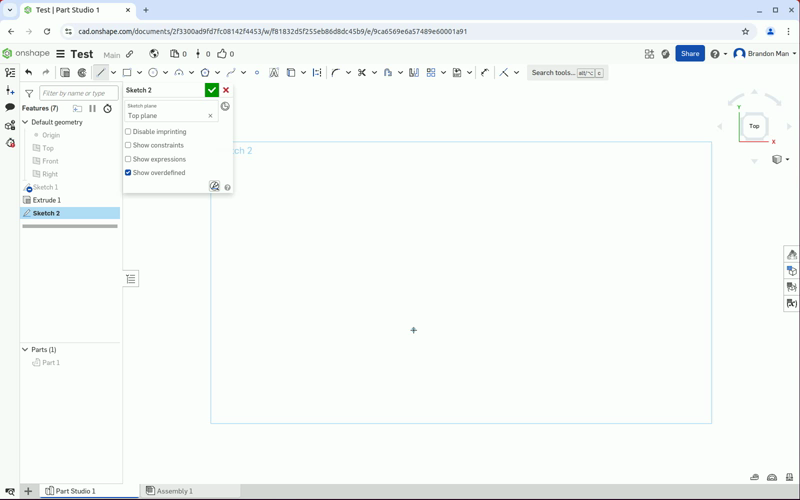
mouse_move(507, 329)
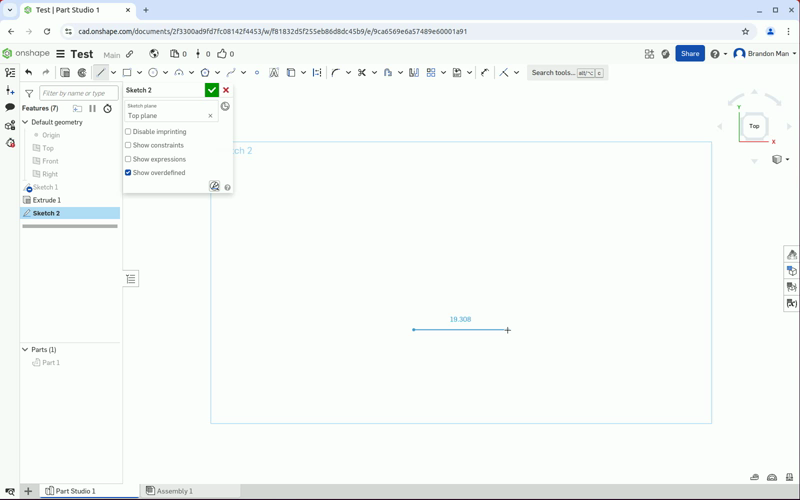
click(507, 329)
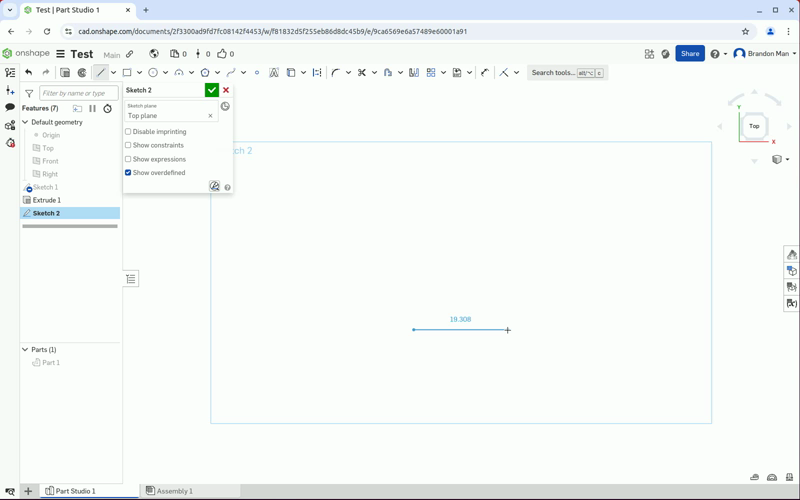
key_up(shift)
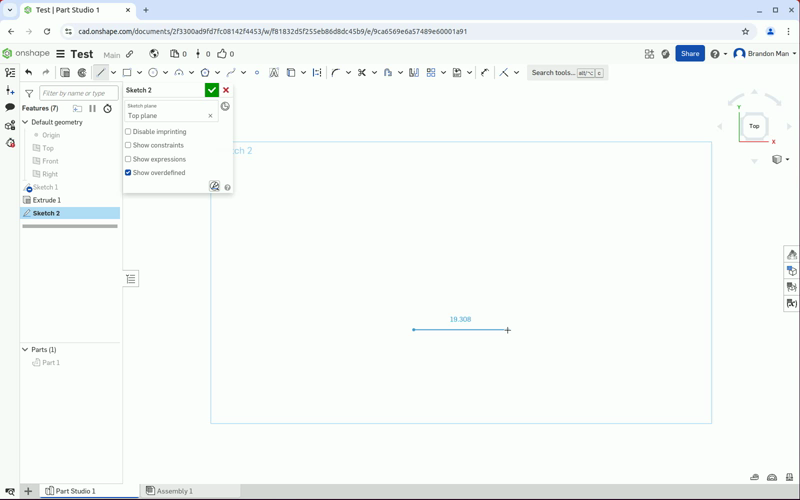
key_down(shift)
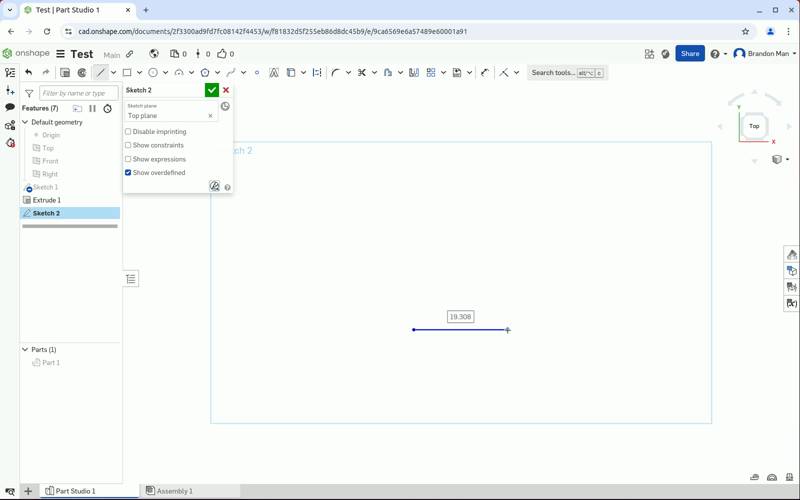
mouse_move(507, 235)
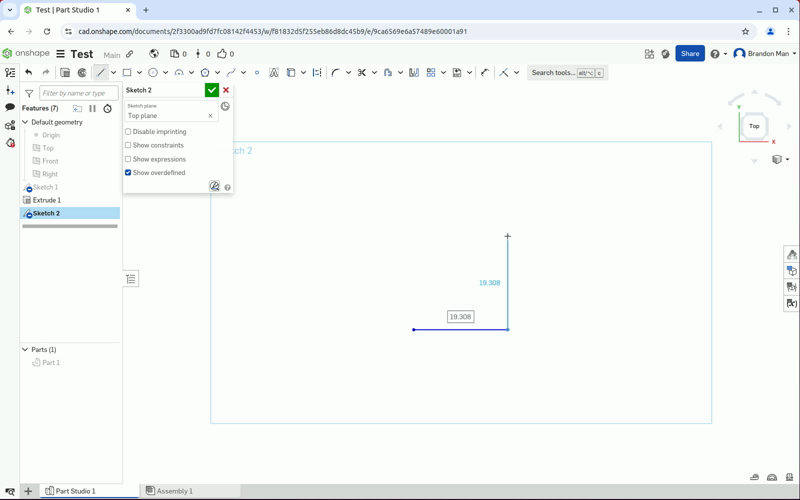
click(507, 235)
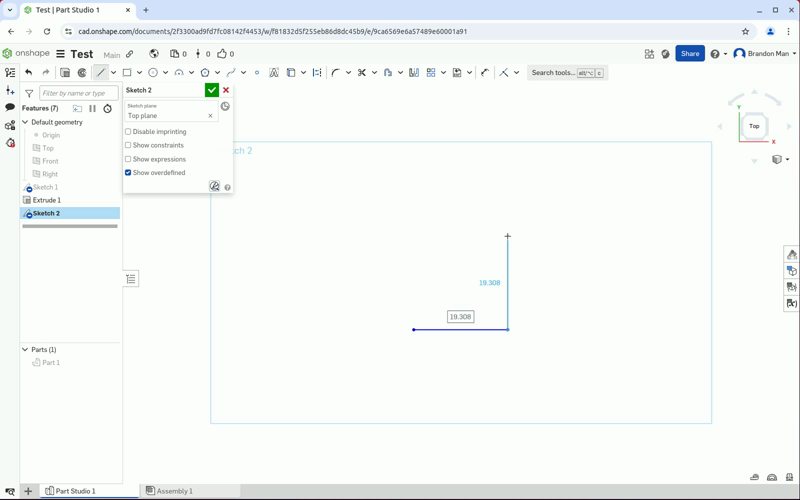
key_up(shift)
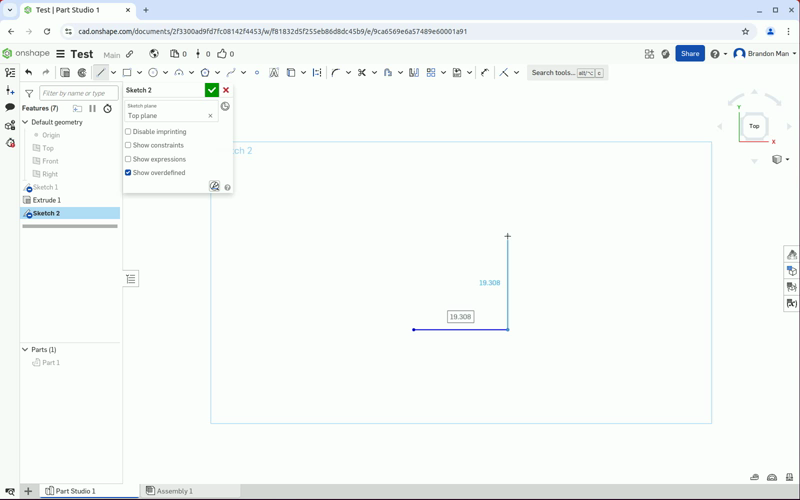
key_down(shift)
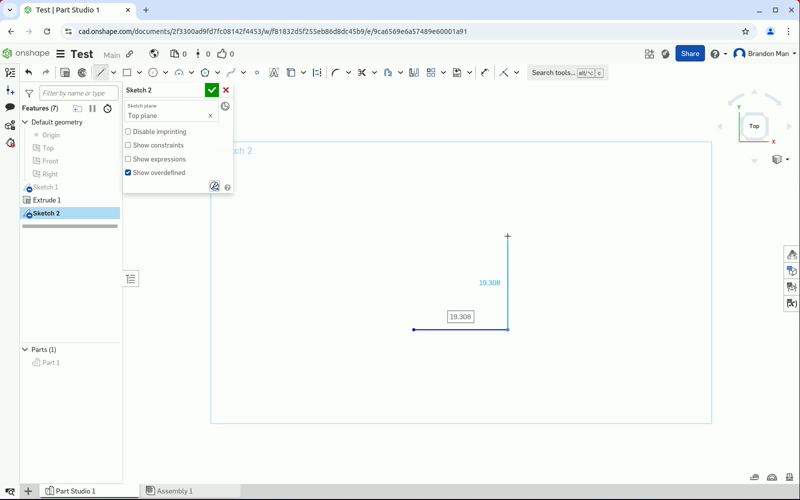
mouse_move(413, 235)
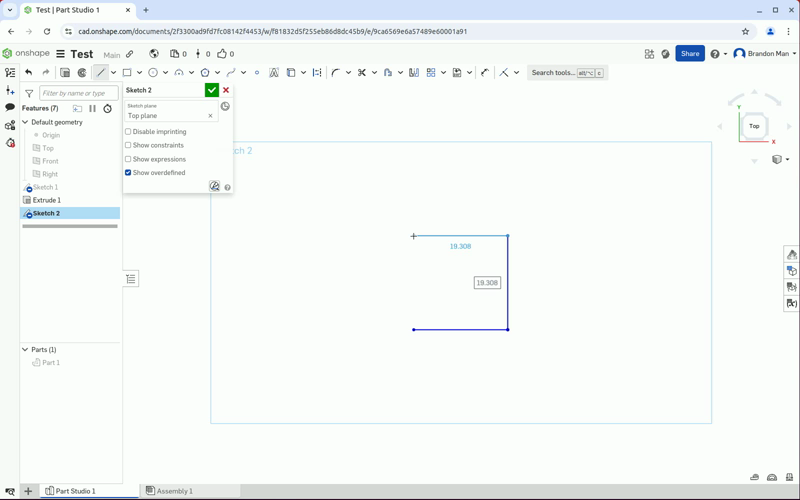
click(413, 235)
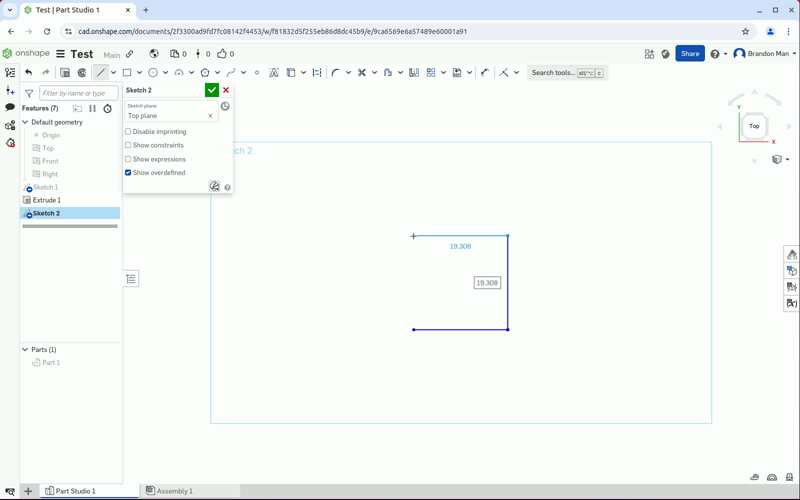
key_up(shift)
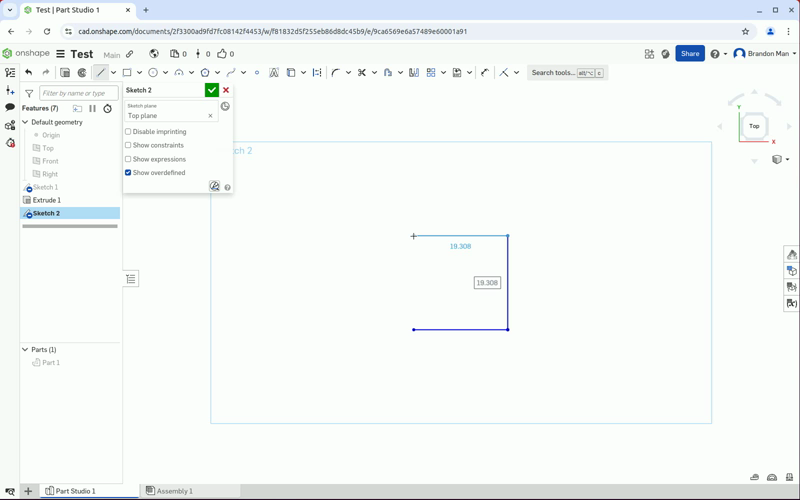
key_down(shift)
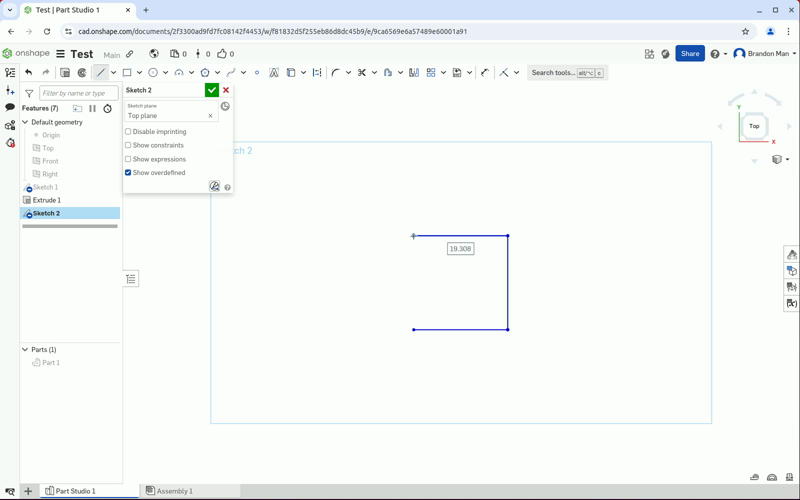
mouse_move(413, 329)
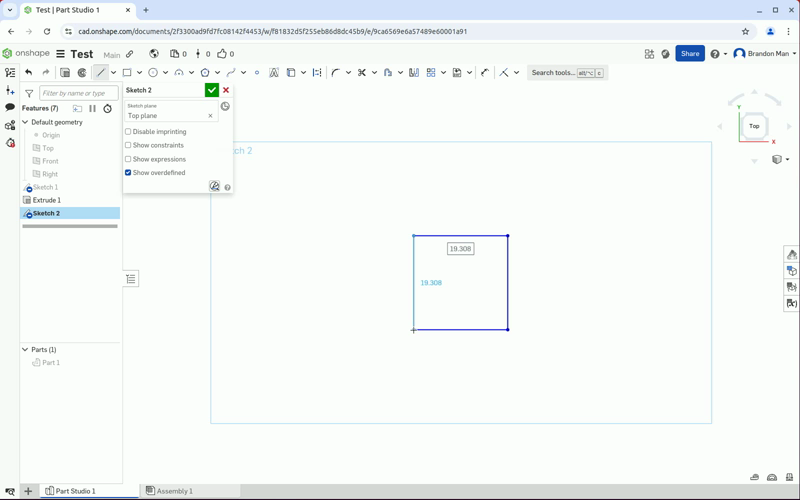
key_up(shift)
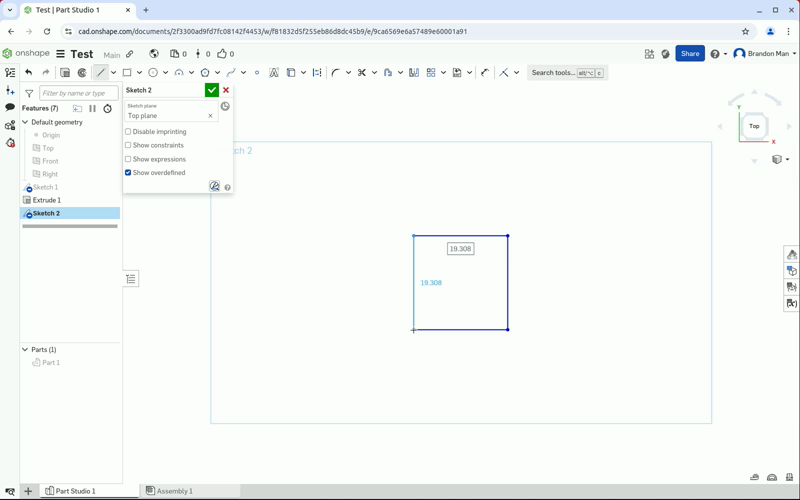
click(413, 329)
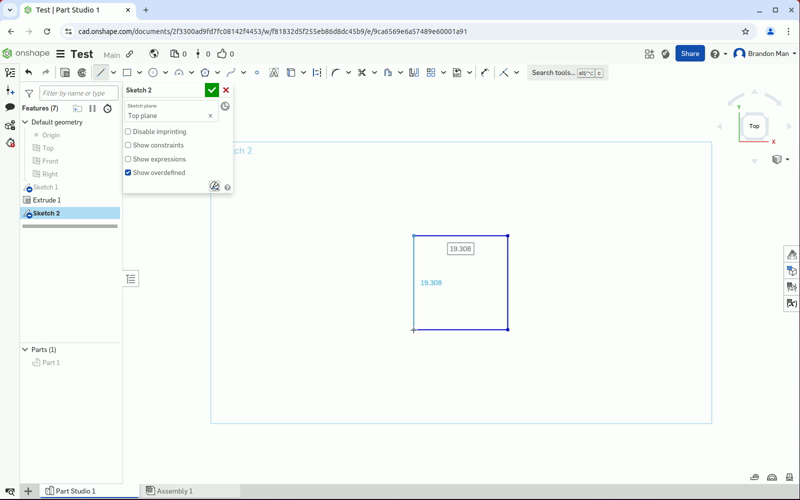
key(esc)
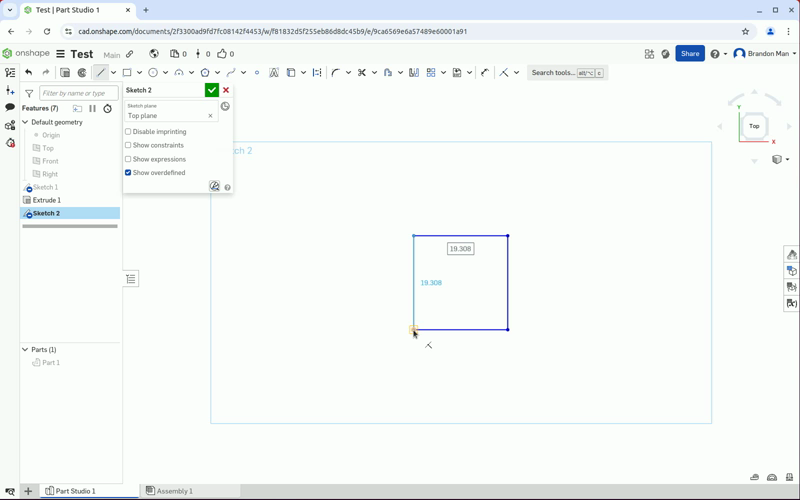
key(c)
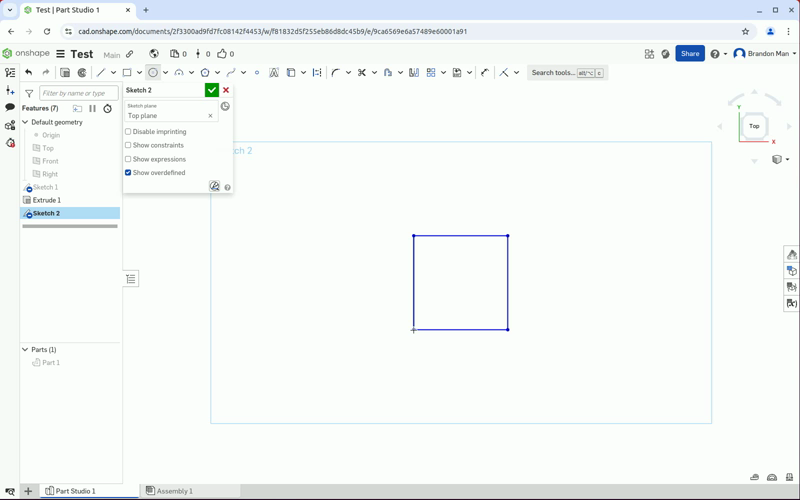
key_down(shift)
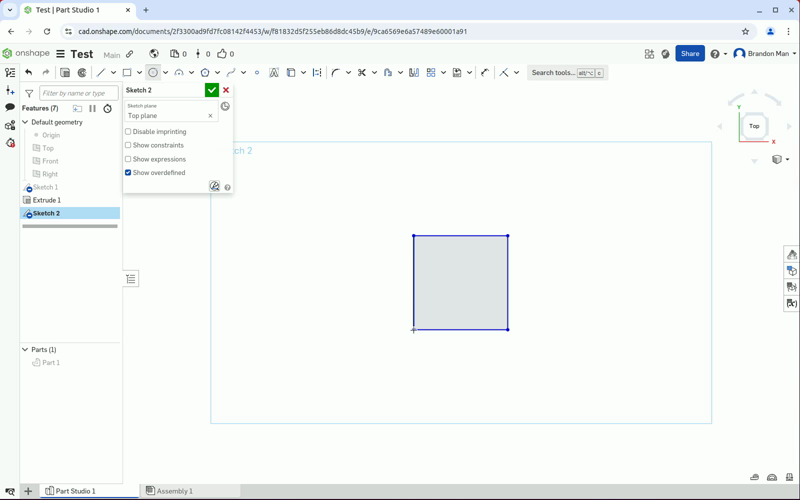
mouse_move(461, 282)
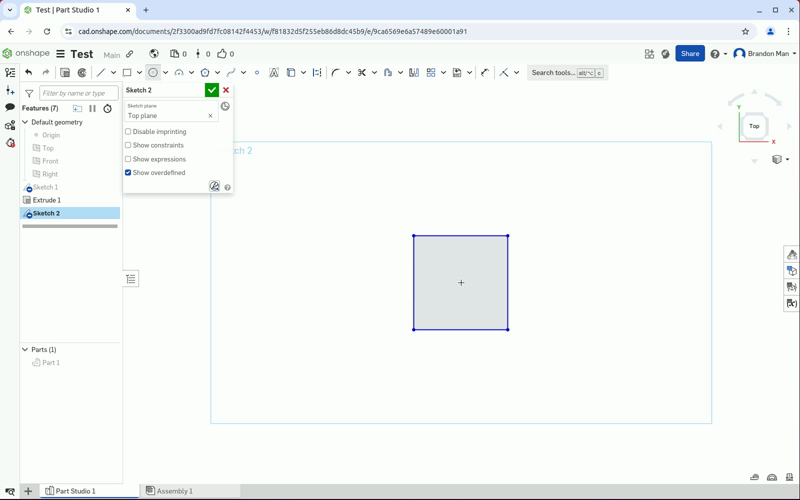
click(461, 282)
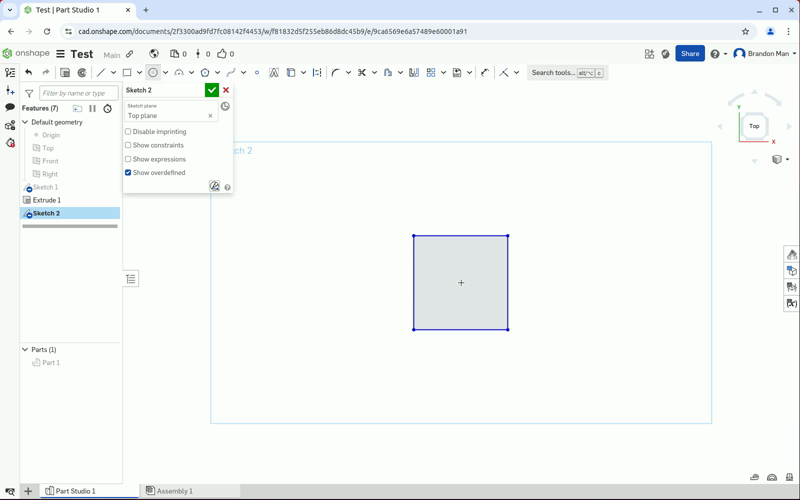
key_up(shift)
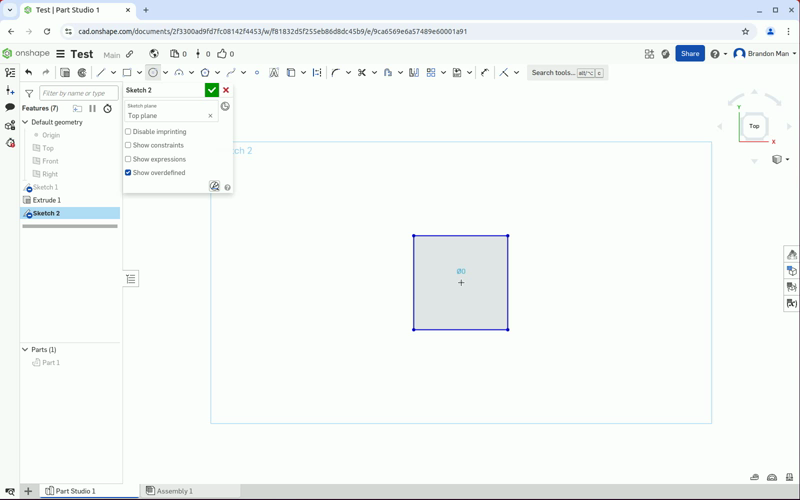
mouse_move(480, 282)
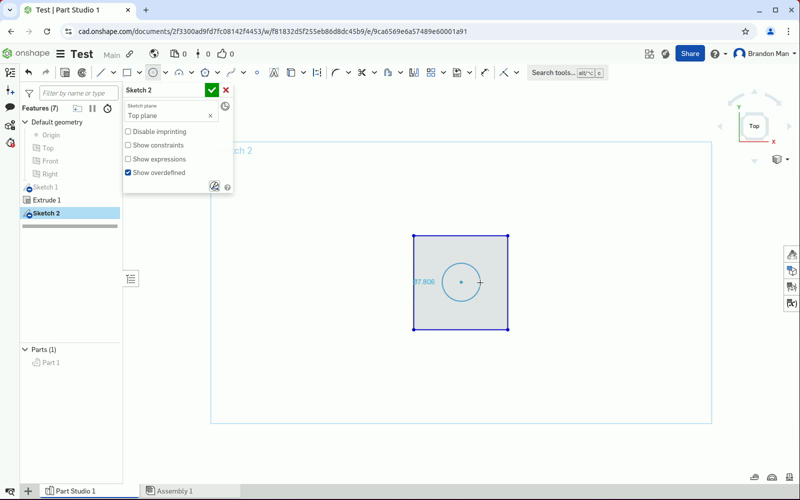
click(480, 282)
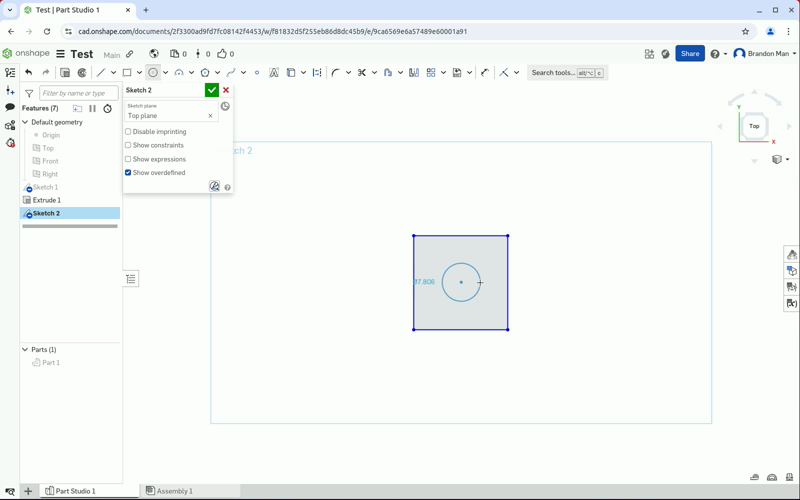
key(esc)
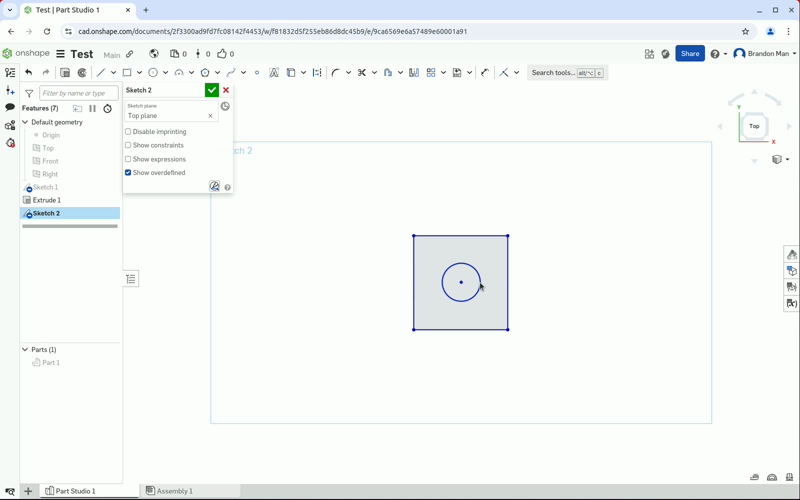
mouse_move(459, 306)
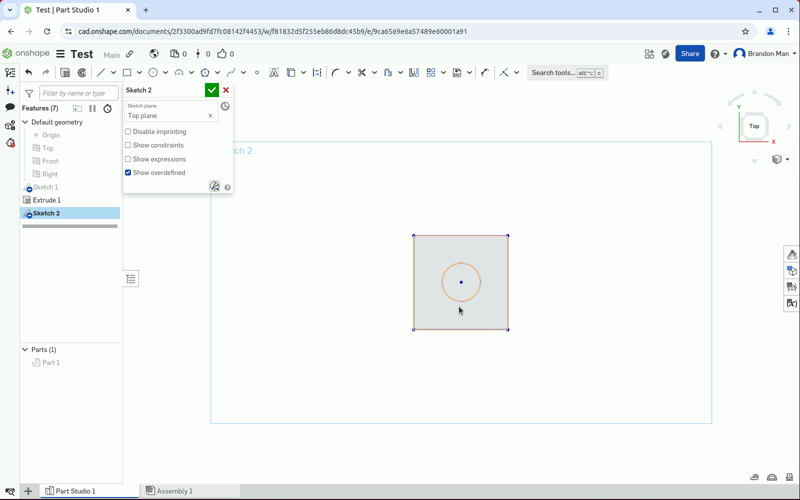
click(459, 306)
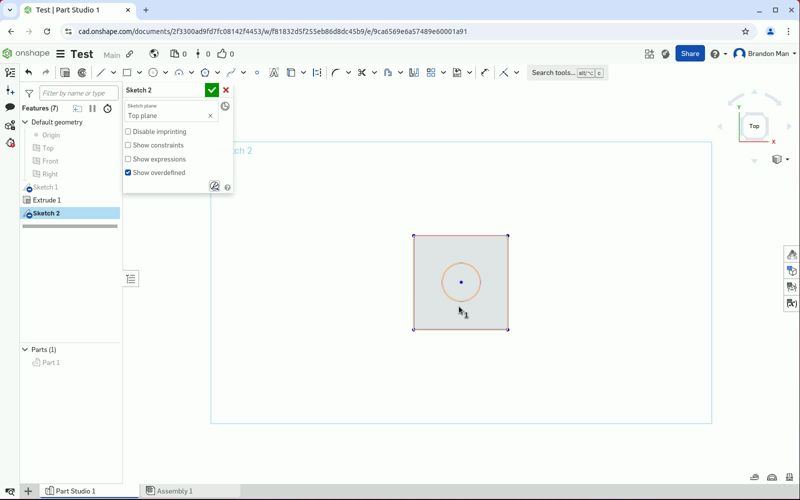
mouse_move(73, 352)
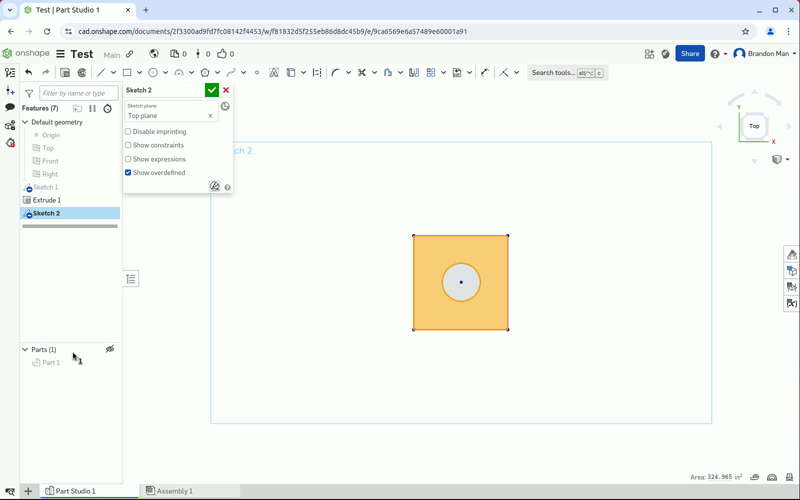
key(shift+y)
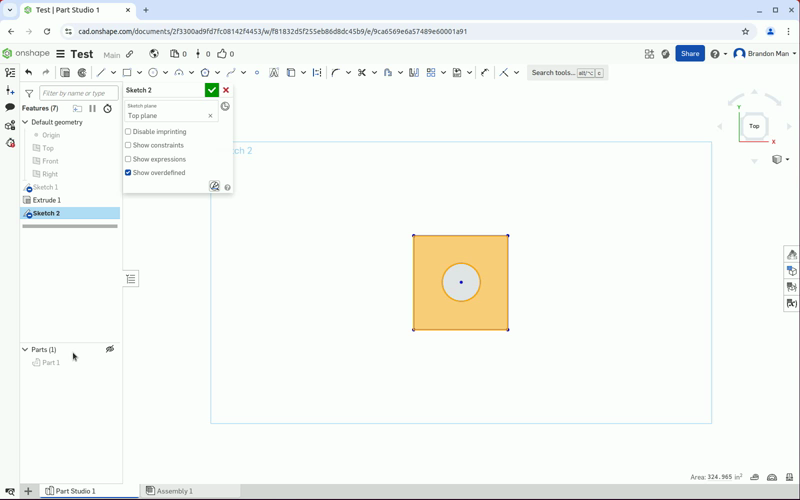
key(shift+e)
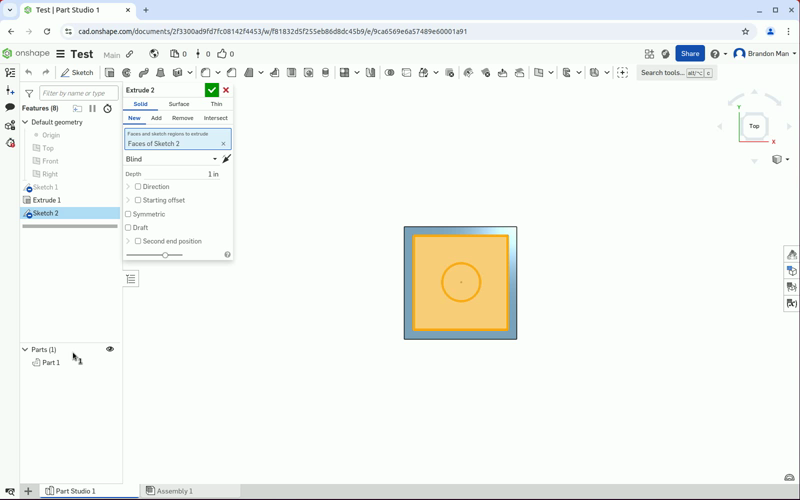
mouse_move(143, 106)
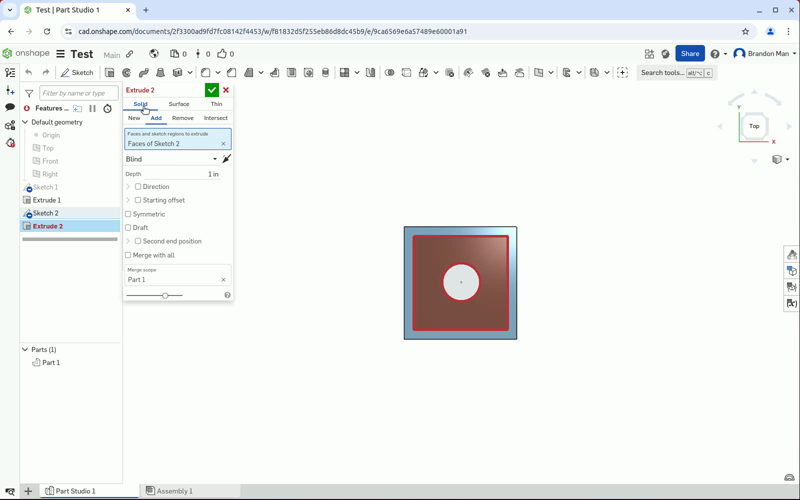
click(143, 106)
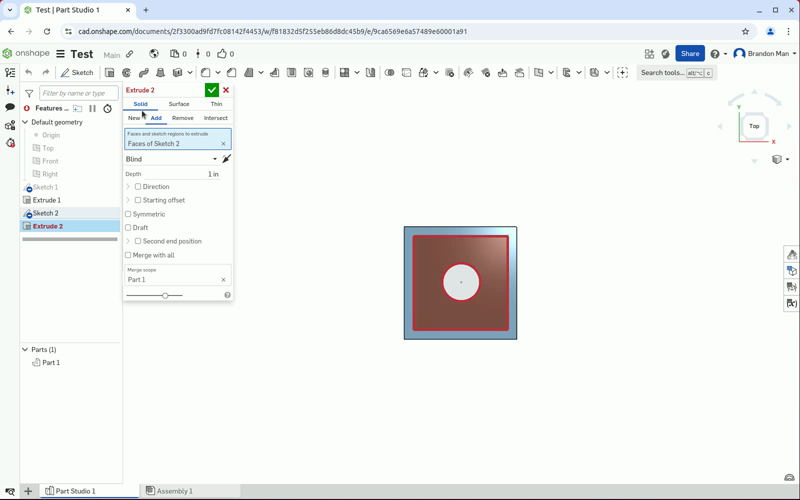
mouse_move(137, 120)
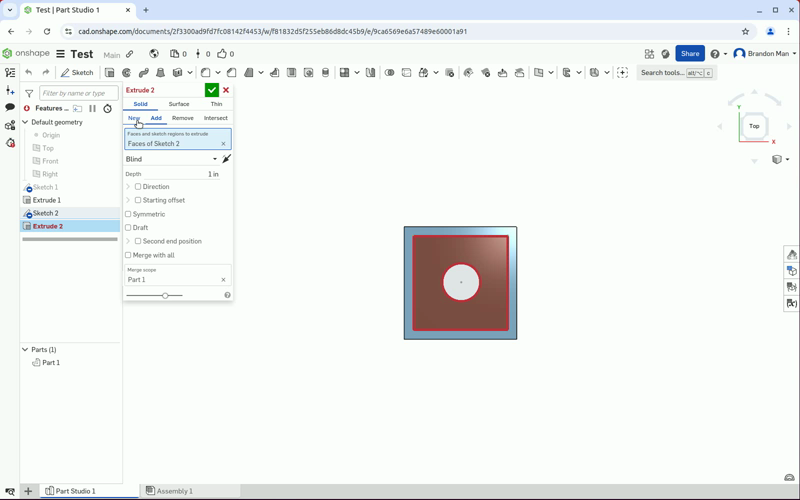
click(137, 120)
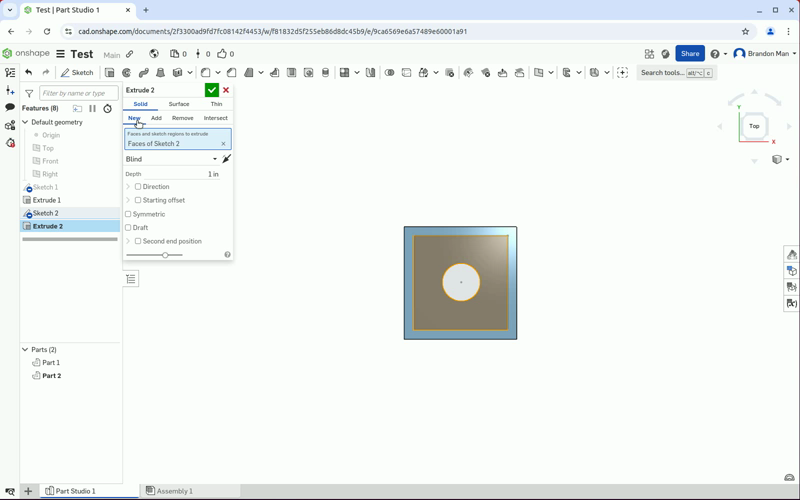
key(tab, 4)
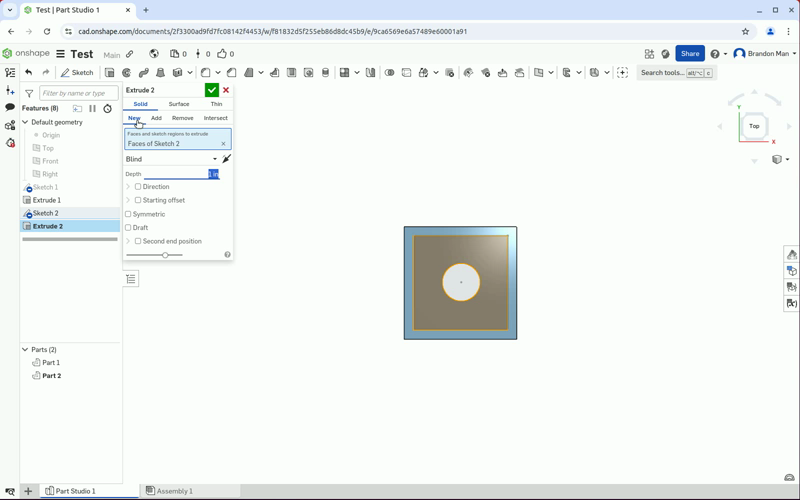
text(-0.722)
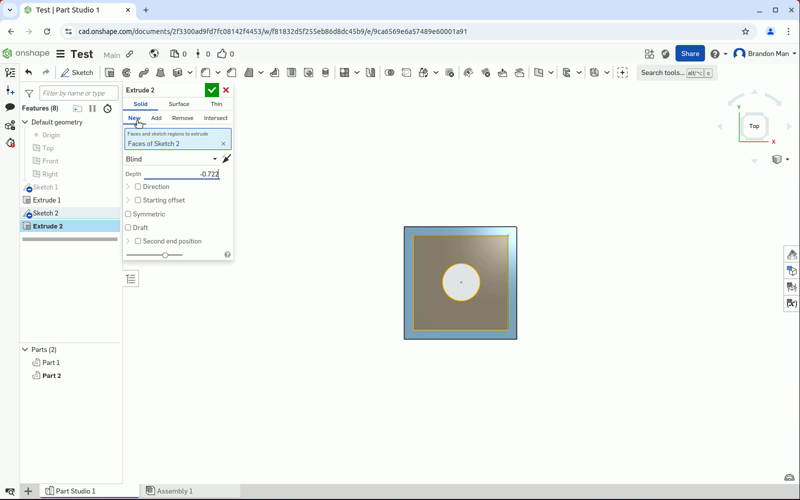
key(enter)
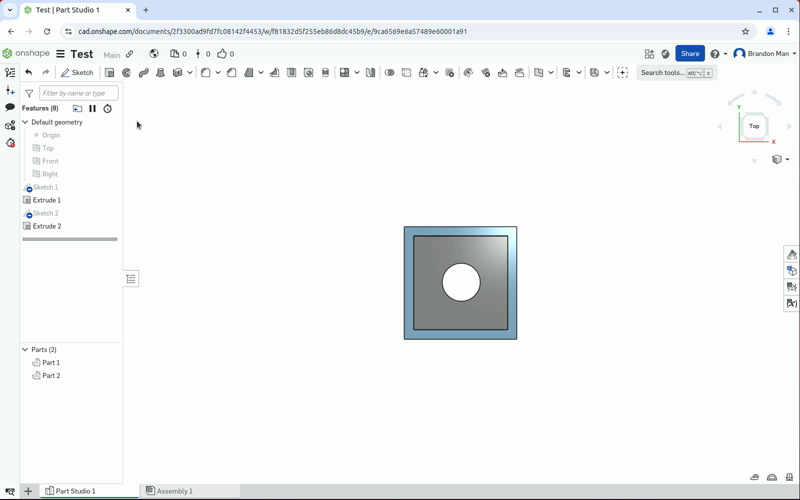
key(shift+h)
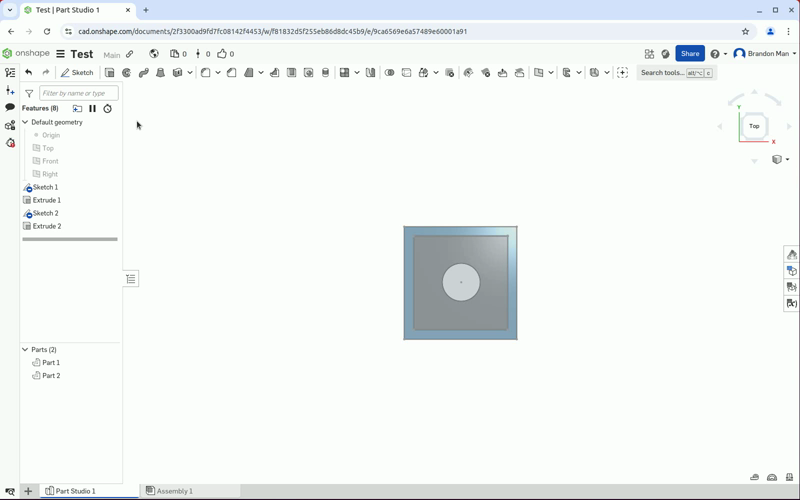
key(shift+h)
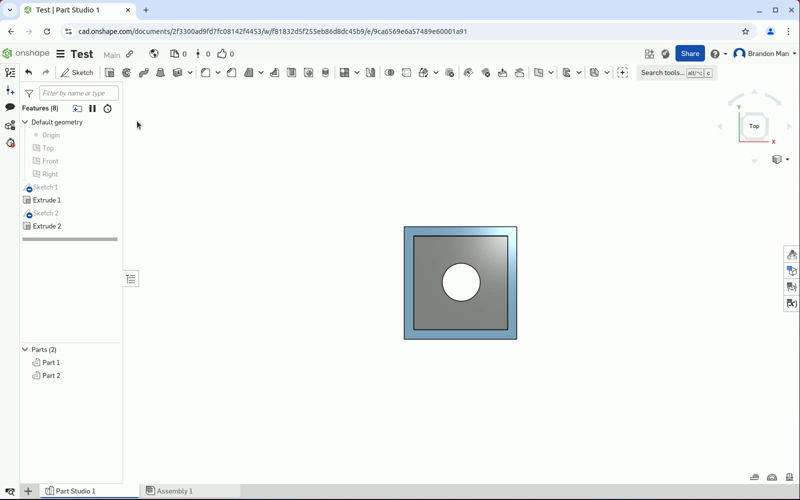
mouse_move(73, 189)
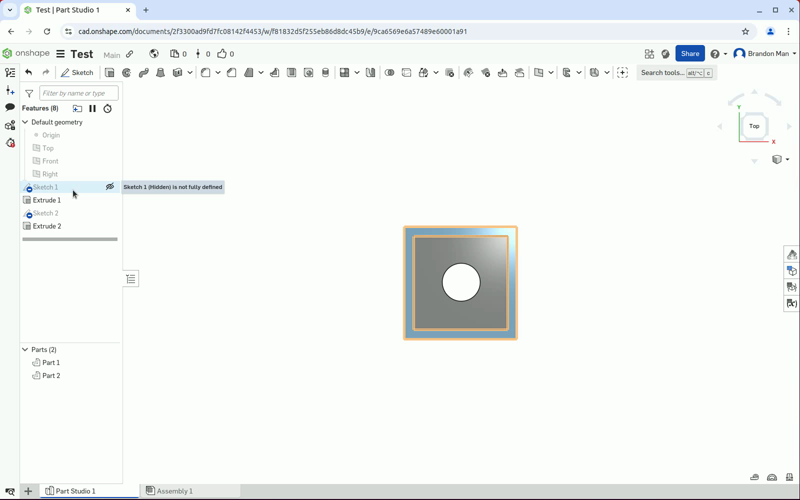
click(73, 189)
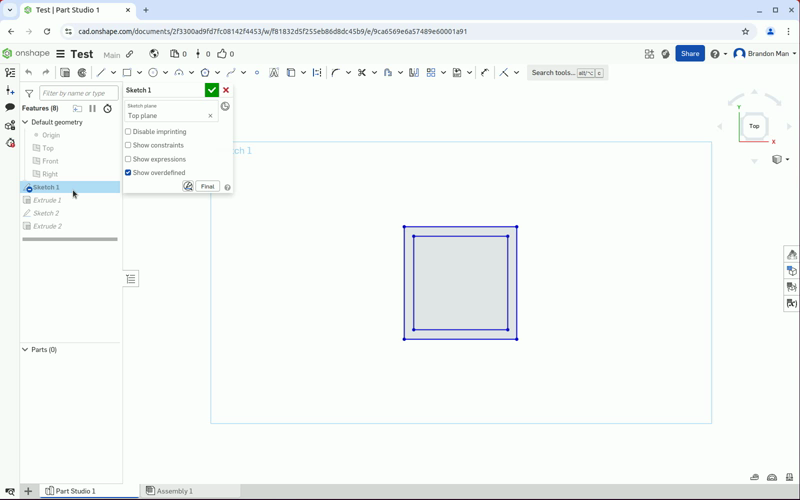
mouse_move(229, 92)
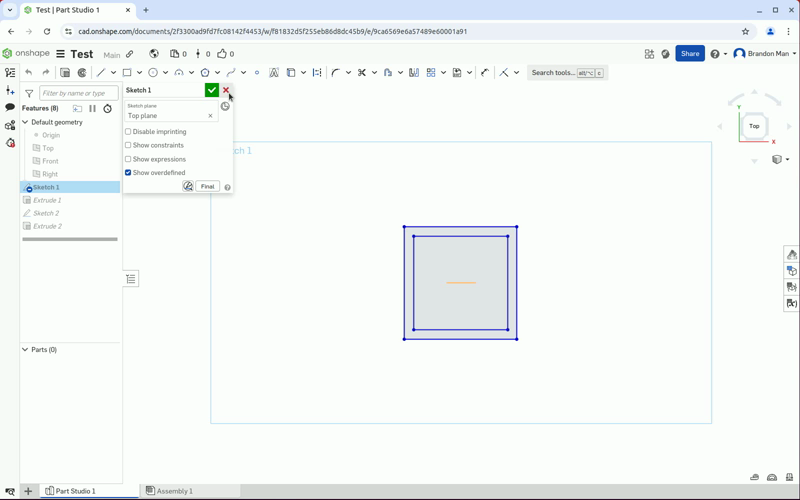
click(229, 92)
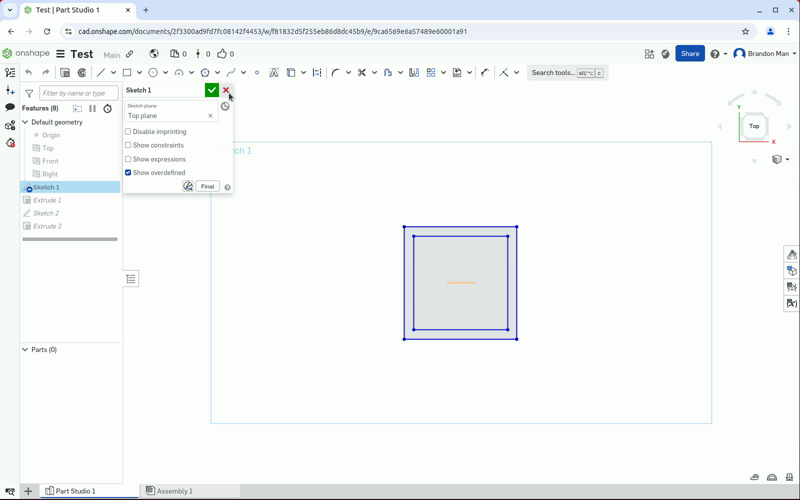
key(shift+s)
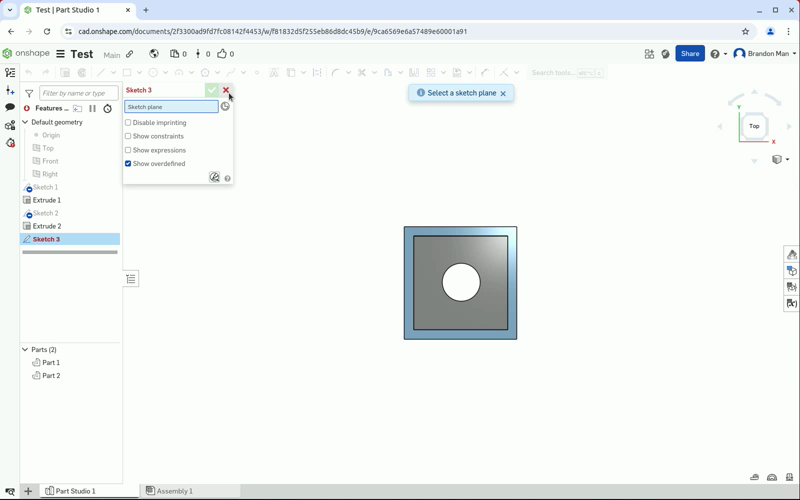
mouse_move(73, 150)
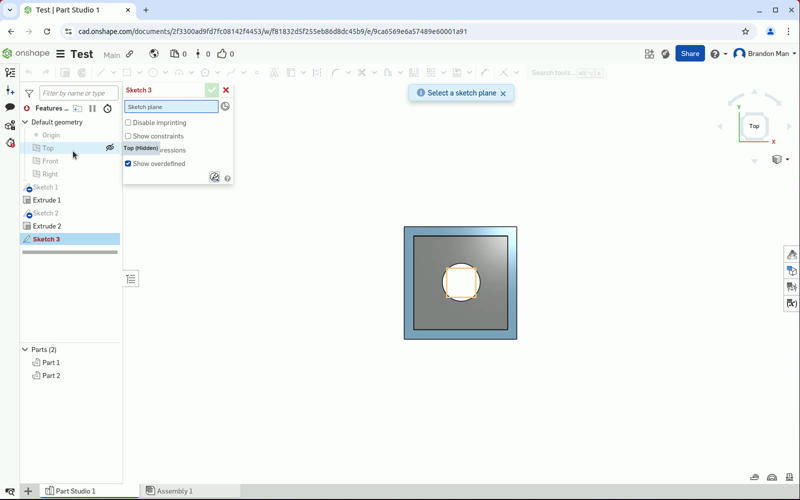
click(73, 150)
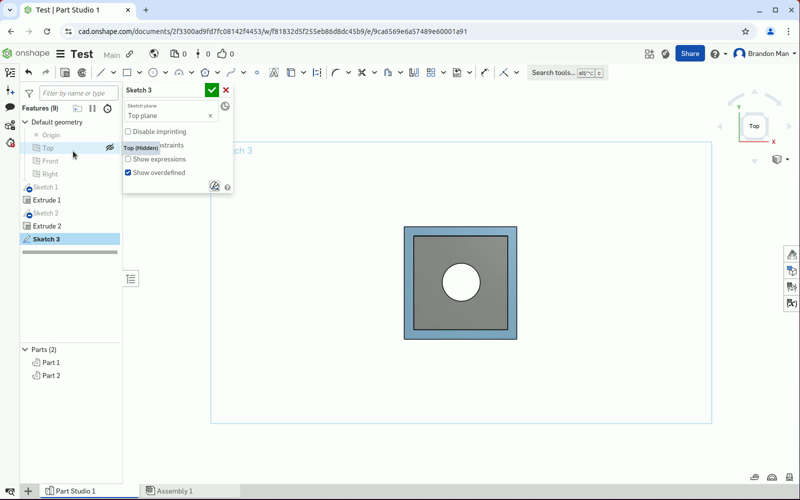
mouse_move(73, 352)
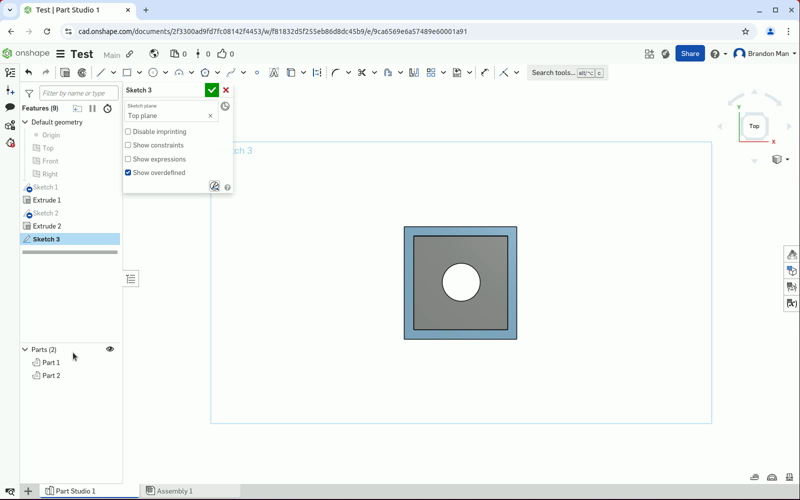
key(y)
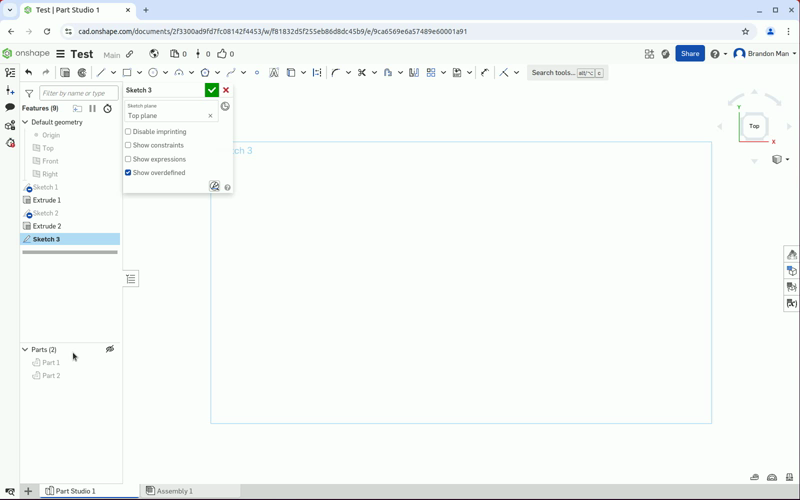
key(c)
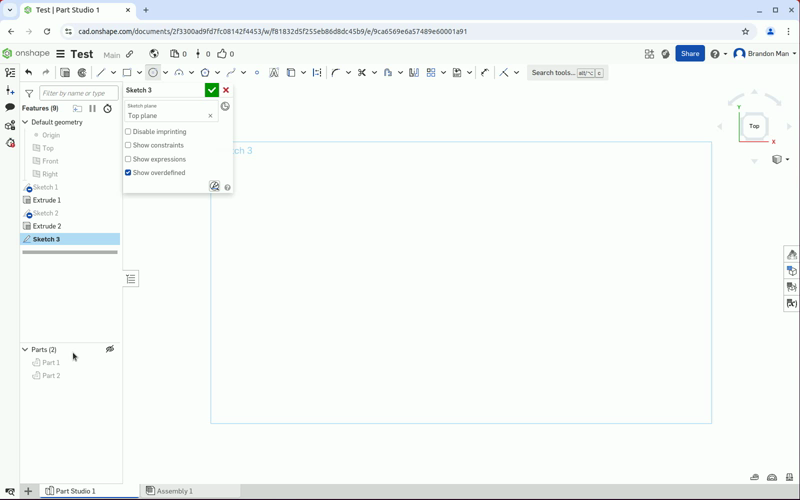
key_down(shift)
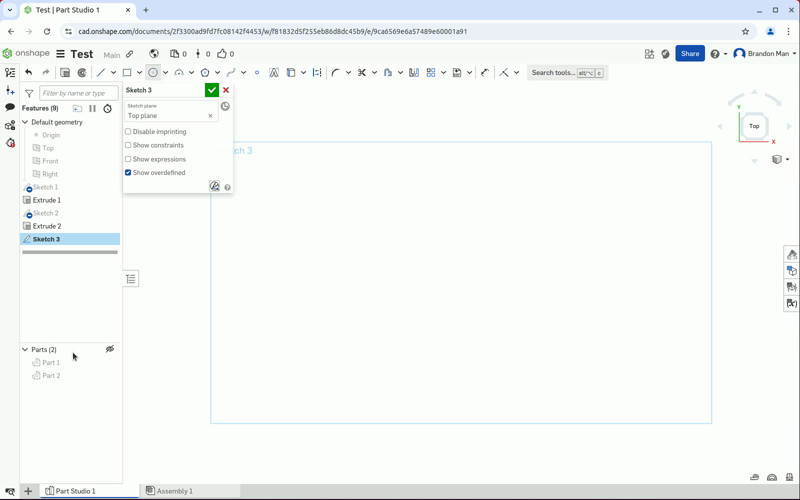
mouse_move(461, 282)
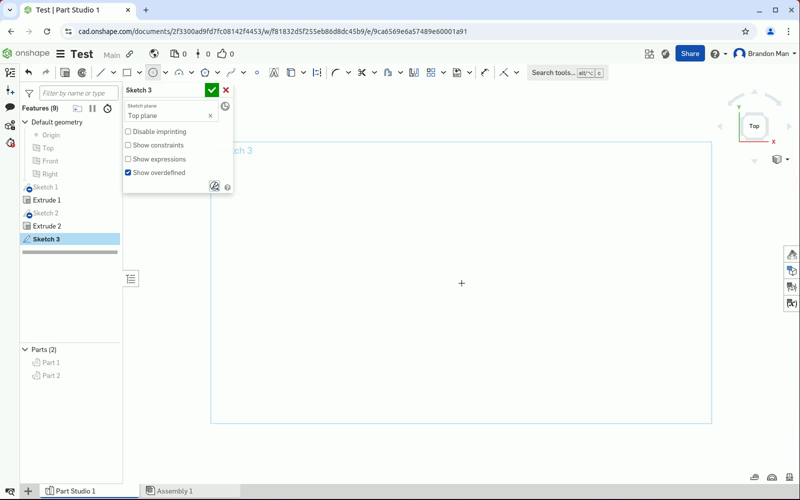
click(461, 282)
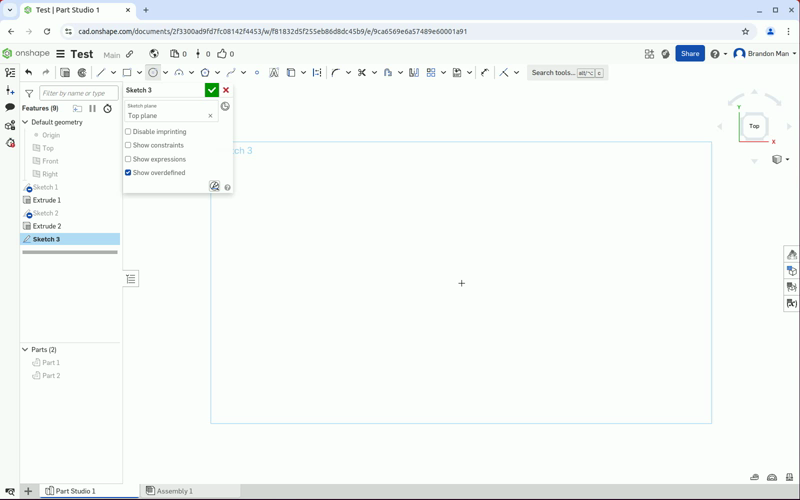
key_up(shift)
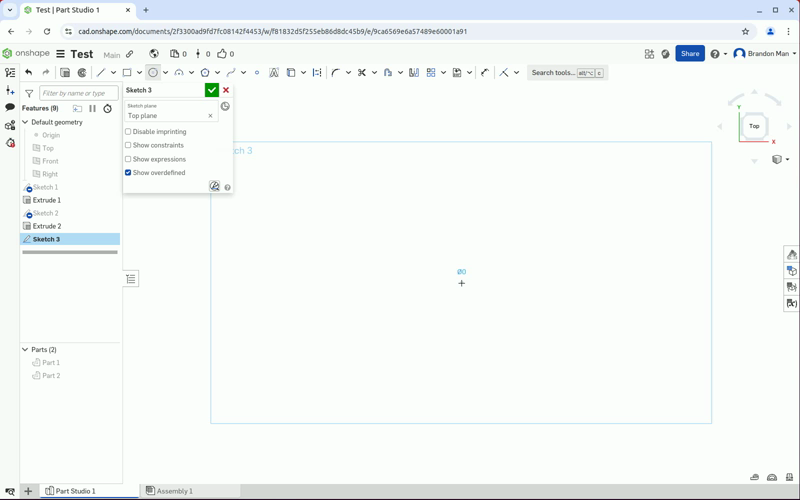
mouse_move(479, 282)
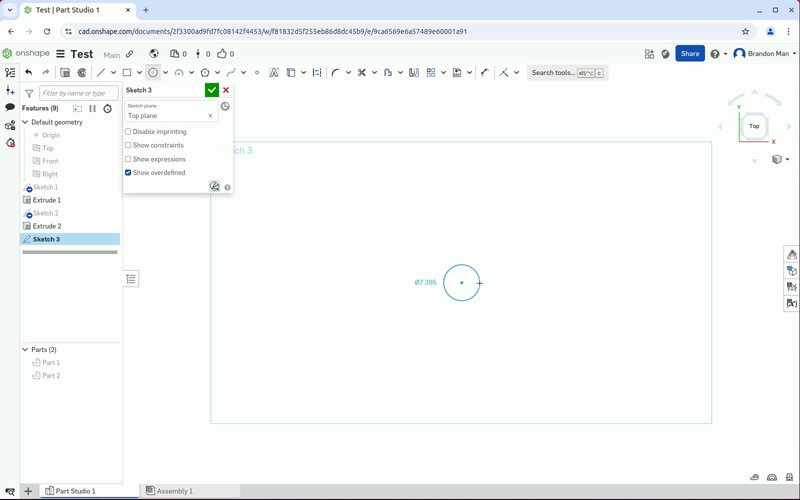
click(479, 282)
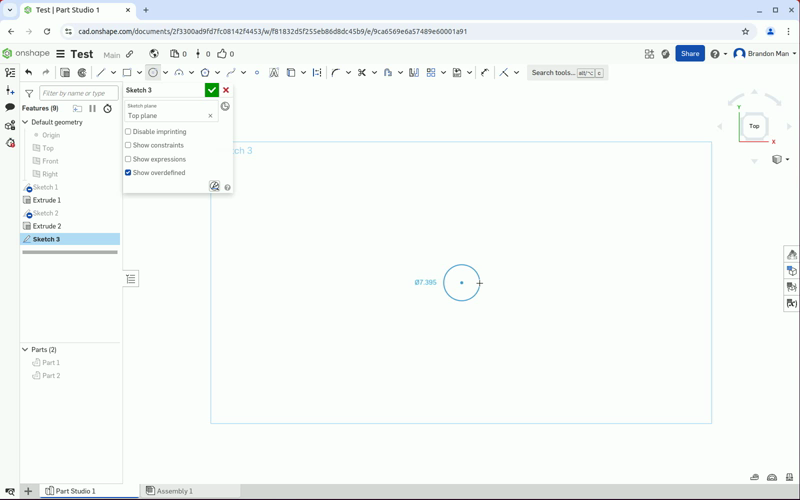
key(esc)
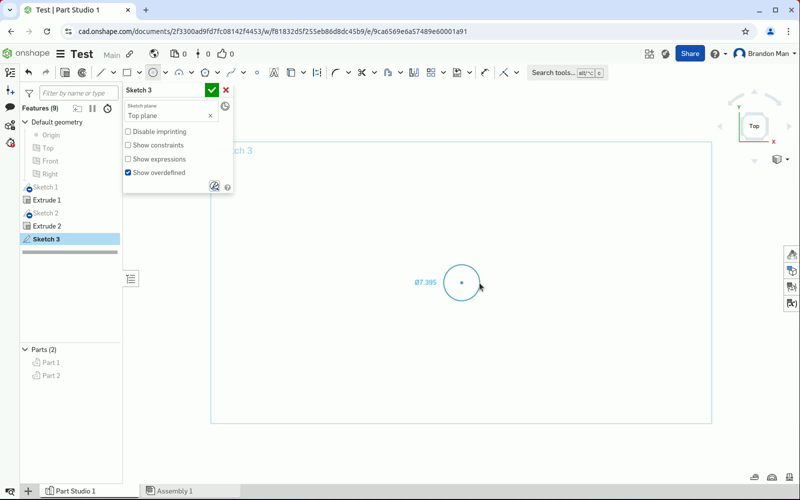
mouse_move(447, 278)
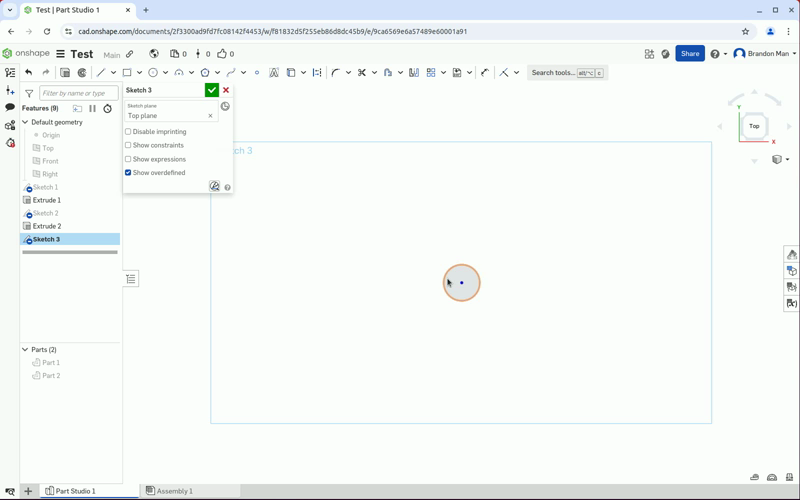
scroll(6)
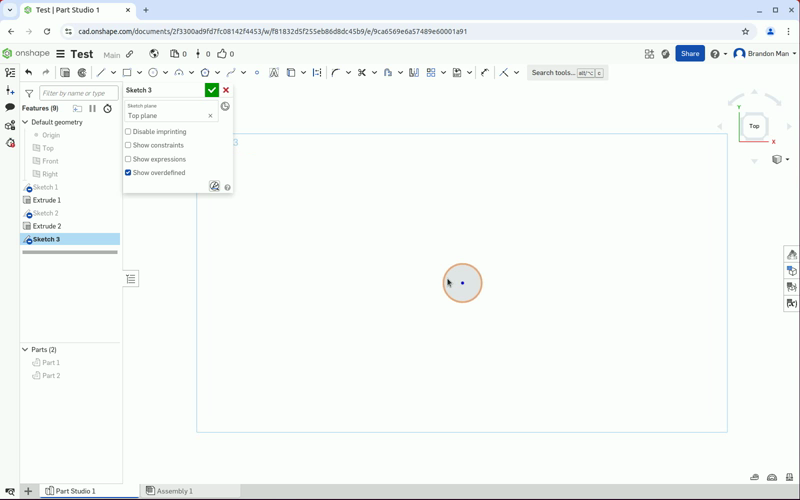
scroll(6)
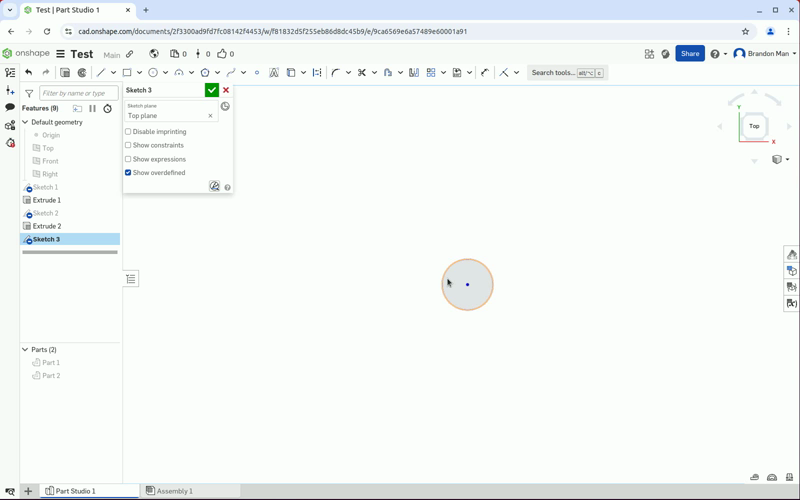
scroll(6)
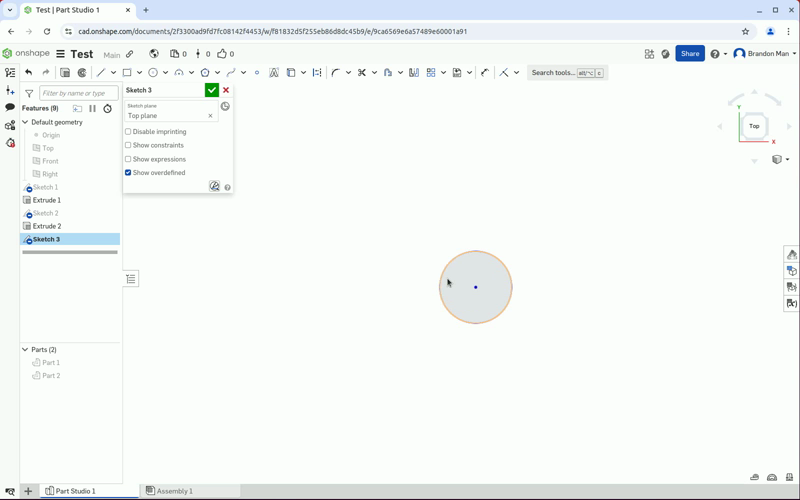
scroll(6)
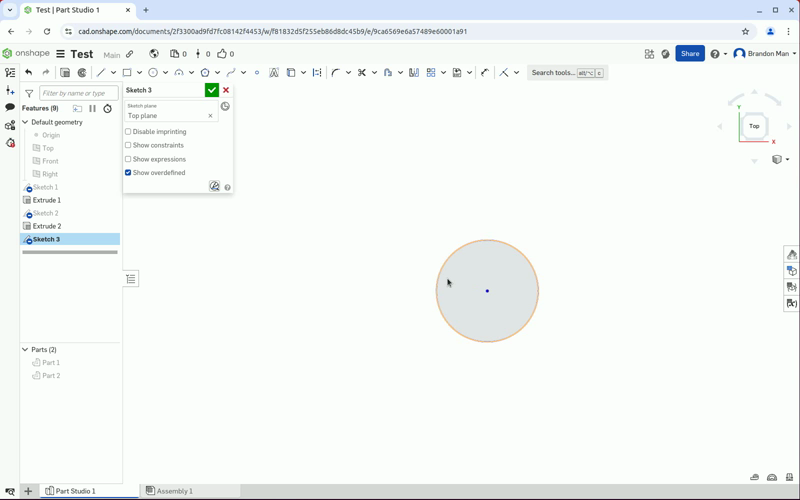
scroll(6)
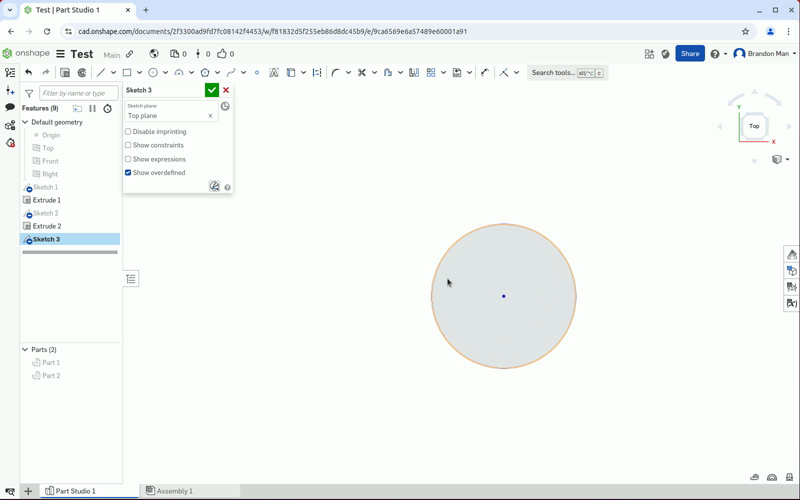
scroll(6)
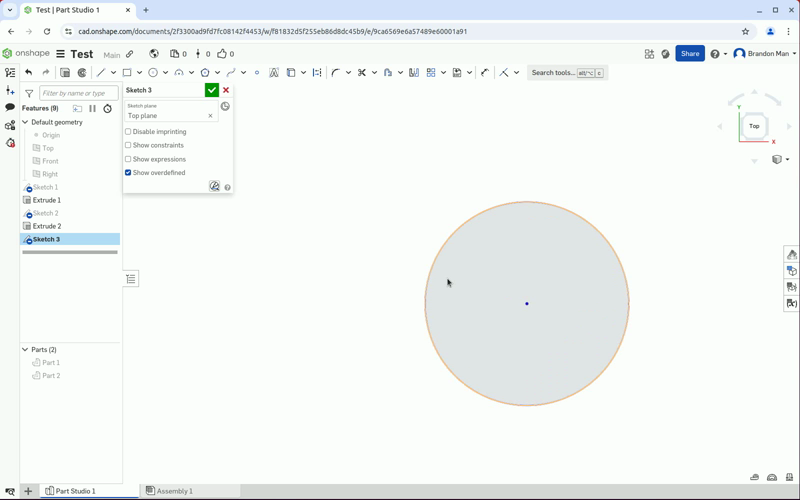
scroll(6)
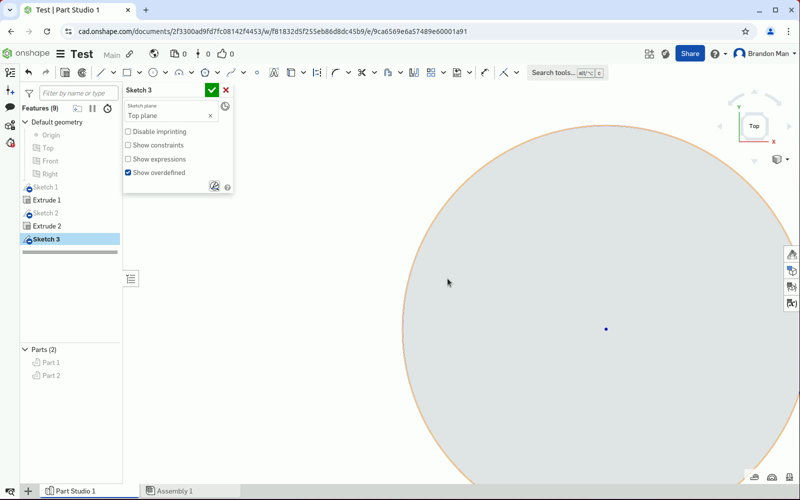
click(447, 278)
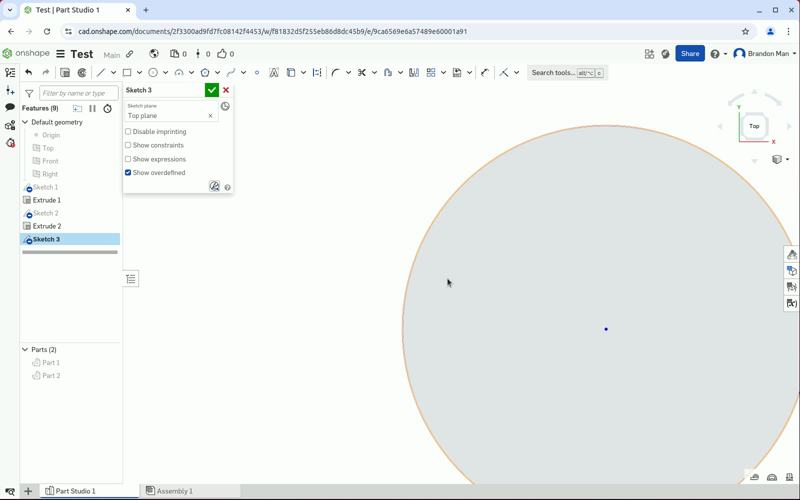
scroll(-6)
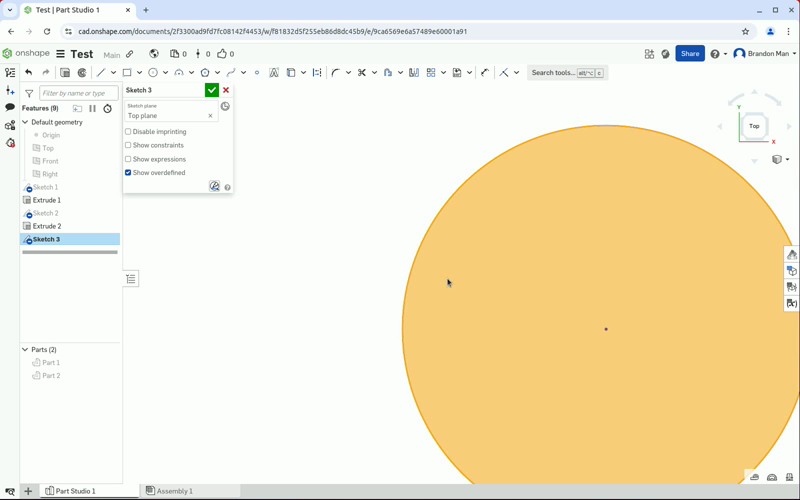
scroll(-6)
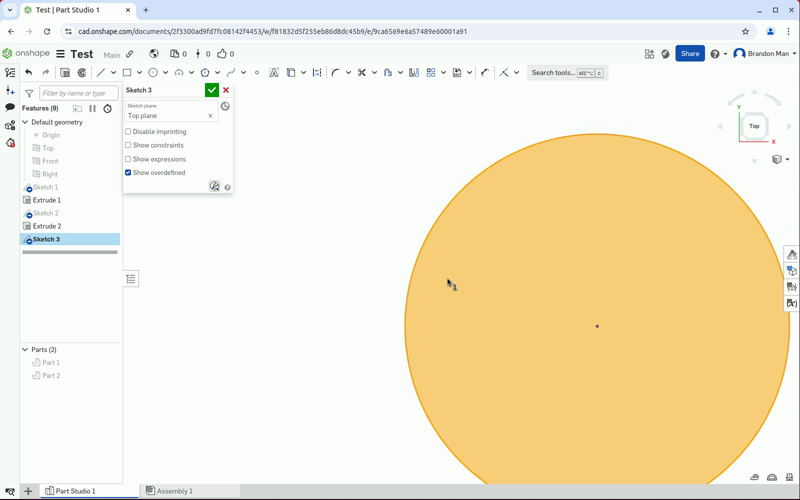
scroll(-6)
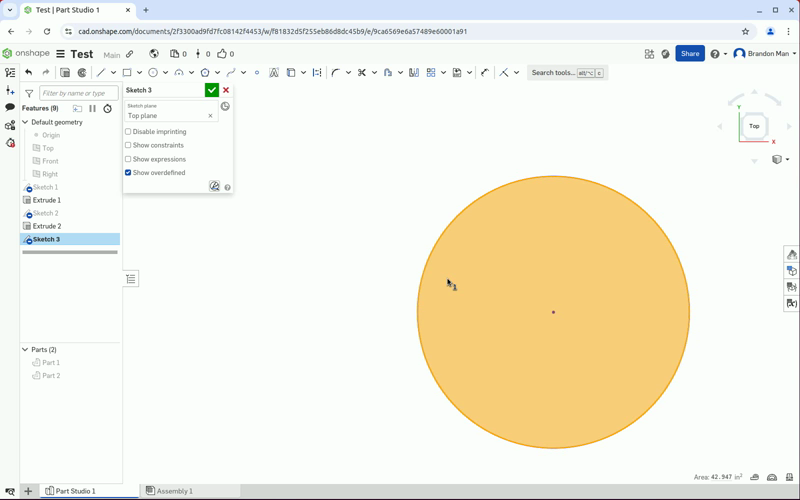
scroll(-6)
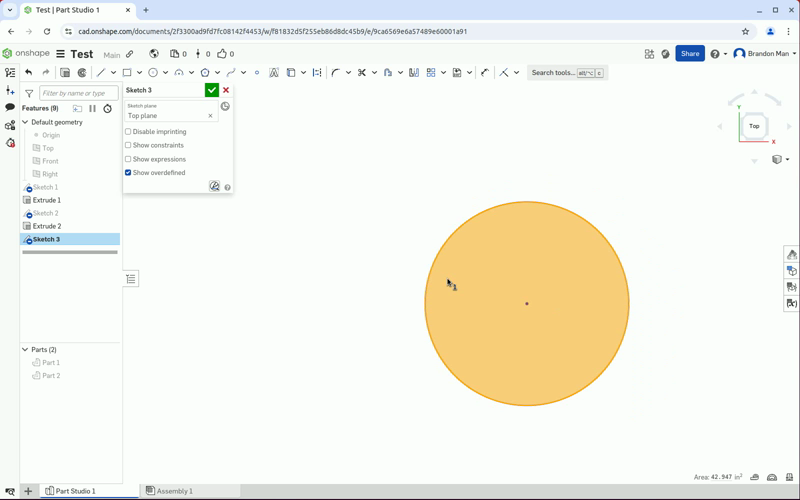
scroll(-6)
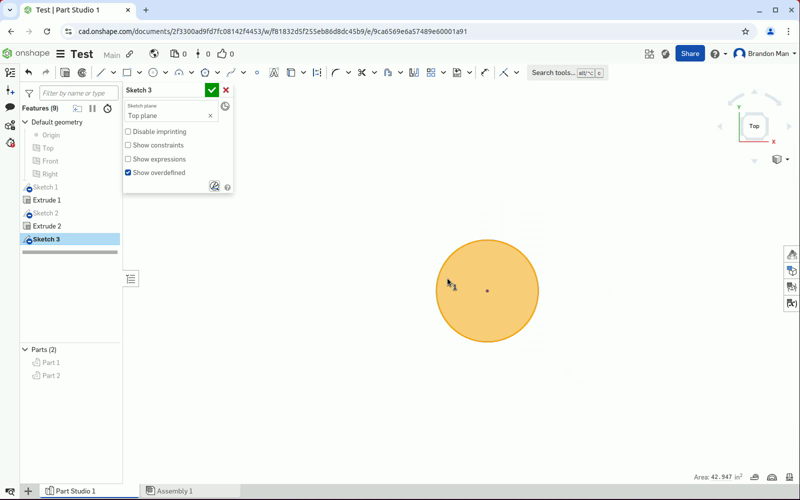
scroll(-6)
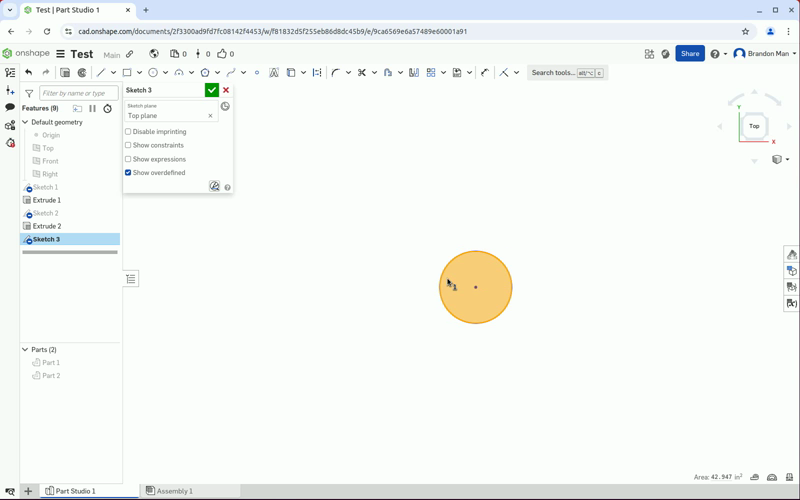
scroll(-6)
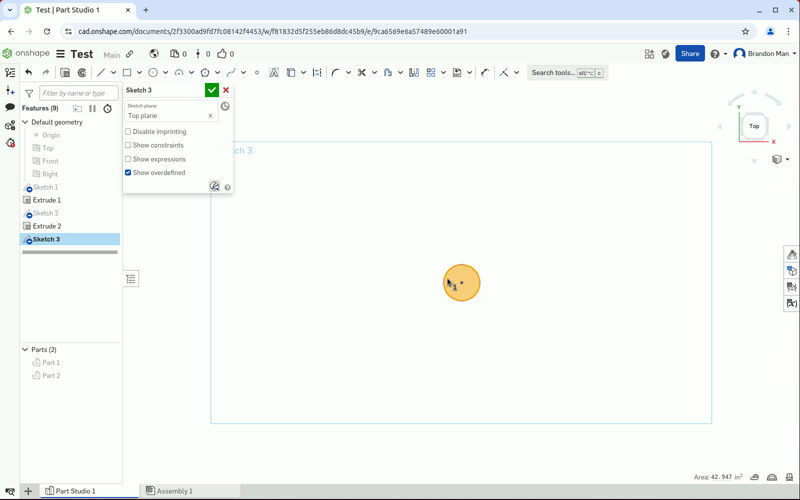
mouse_move(73, 352)
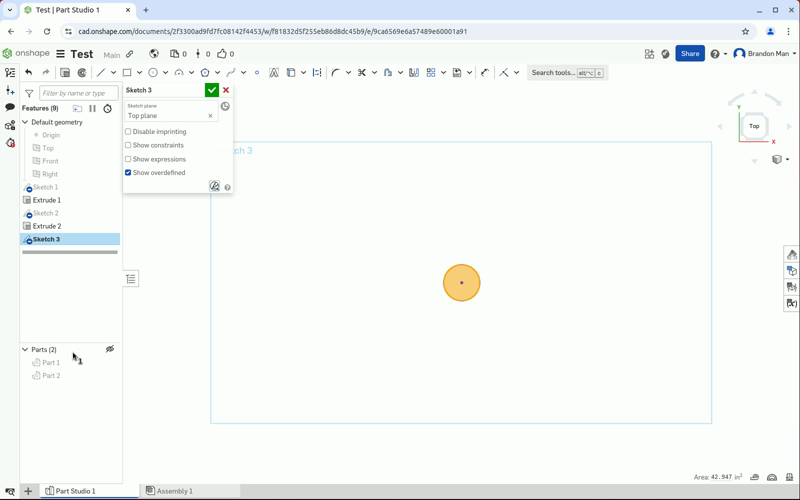
key(shift+y)
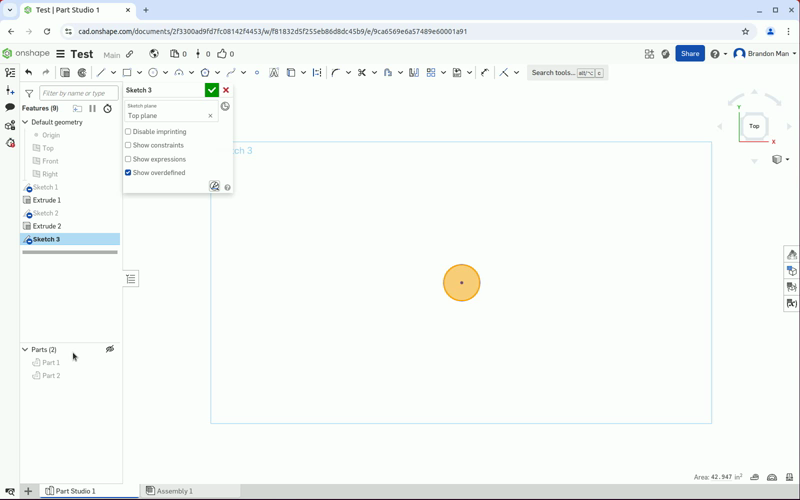
key(shift+e)
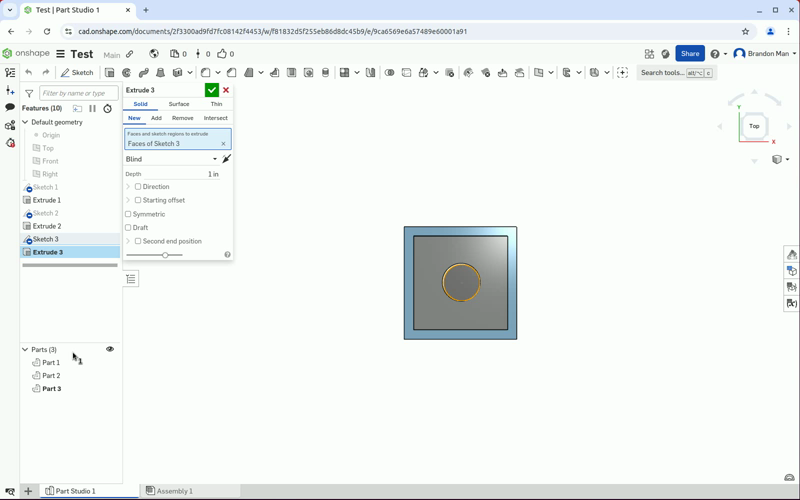
mouse_move(143, 106)
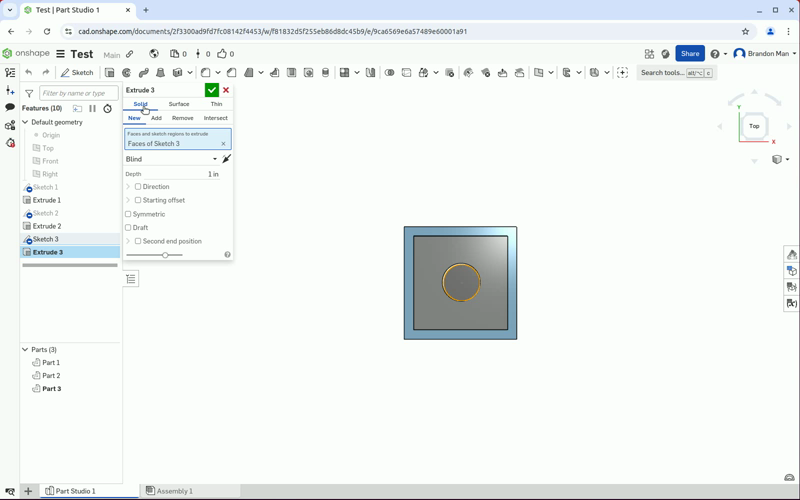
click(143, 106)
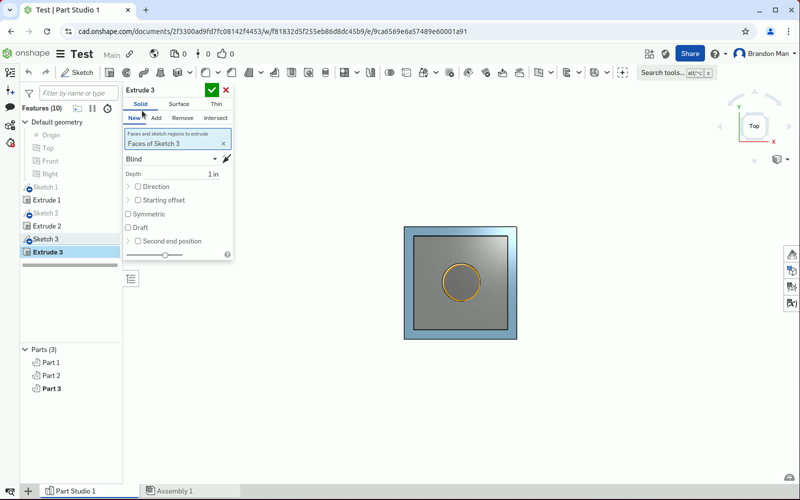
mouse_move(137, 120)
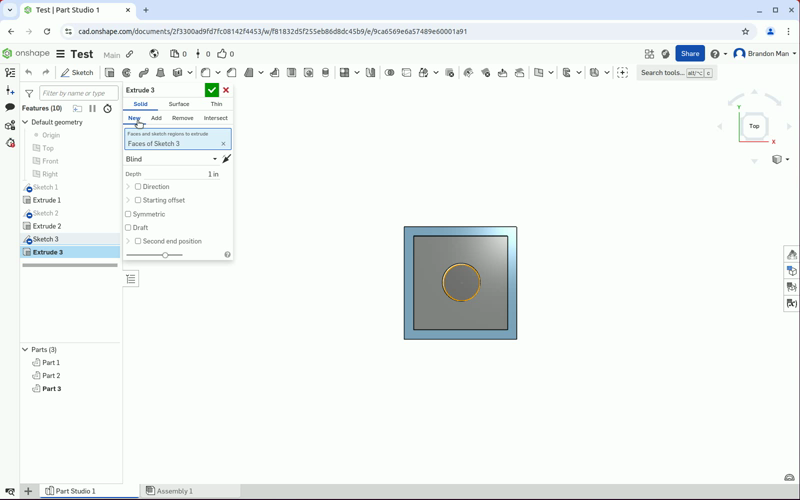
click(137, 120)
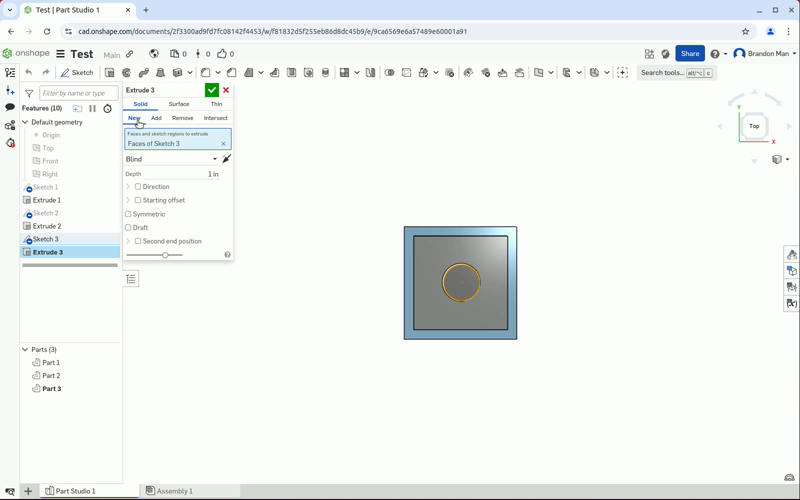
key(tab, 4)
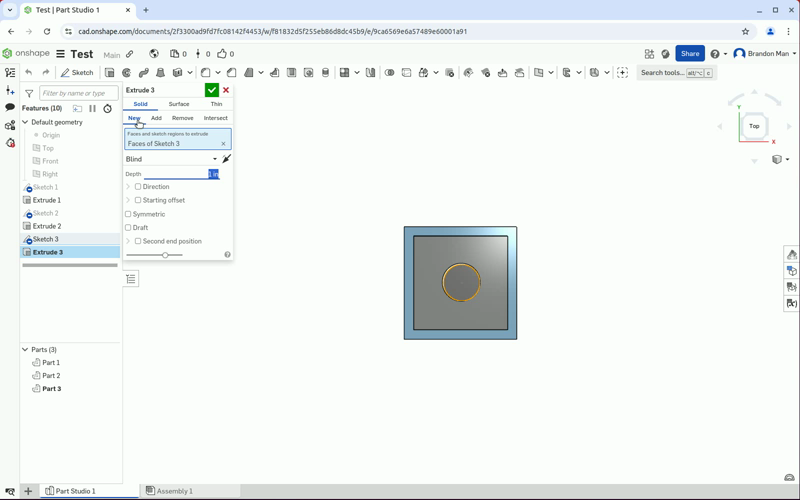
text(-0.722)
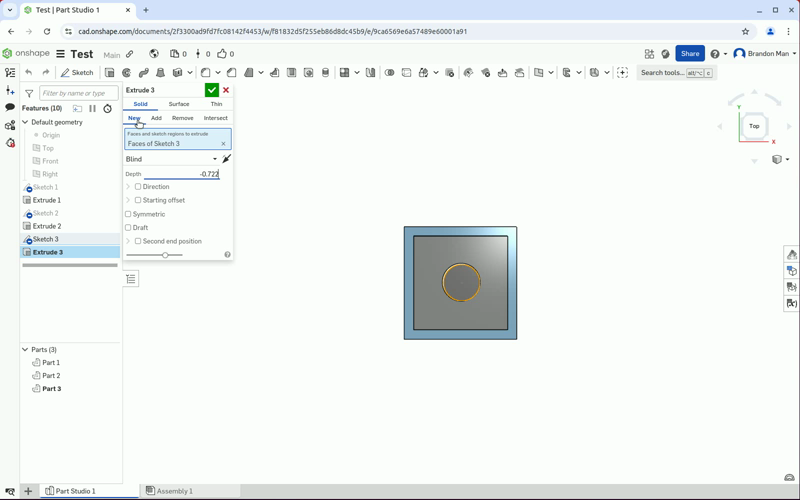
key(enter)
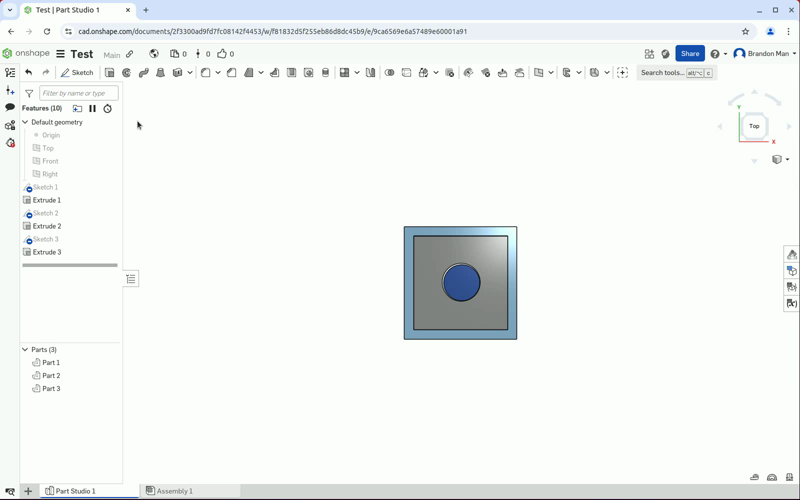
key(shift+h)
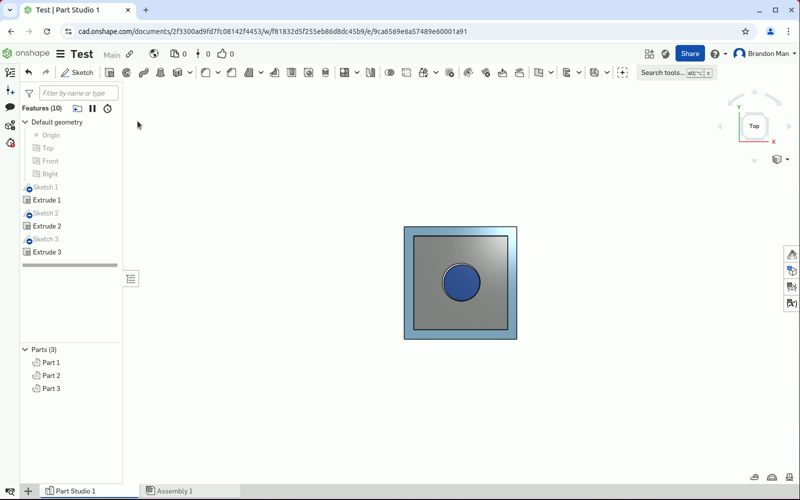
key(shift+h)
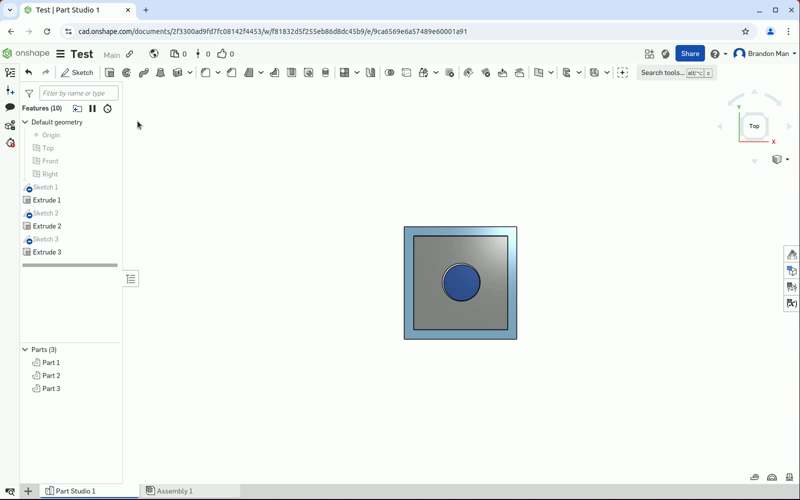
mouse_move(73, 189)
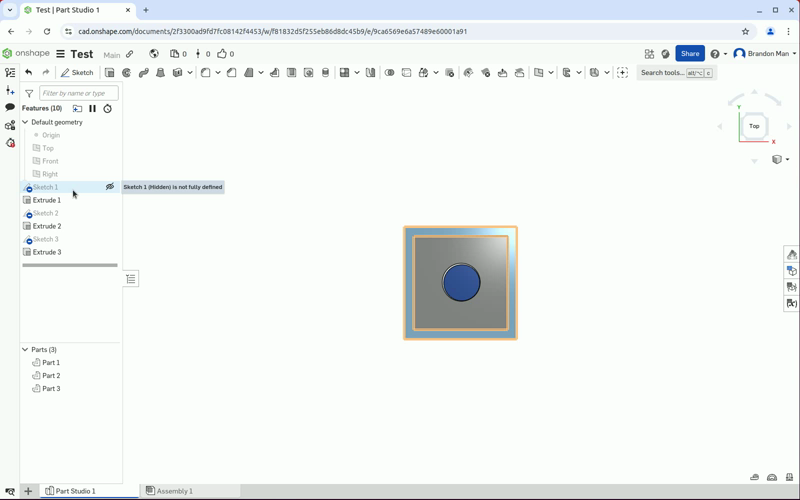
click(73, 189)
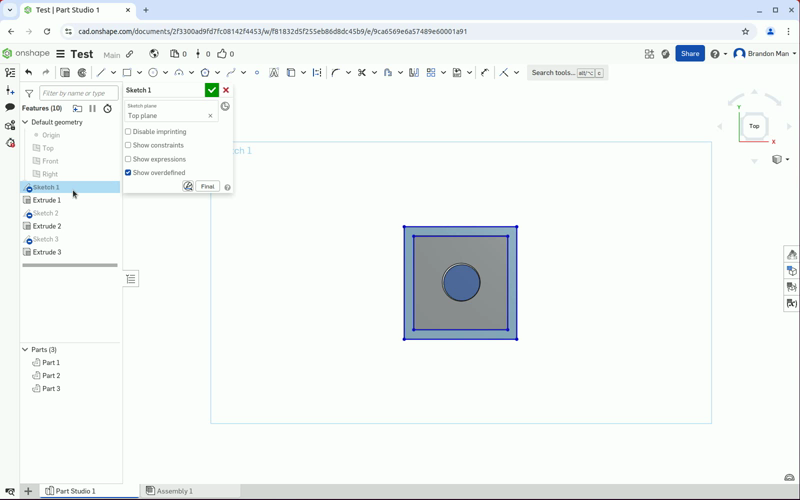
mouse_move(229, 92)
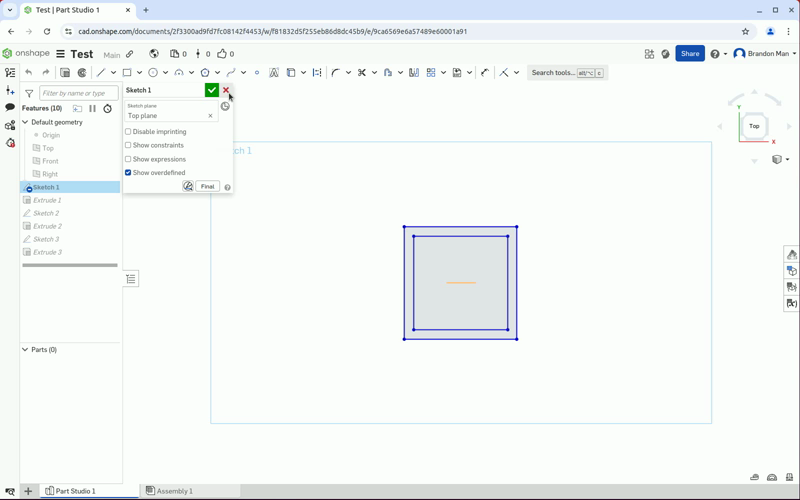
click(229, 92)
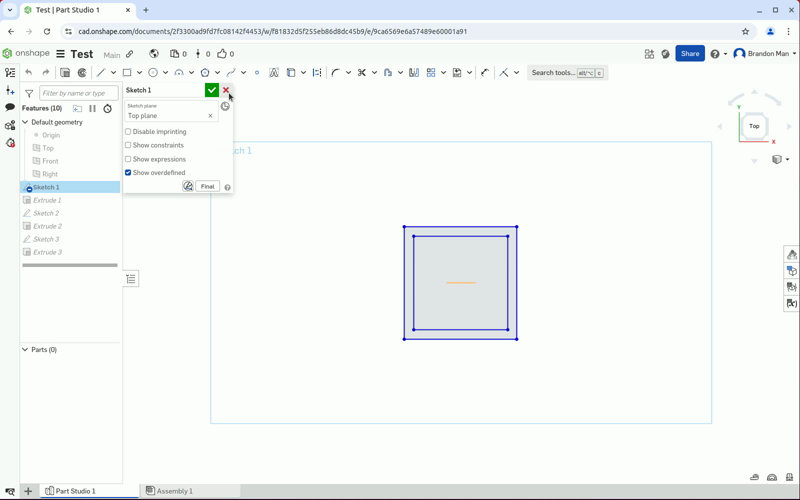
key(shift+s)
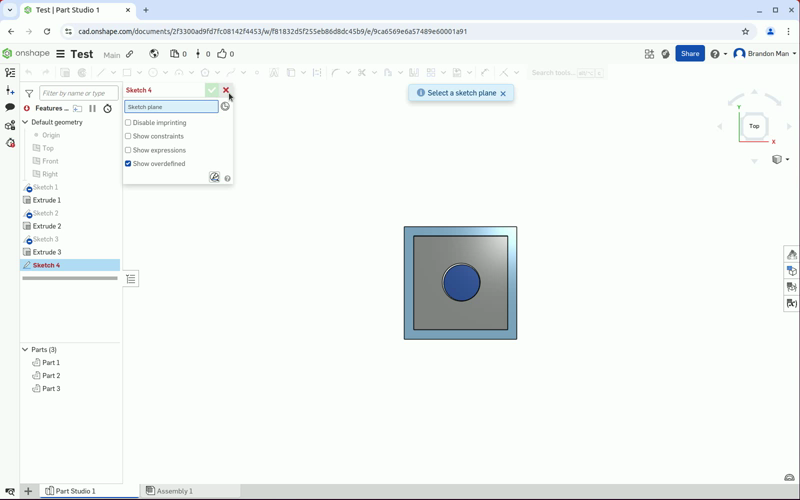
mouse_move(73, 150)
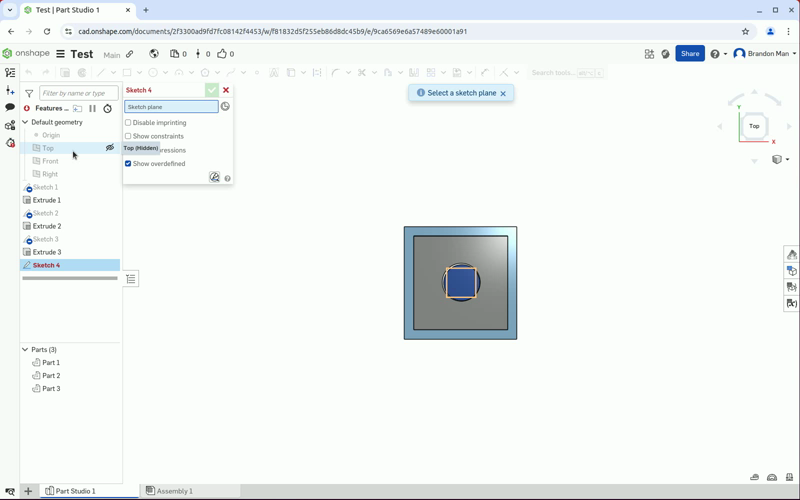
click(73, 150)
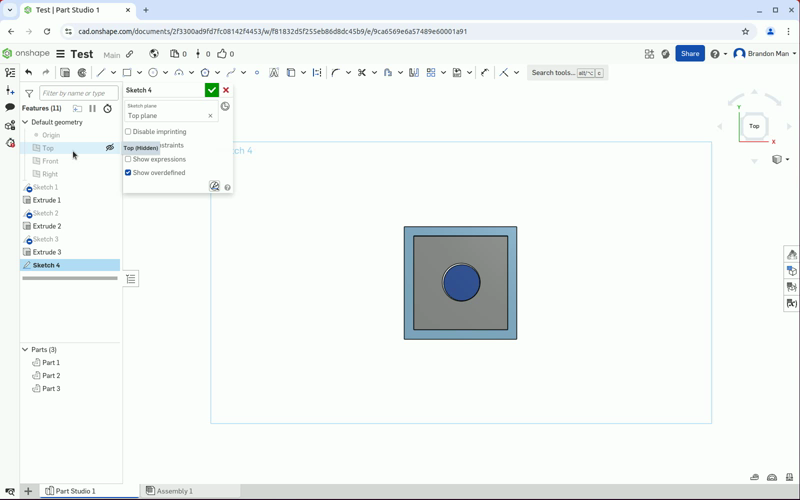
mouse_move(73, 352)
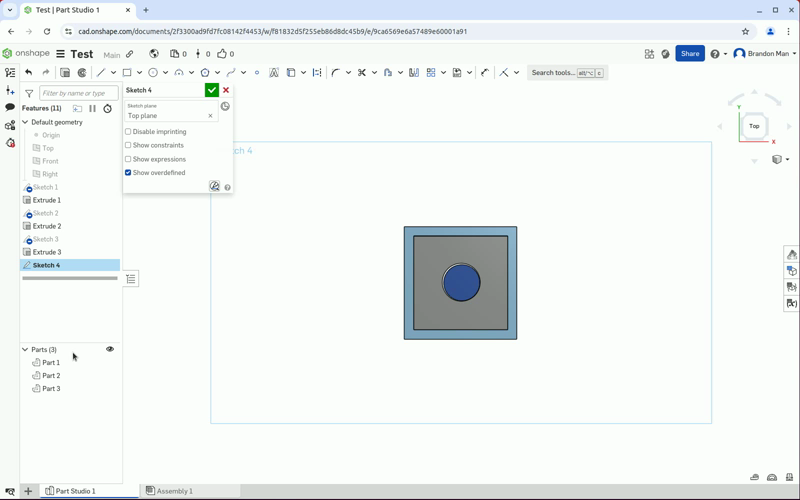
key(y)
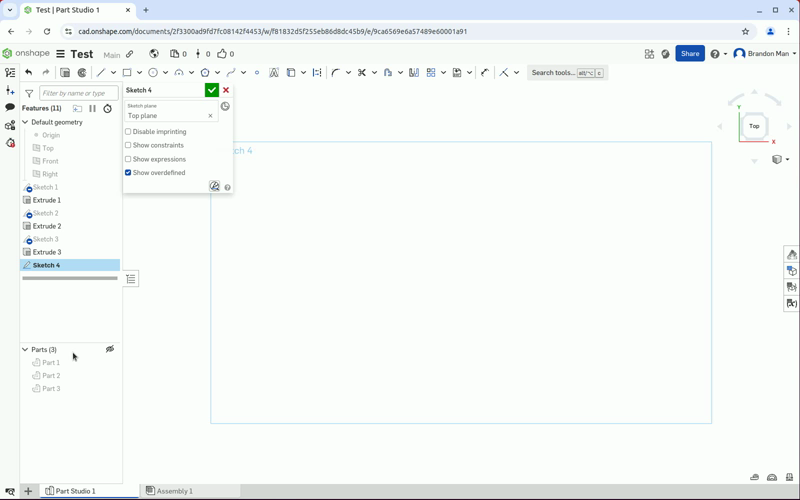
key(c)
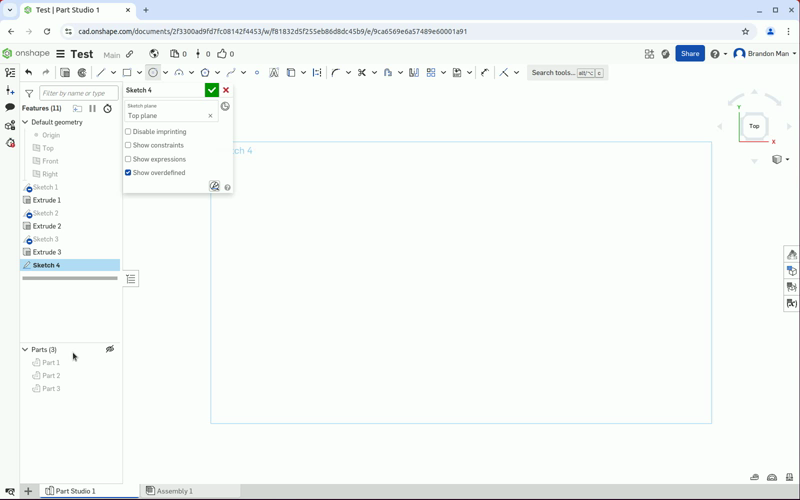
key_down(shift)
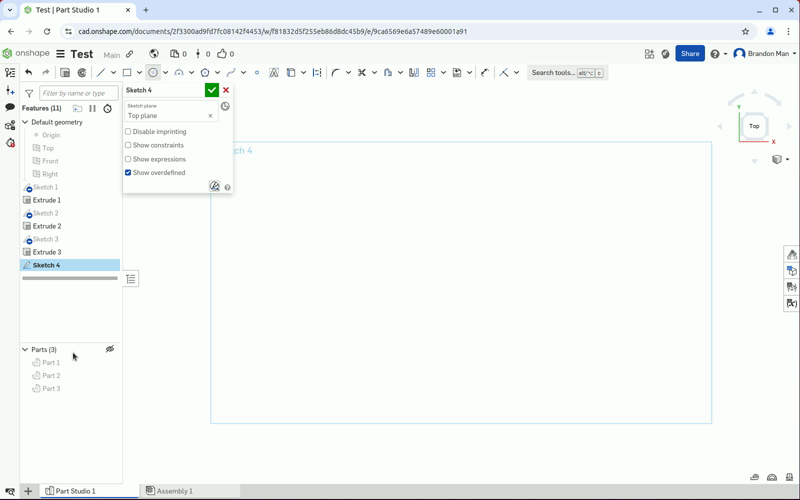
mouse_move(461, 282)
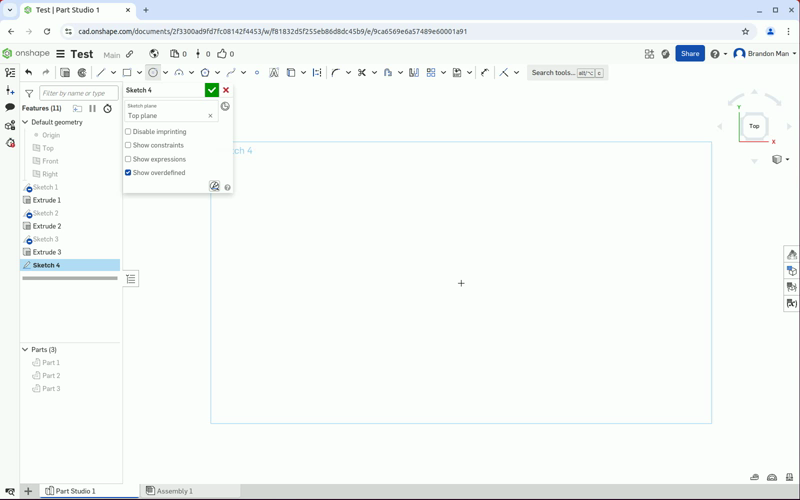
click(461, 282)
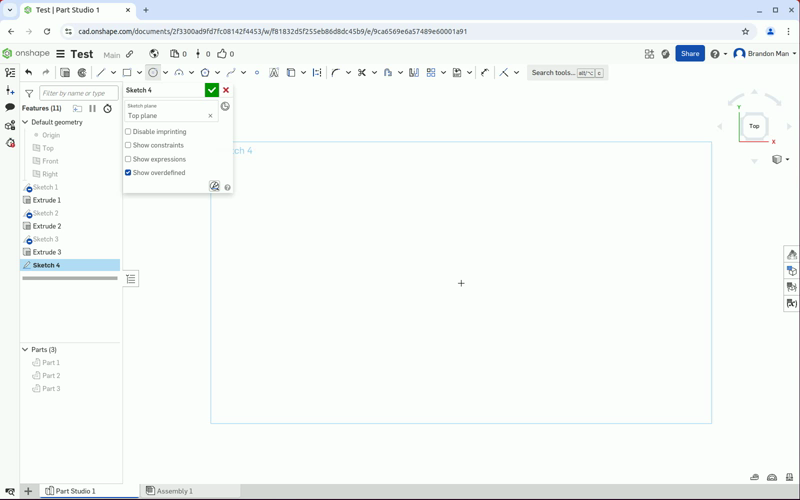
key_up(shift)
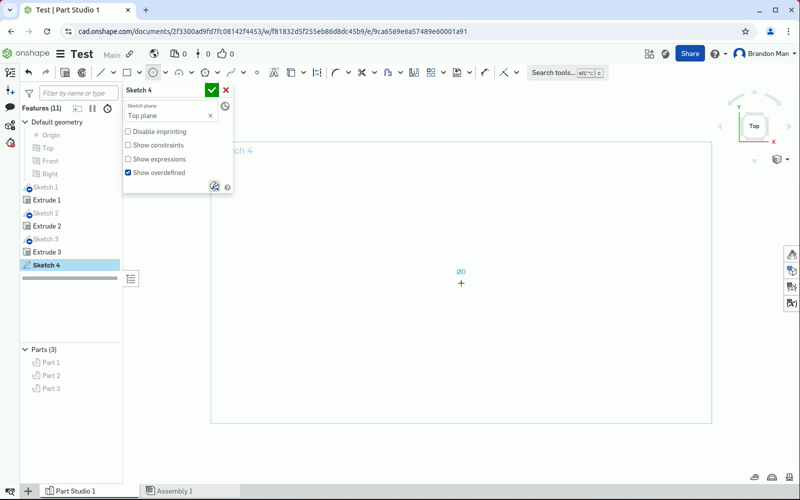
mouse_move(480, 282)
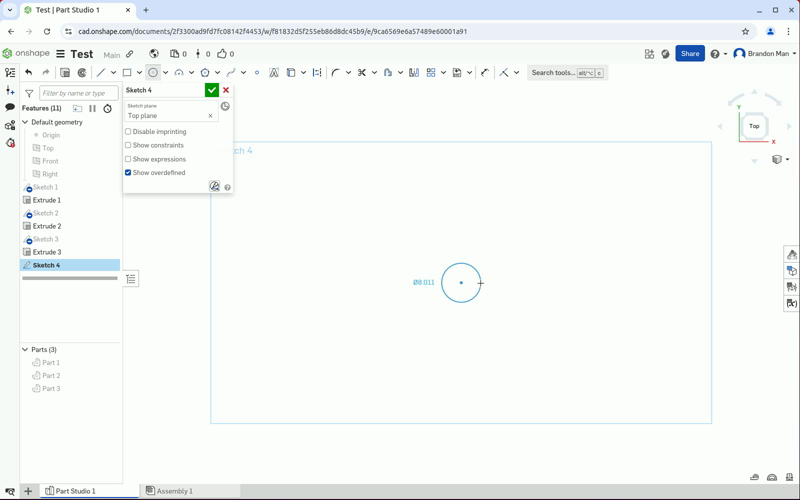
click(480, 282)
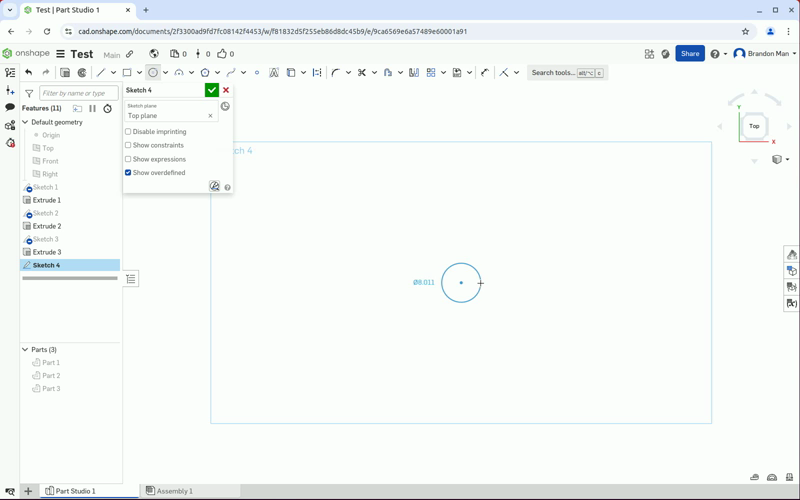
key(esc)
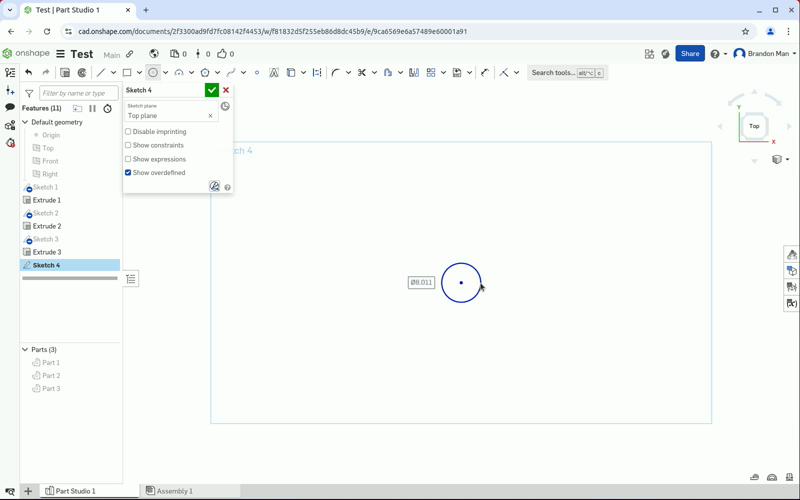
key(c)
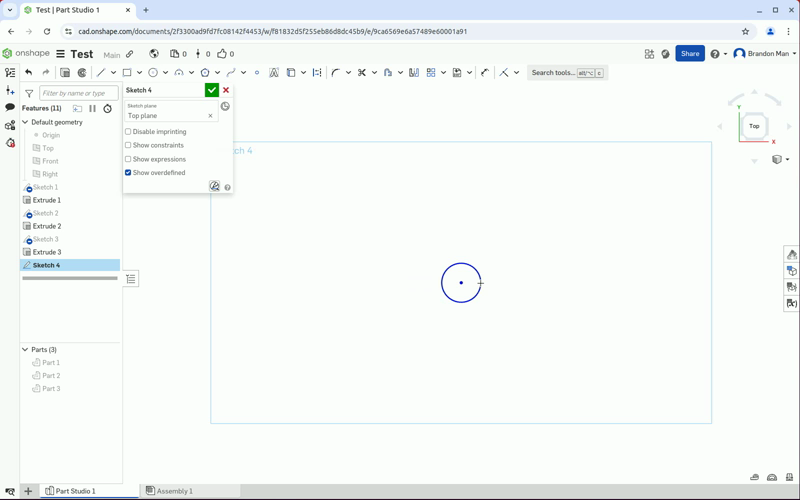
key_down(shift)
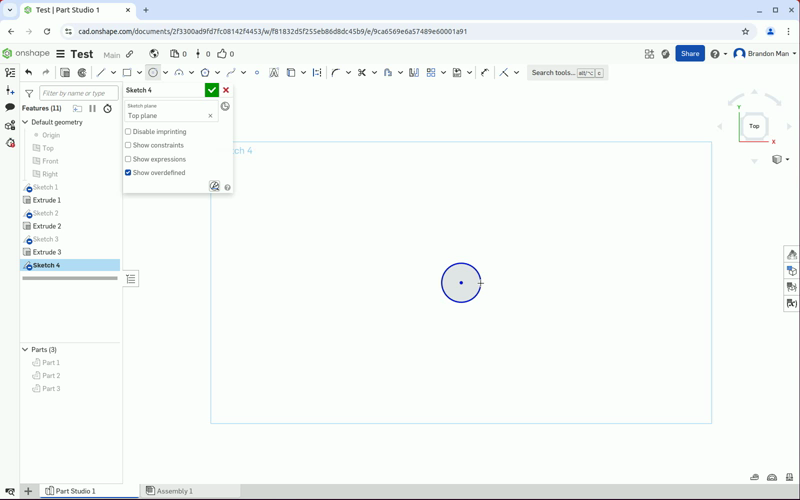
mouse_move(461, 282)
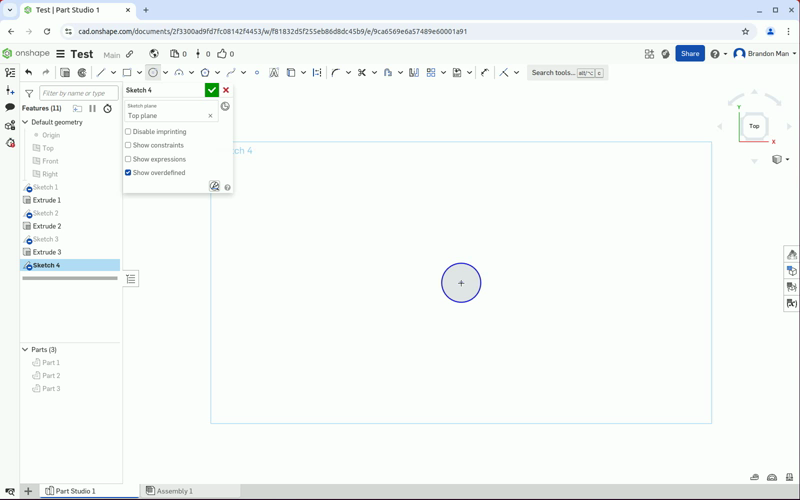
click(461, 282)
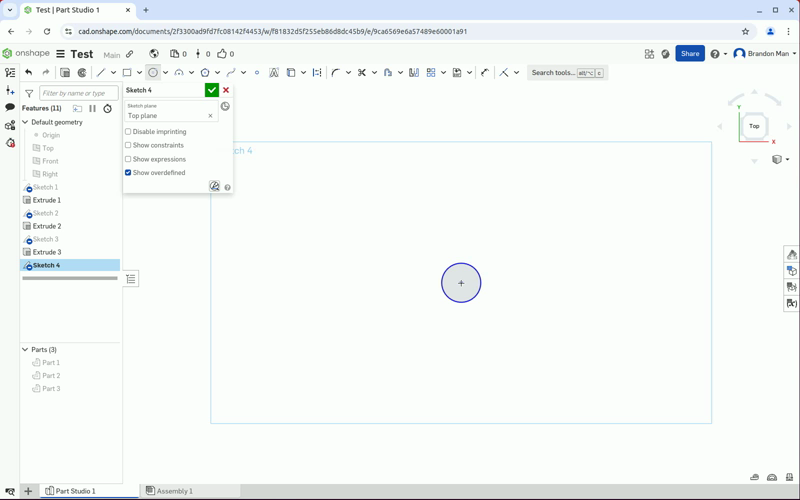
key_up(shift)
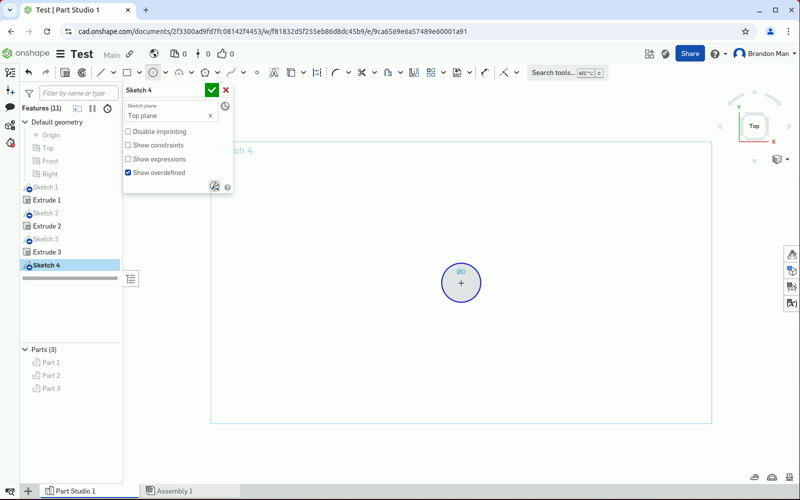
mouse_move(478, 282)
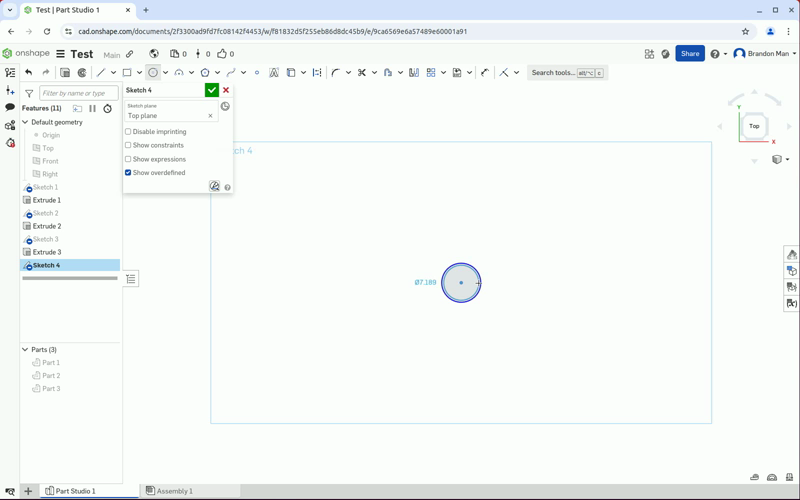
scroll(6)
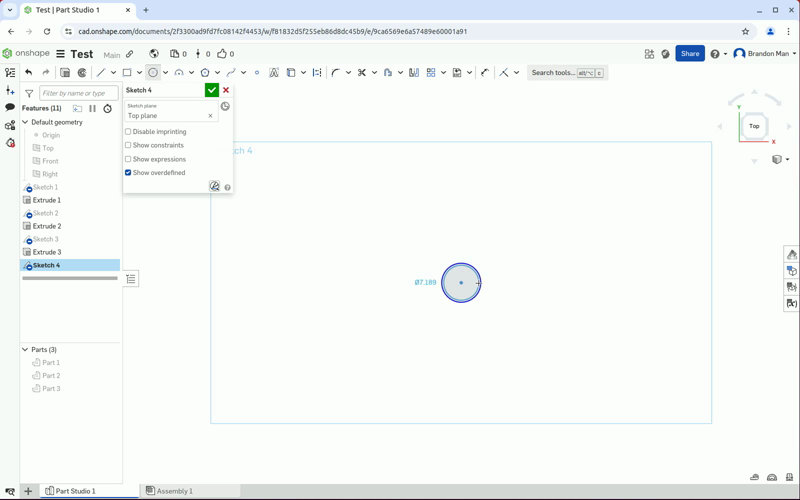
scroll(6)
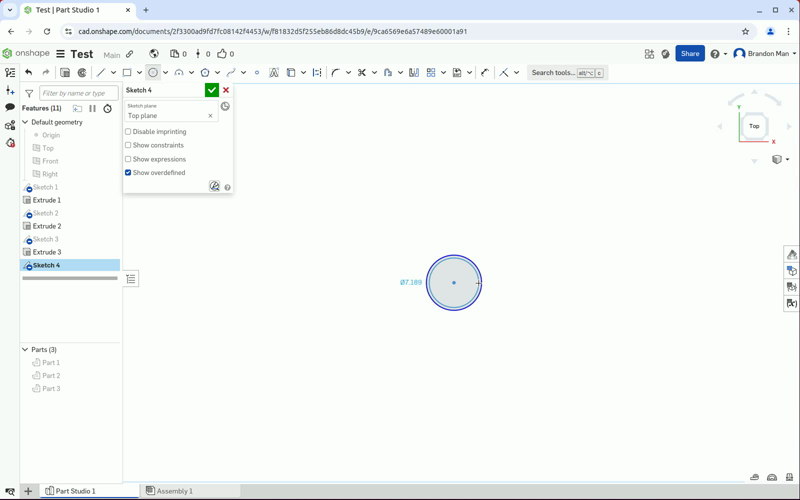
scroll(6)
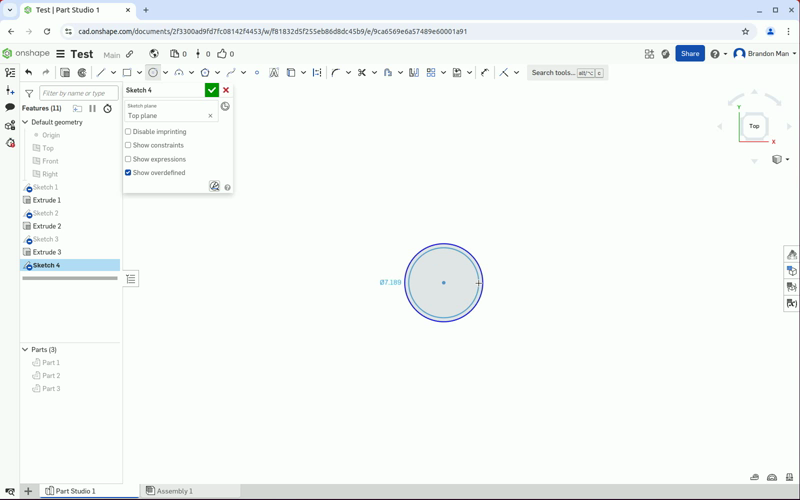
scroll(6)
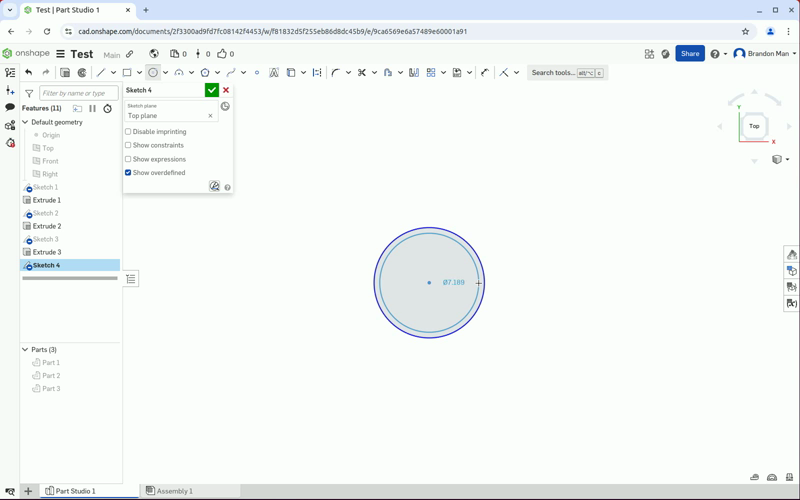
scroll(6)
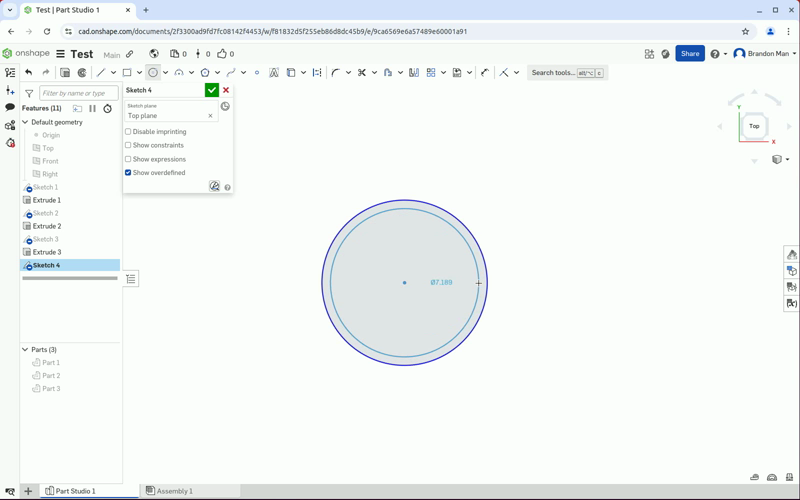
scroll(6)
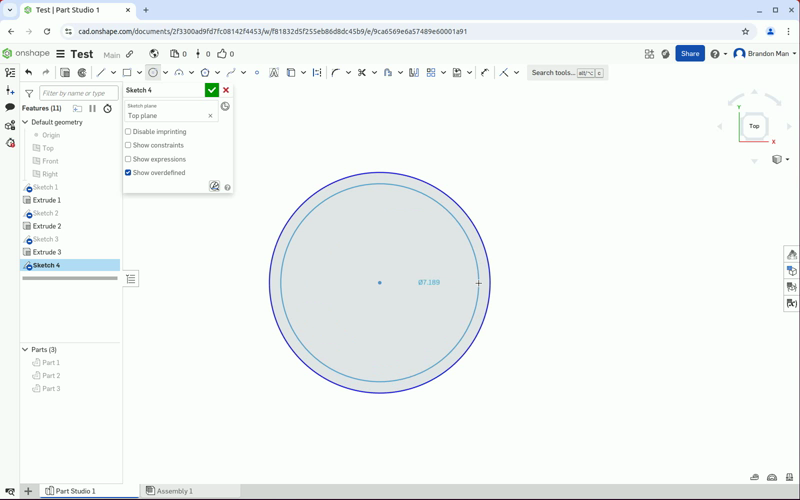
scroll(6)
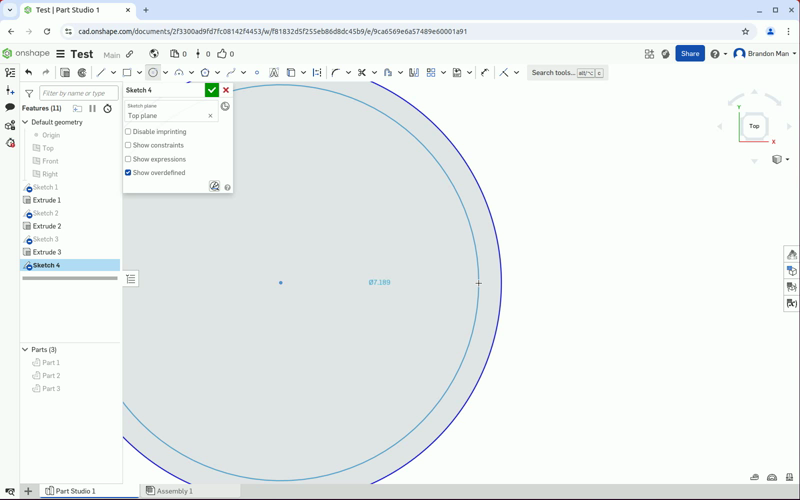
click(478, 282)
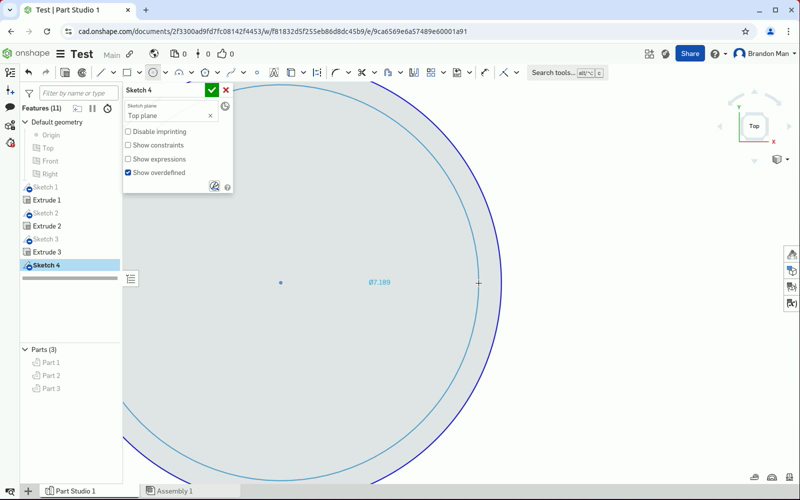
scroll(-6)
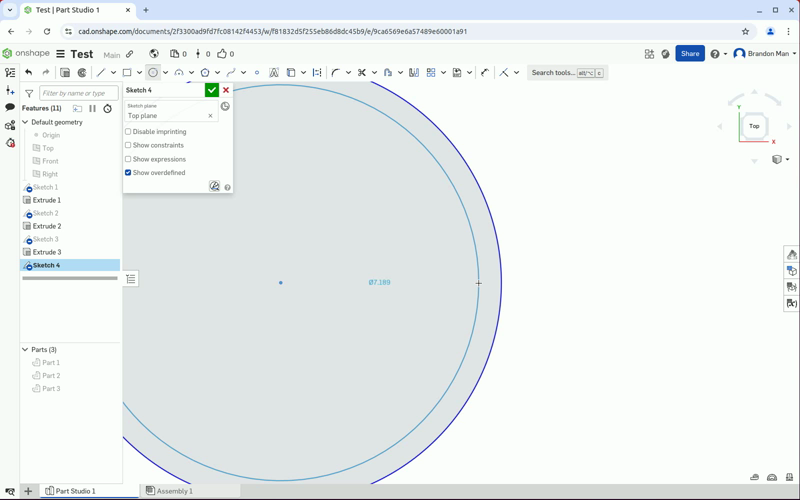
scroll(-6)
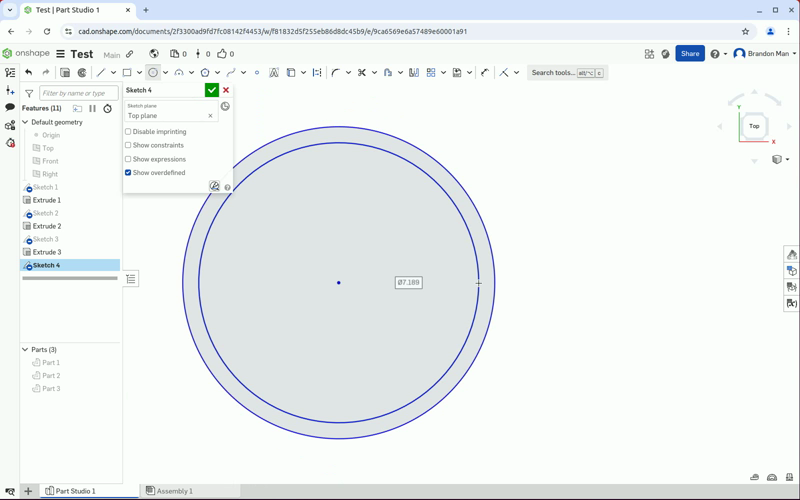
scroll(-6)
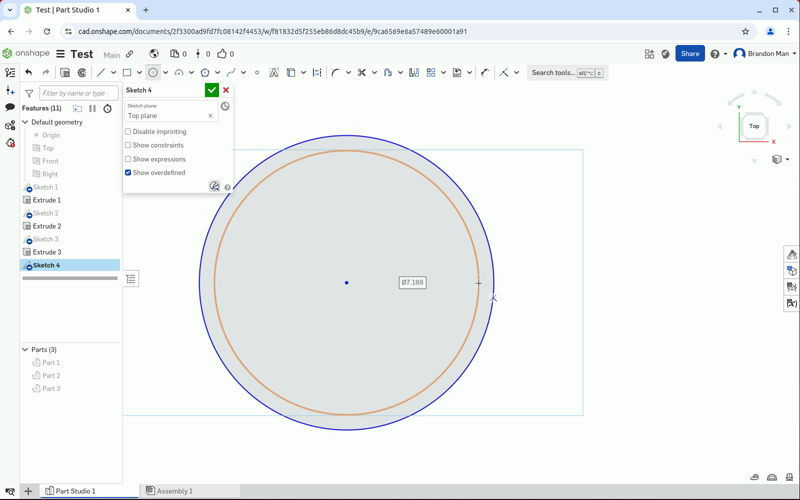
scroll(-6)
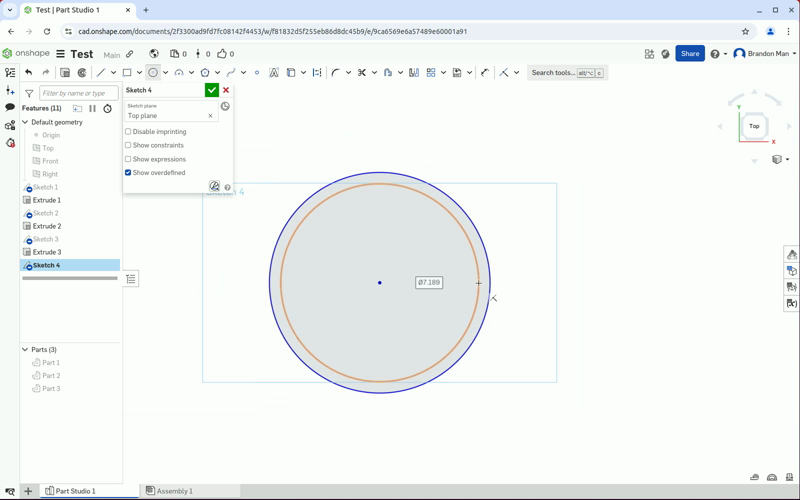
scroll(-6)
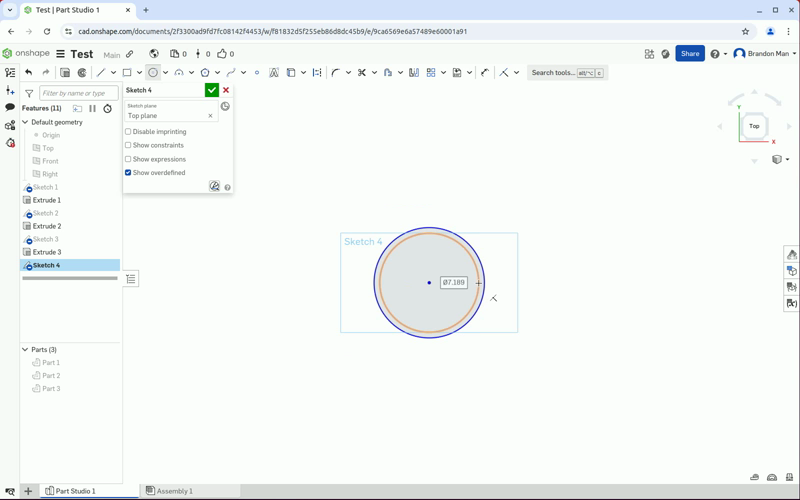
scroll(-6)
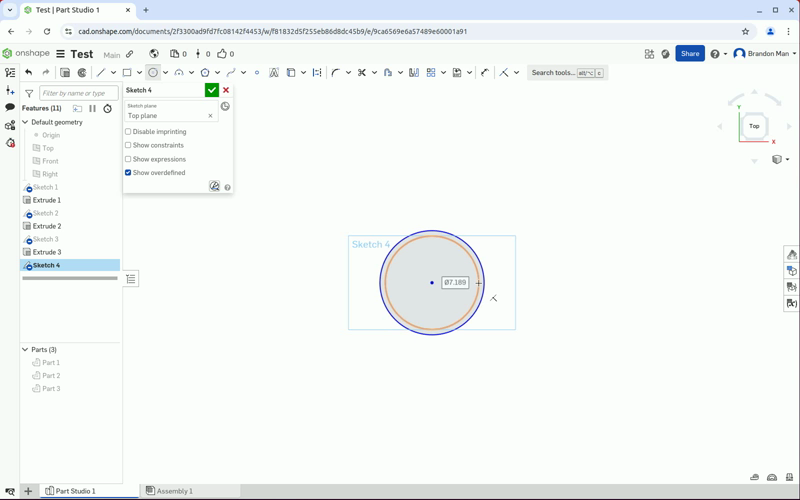
scroll(-6)
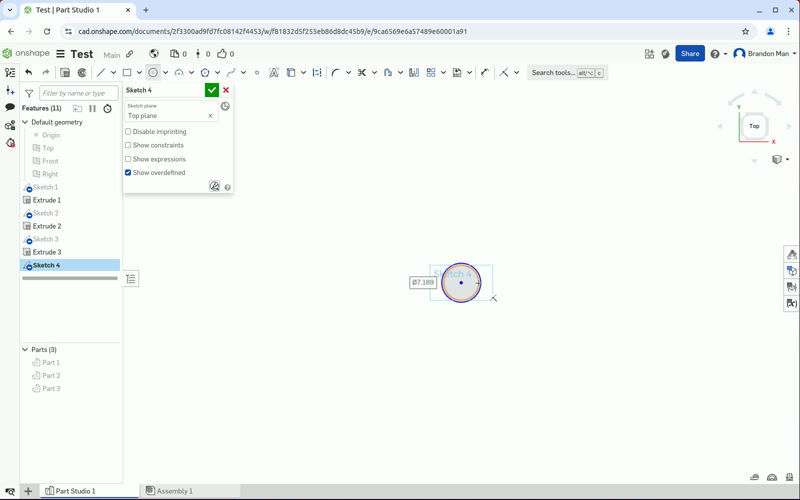
key(esc)
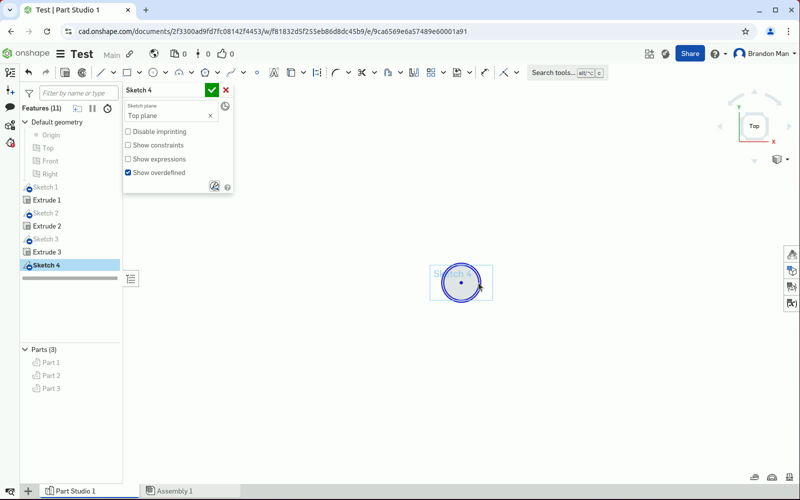
mouse_move(474, 294)
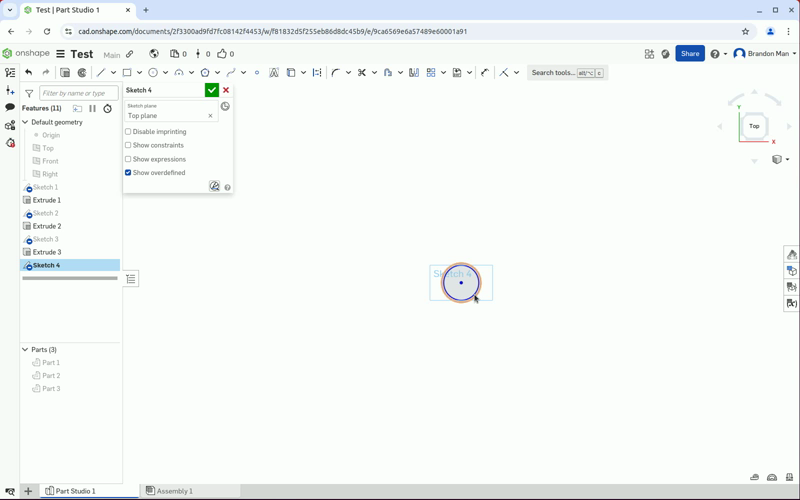
scroll(6)
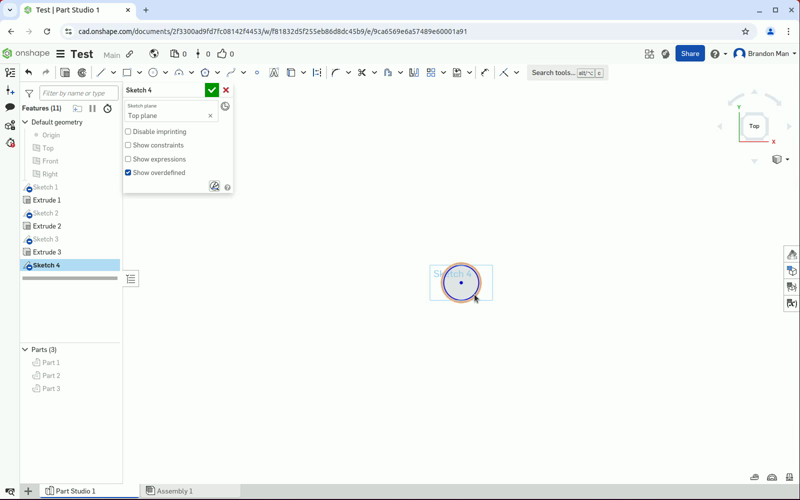
scroll(6)
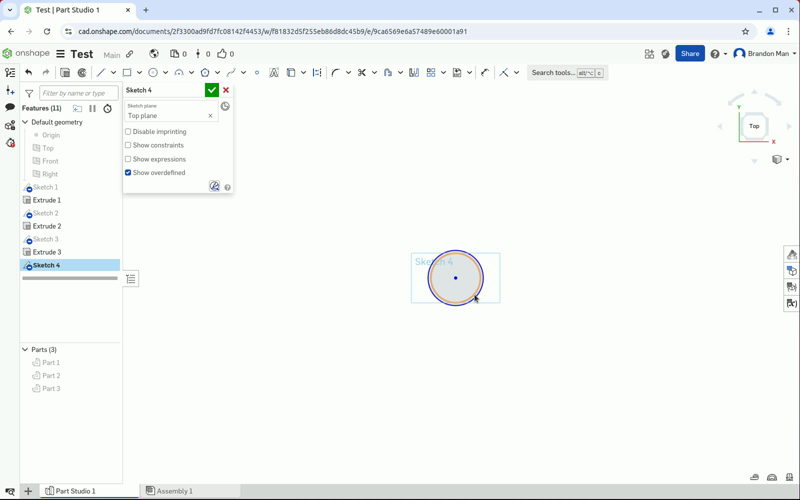
scroll(6)
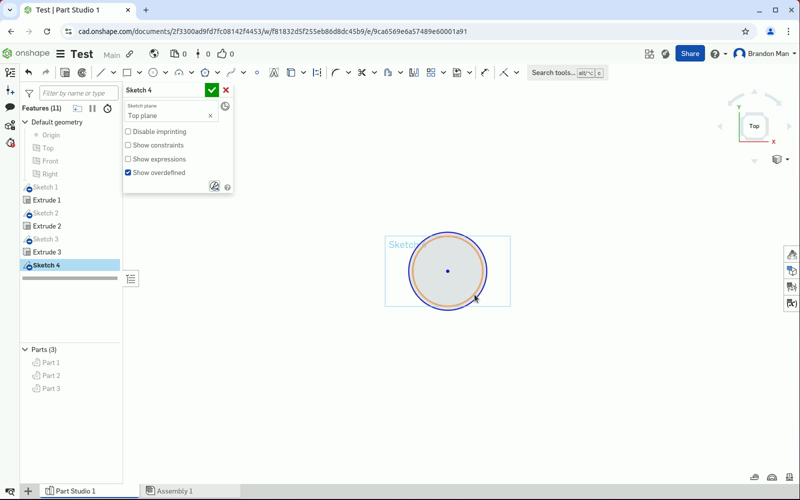
scroll(6)
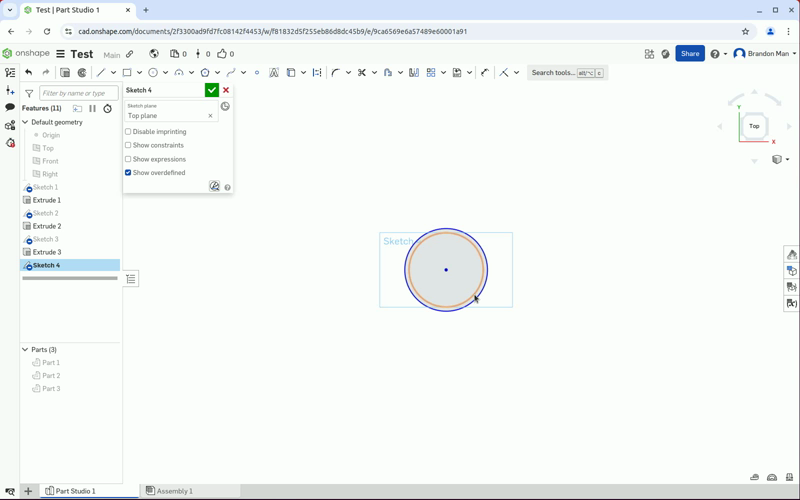
scroll(6)
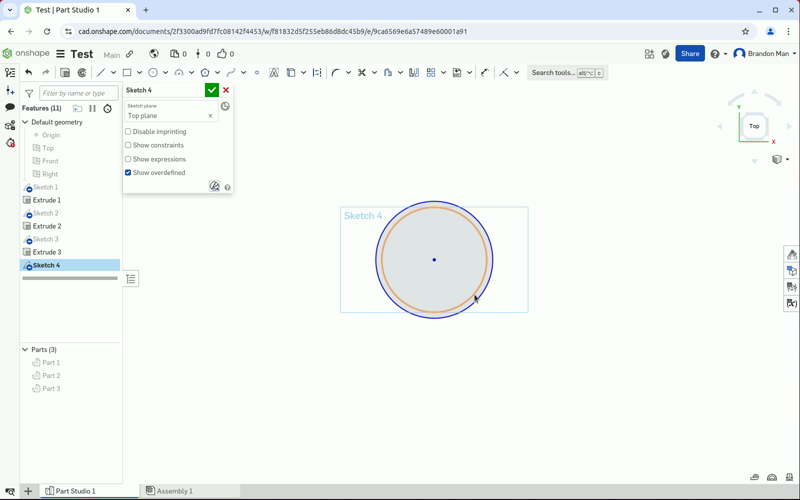
scroll(6)
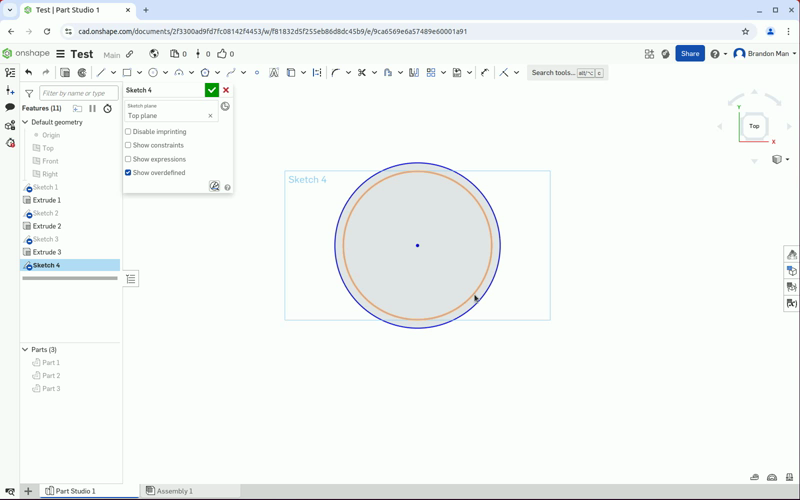
scroll(6)
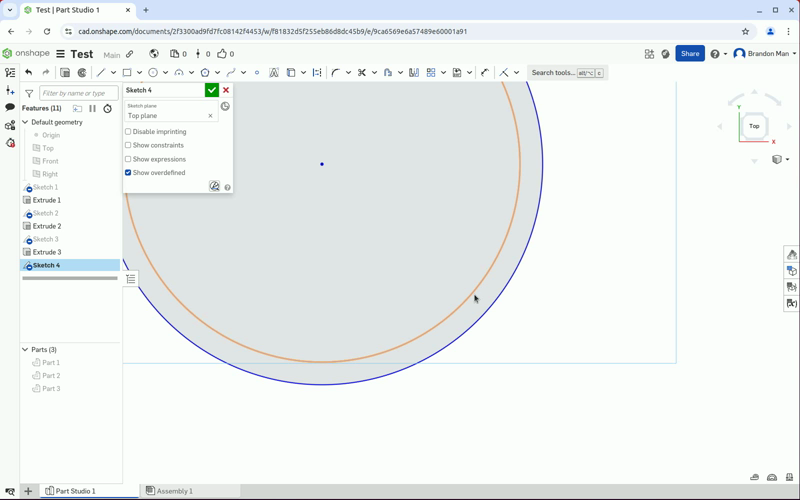
click(474, 294)
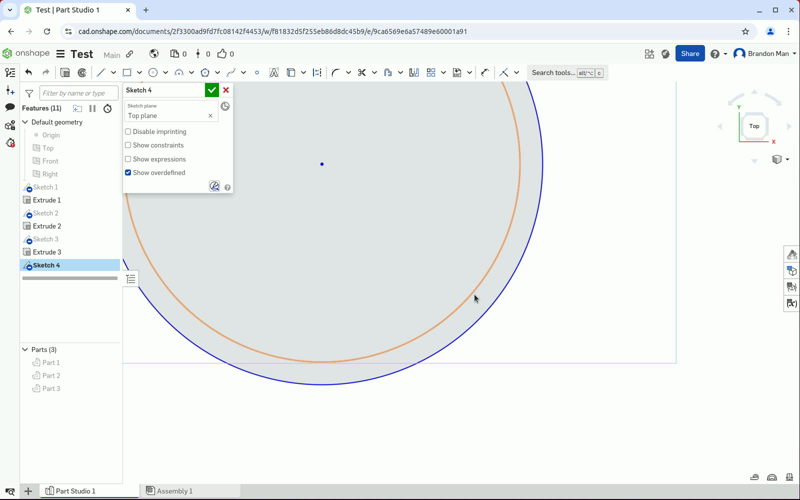
scroll(-6)
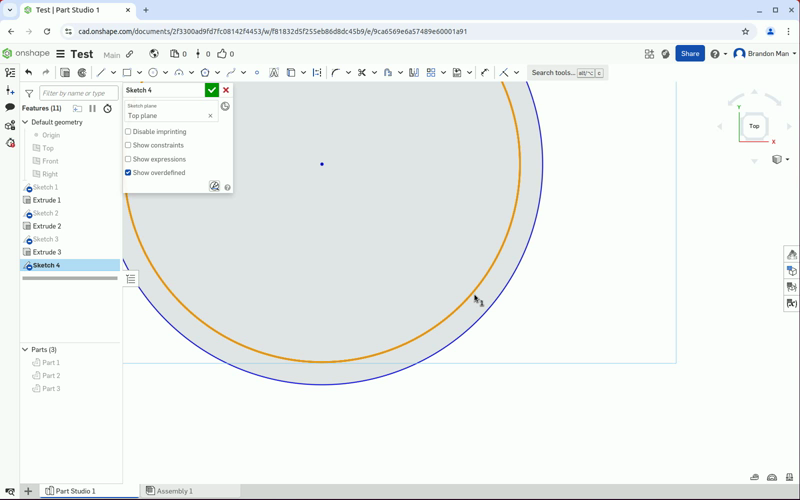
scroll(-6)
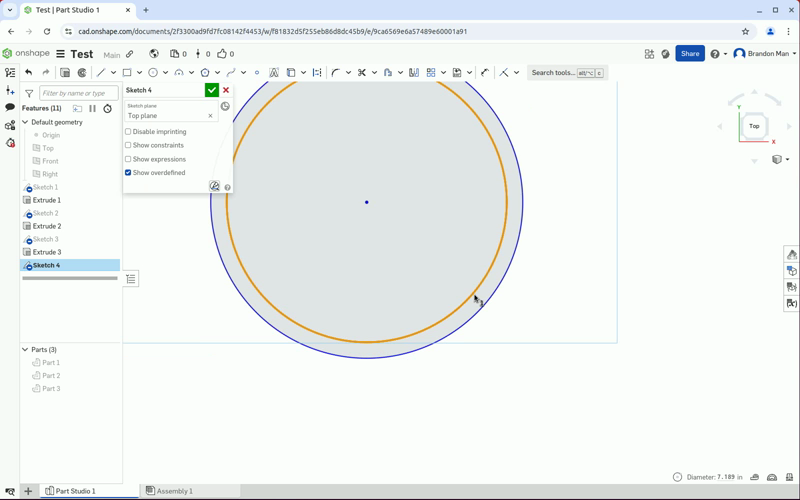
scroll(-6)
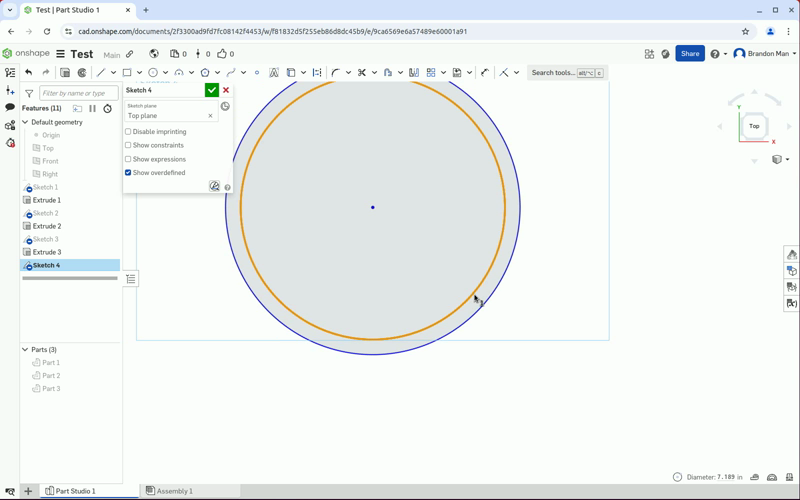
scroll(-6)
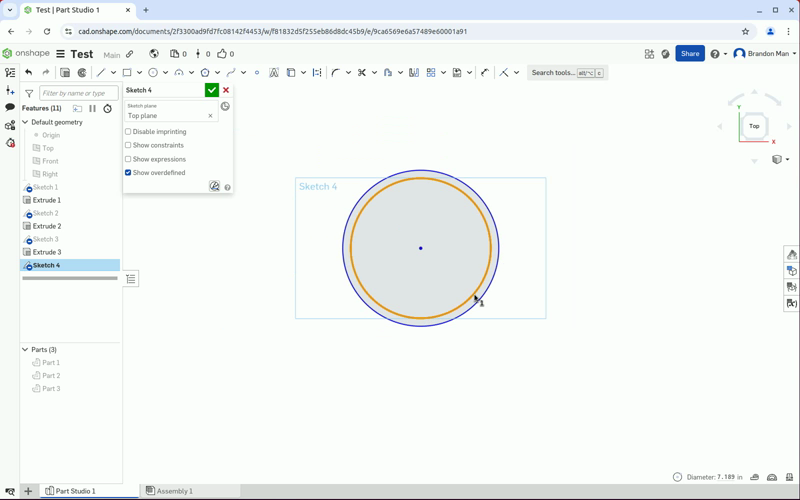
scroll(-6)
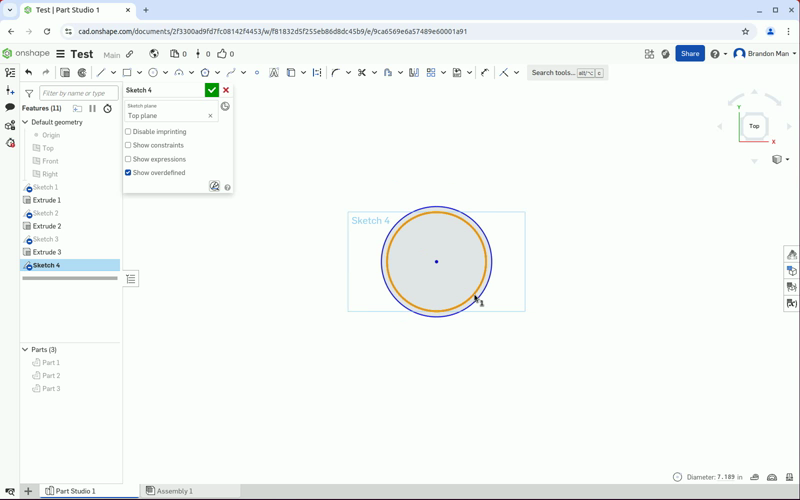
scroll(-6)
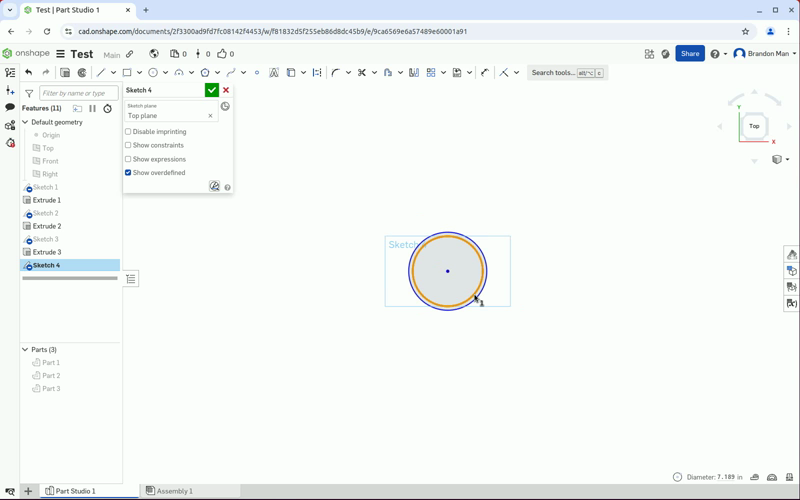
scroll(-6)
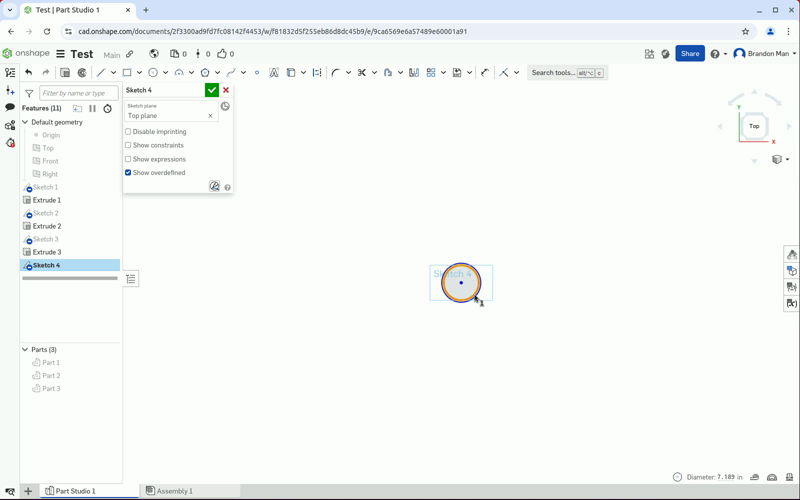
mouse_move(73, 352)
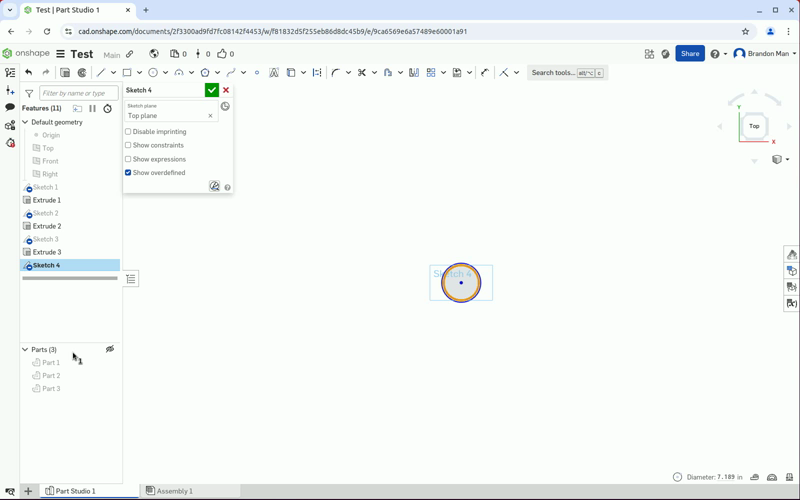
key(shift+y)
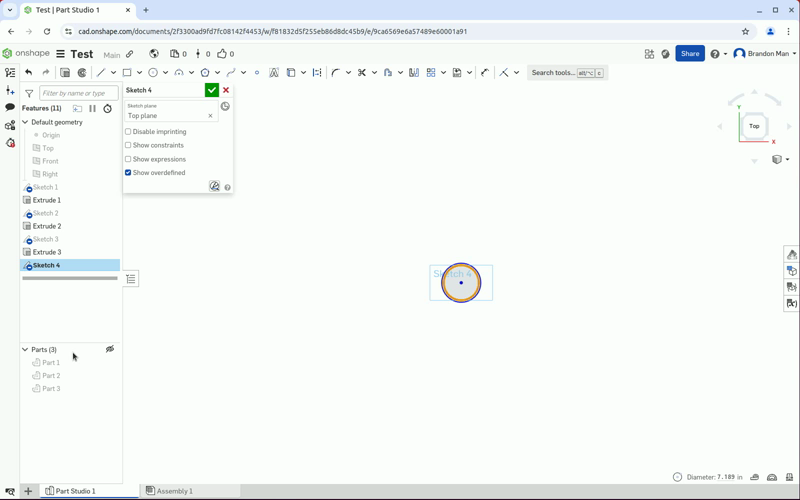
key(shift+e)
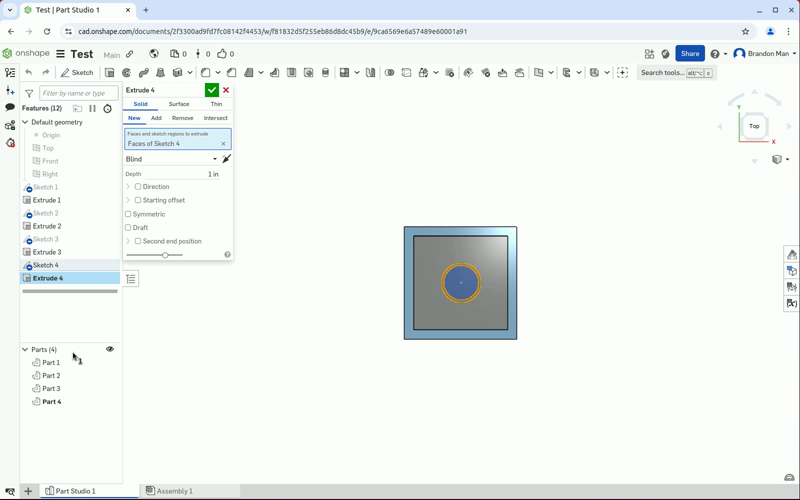
mouse_move(143, 106)
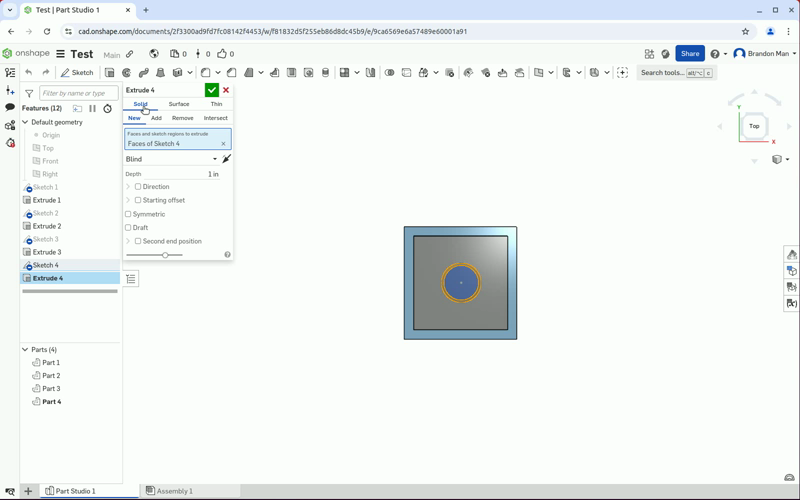
click(143, 106)
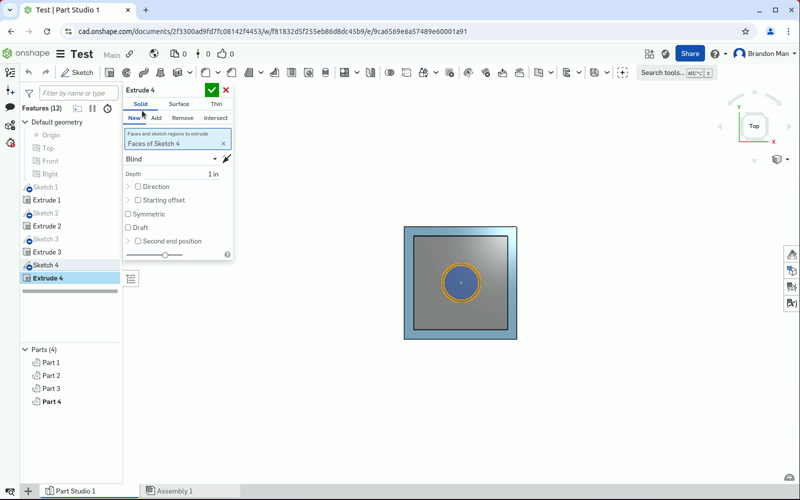
mouse_move(137, 120)
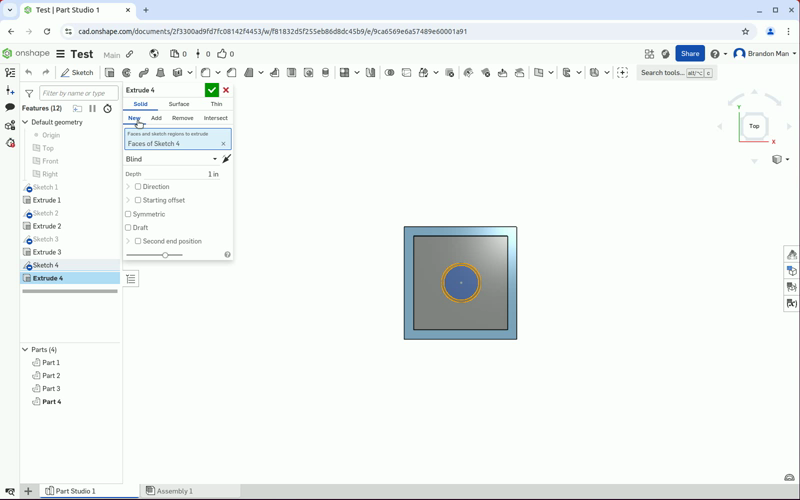
click(137, 120)
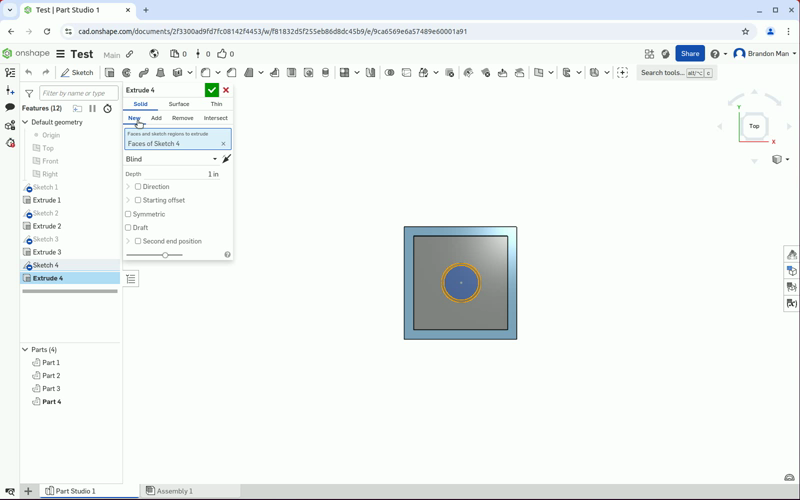
key(tab, 4)
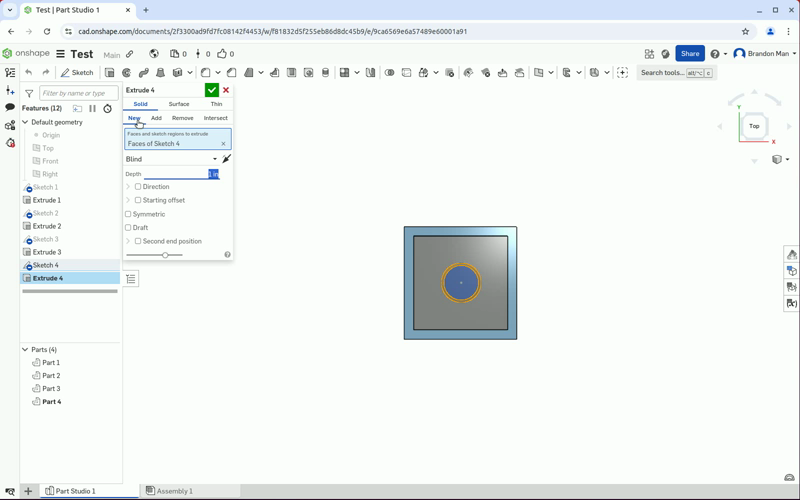
text(-0.722)
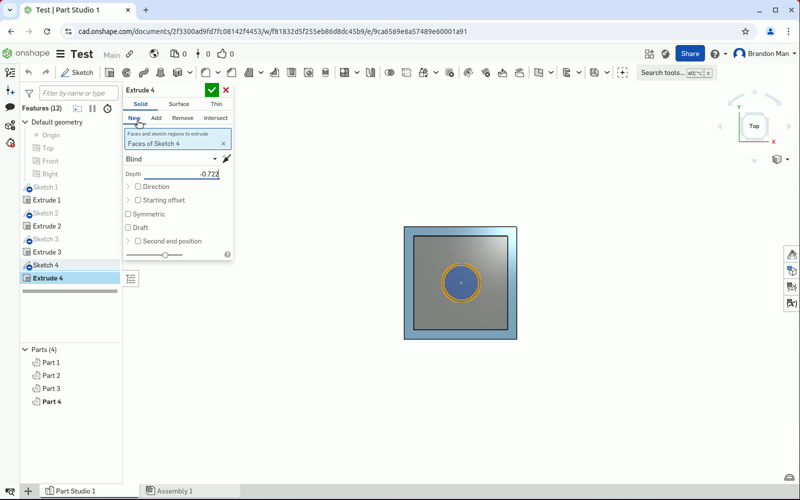
key(enter)
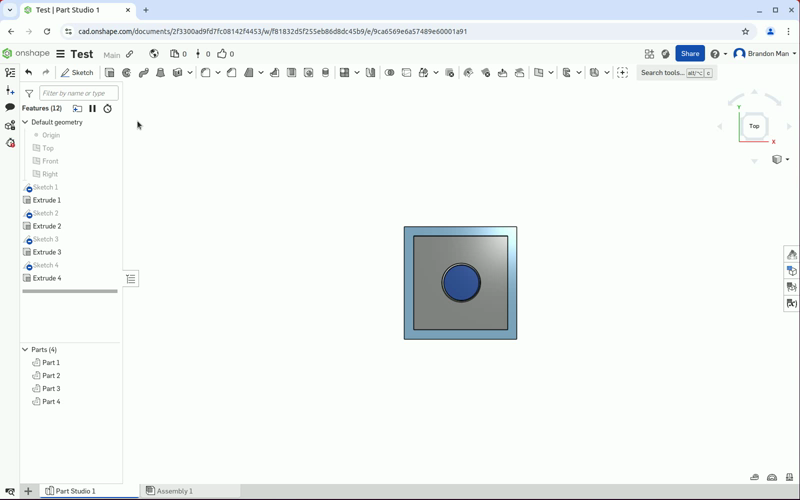
key(shift+h)
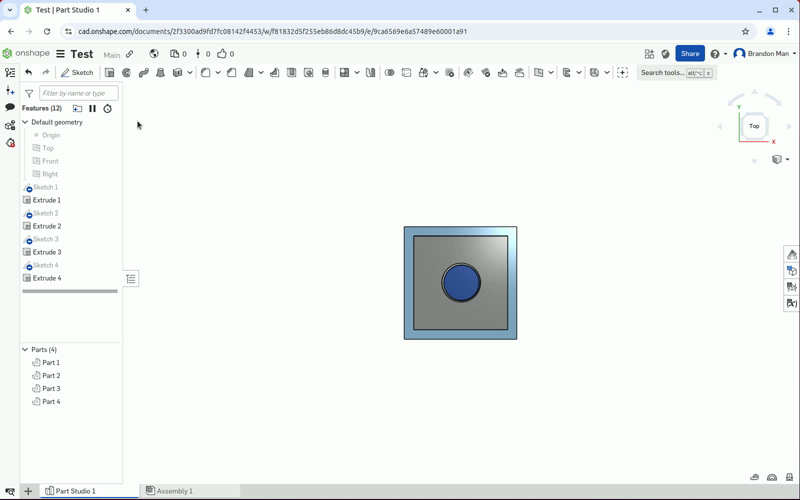
key(shift+h)
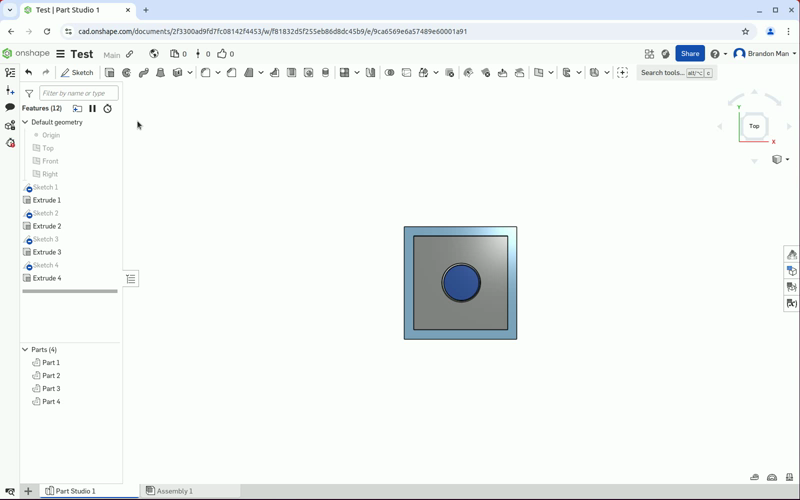
mouse_move(73, 189)
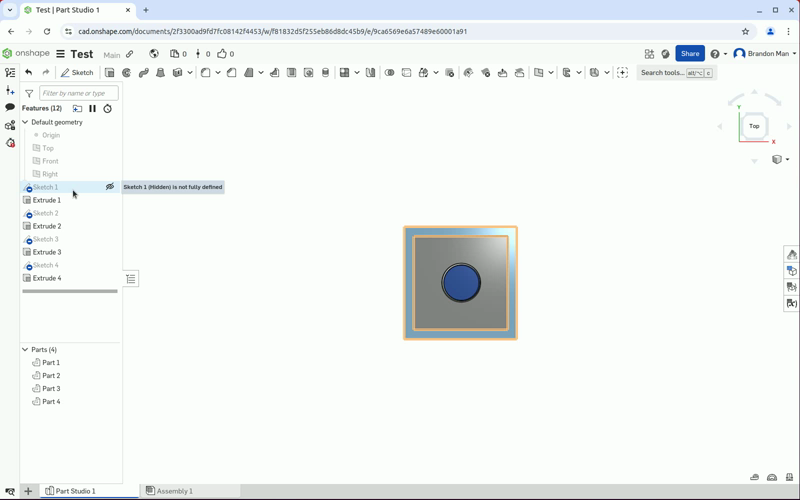
click(73, 189)
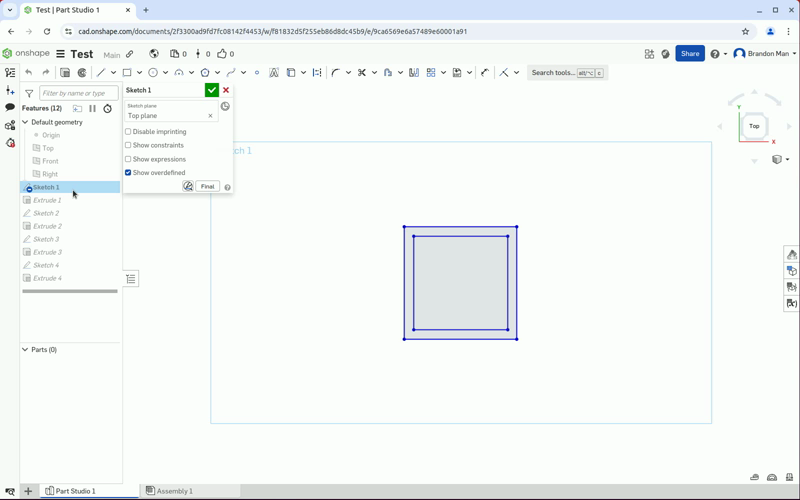
mouse_move(229, 92)
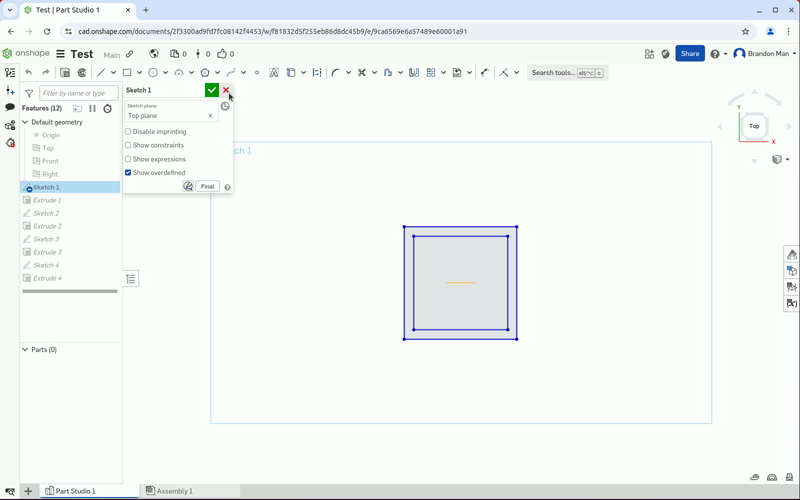
click(229, 92)
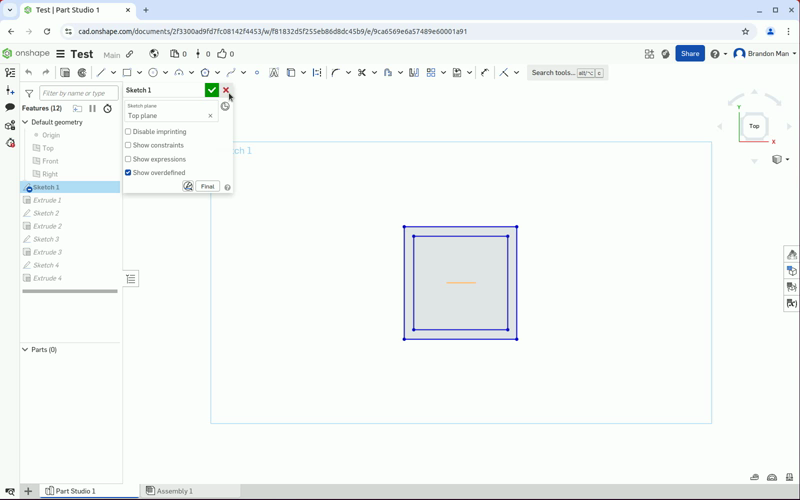
key(shift+s)
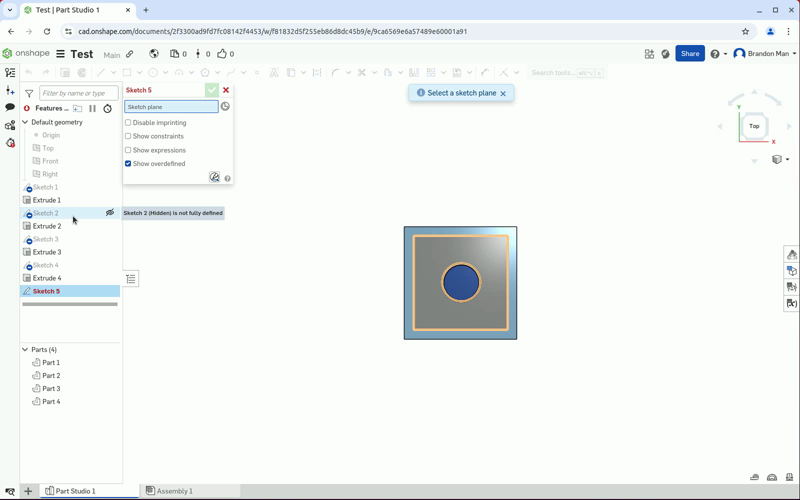
scroll(3)
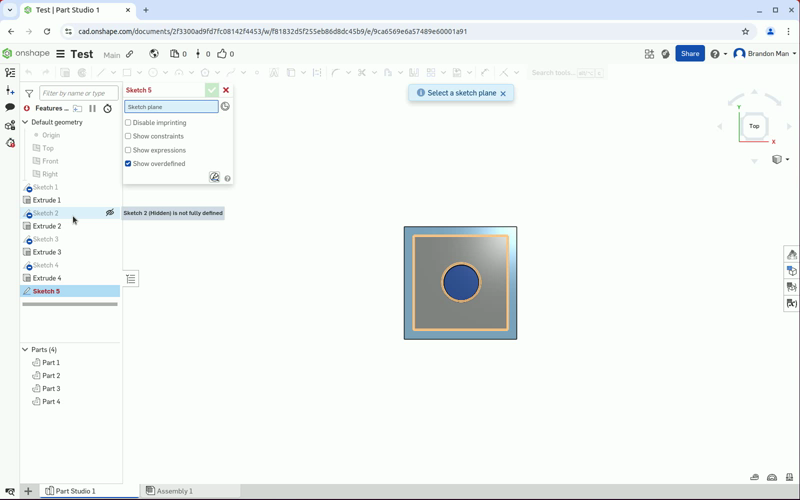
mouse_move(73, 150)
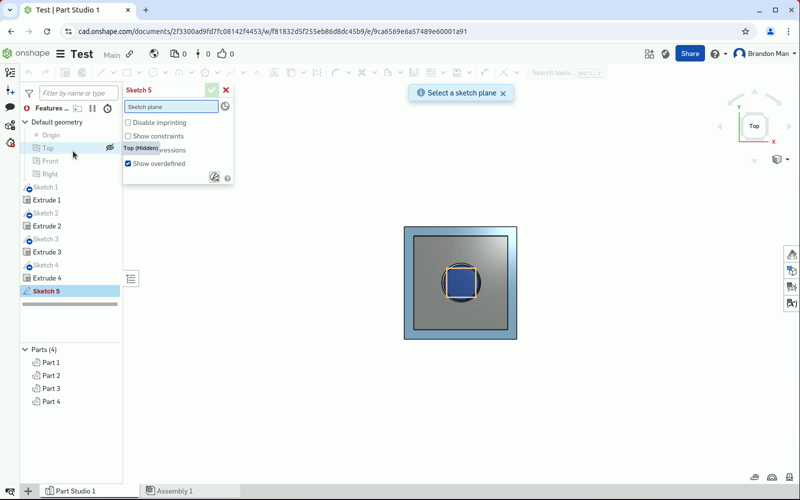
click(73, 150)
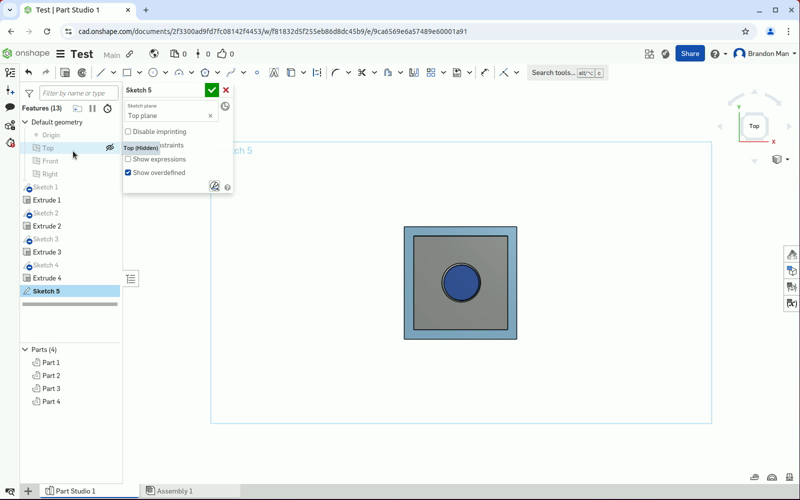
mouse_move(73, 352)
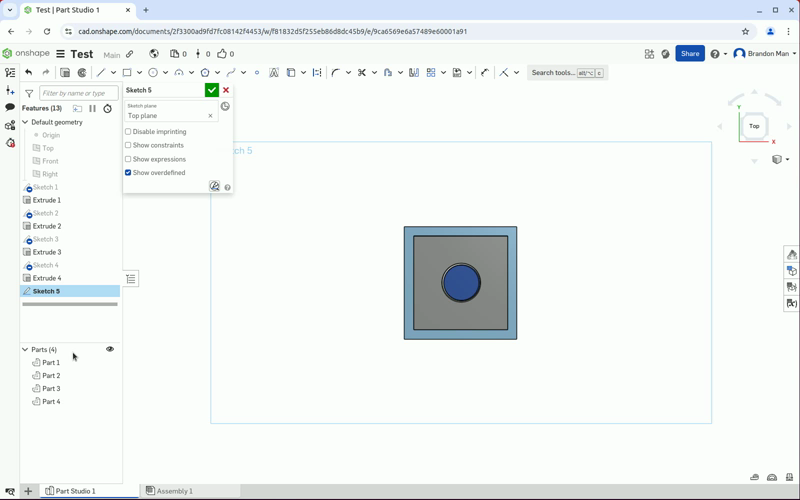
key(y)
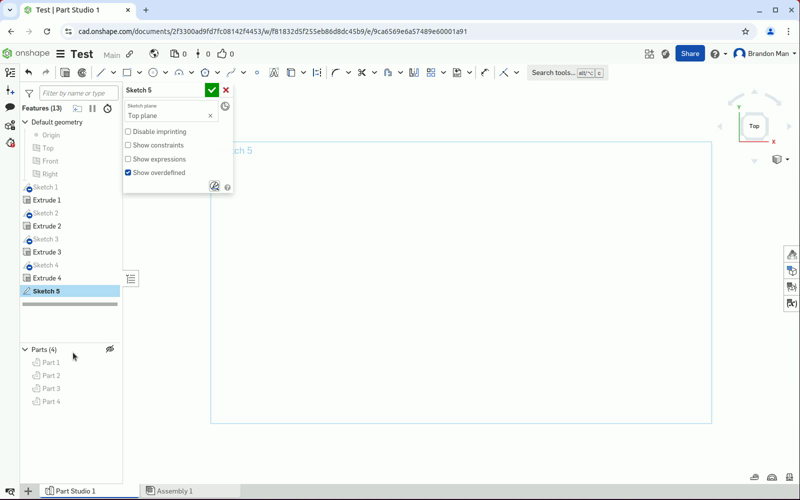
key(l)
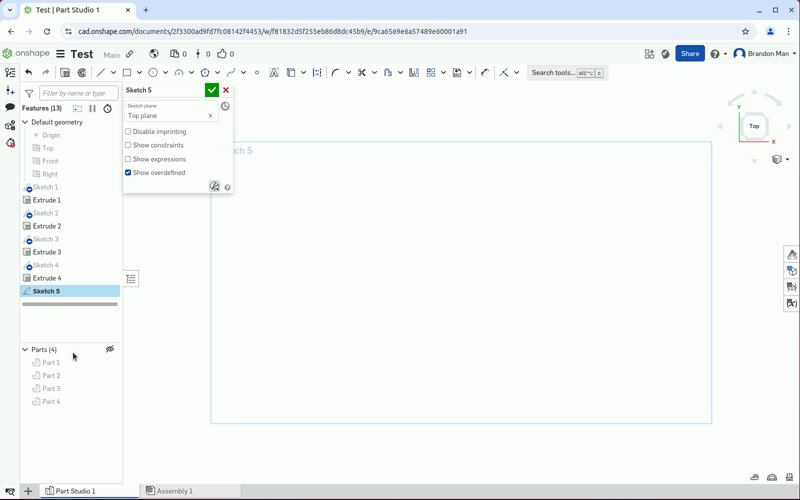
key_down(shift)
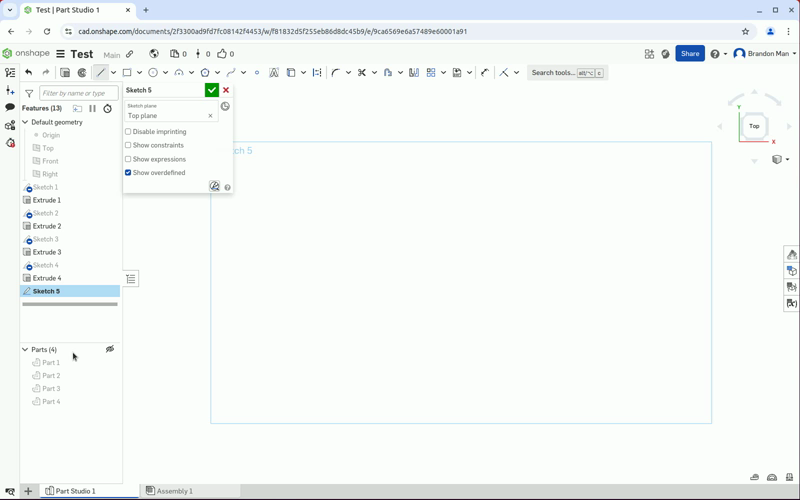
mouse_move(404, 339)
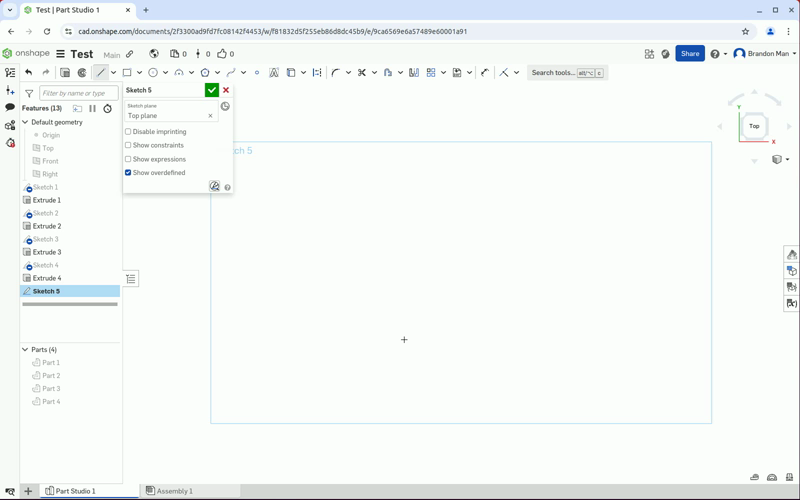
click(404, 339)
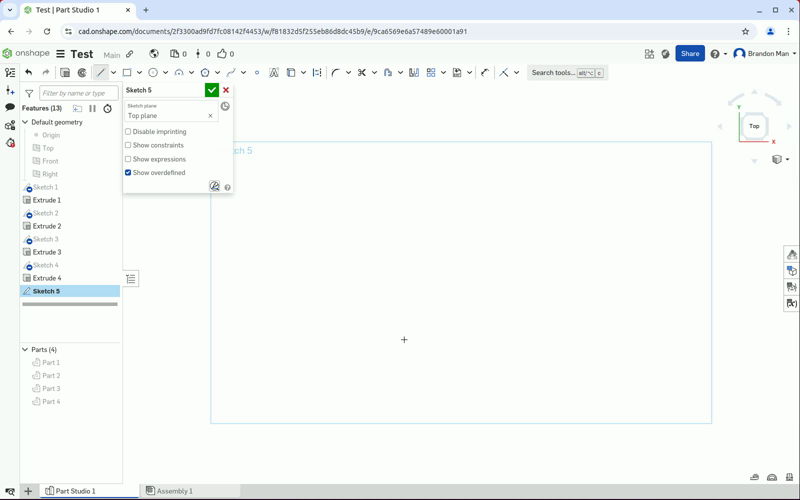
key_up(shift)
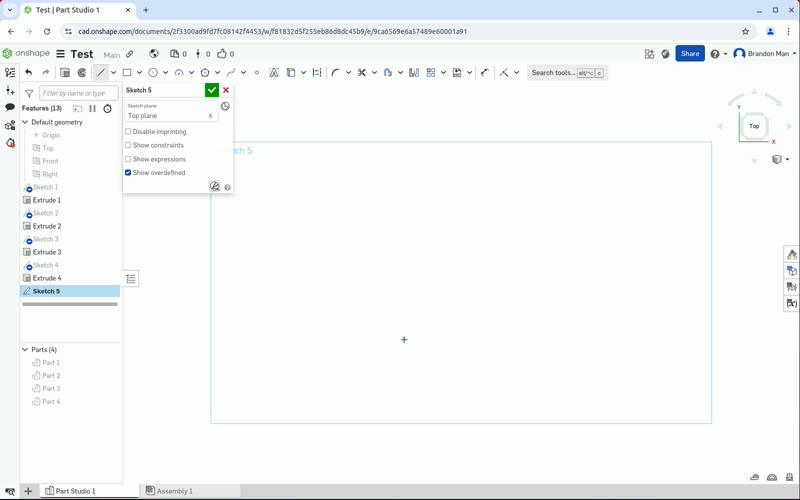
key_down(shift)
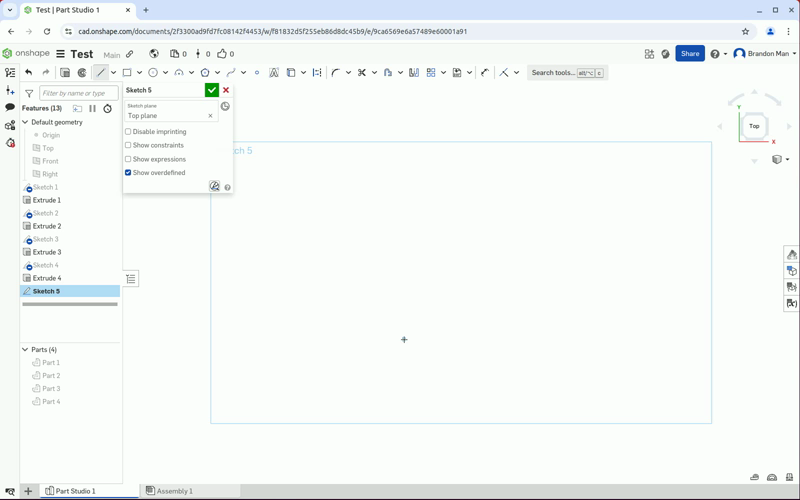
mouse_move(516, 339)
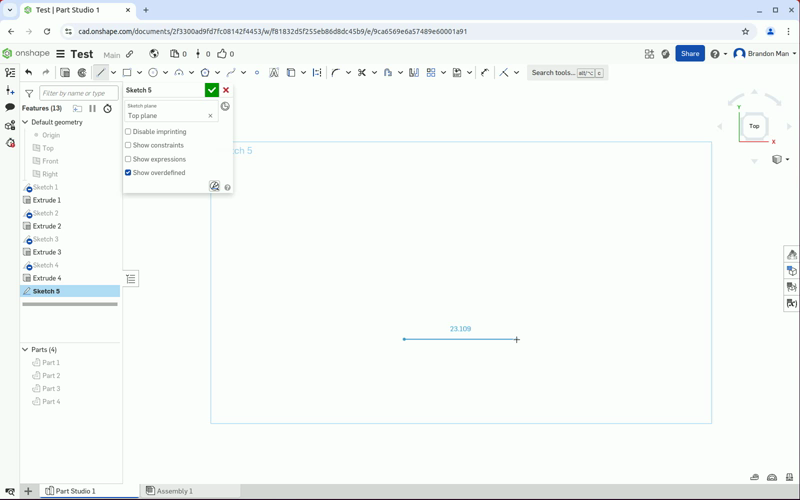
click(516, 339)
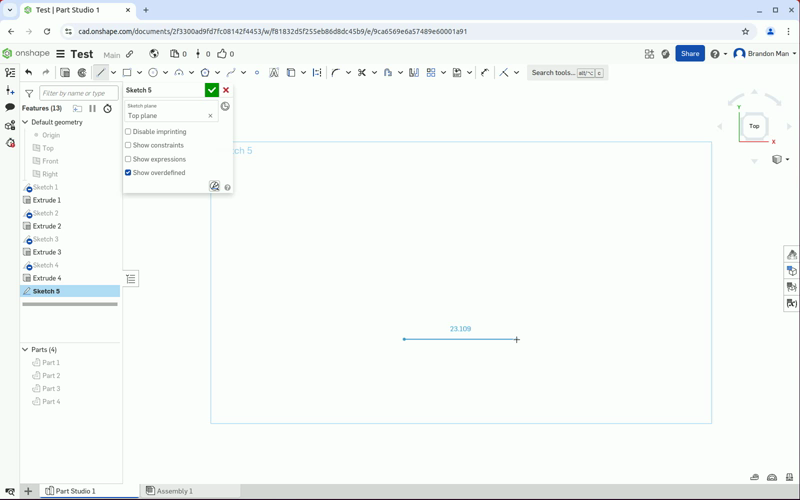
key_up(shift)
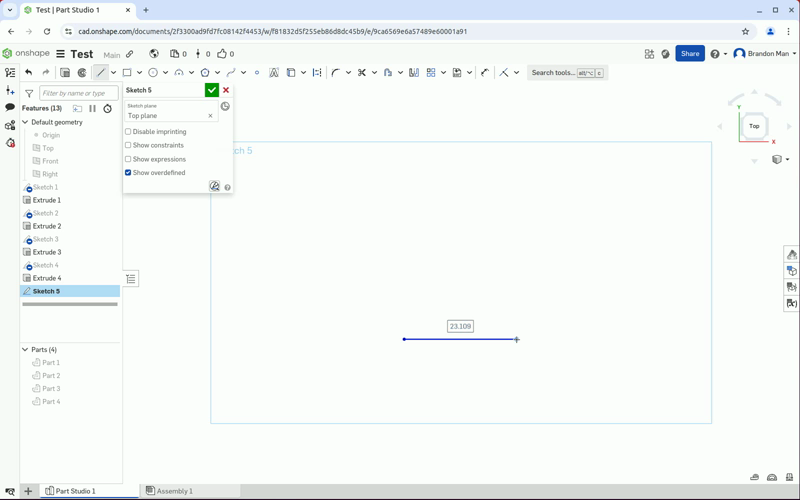
key_down(shift)
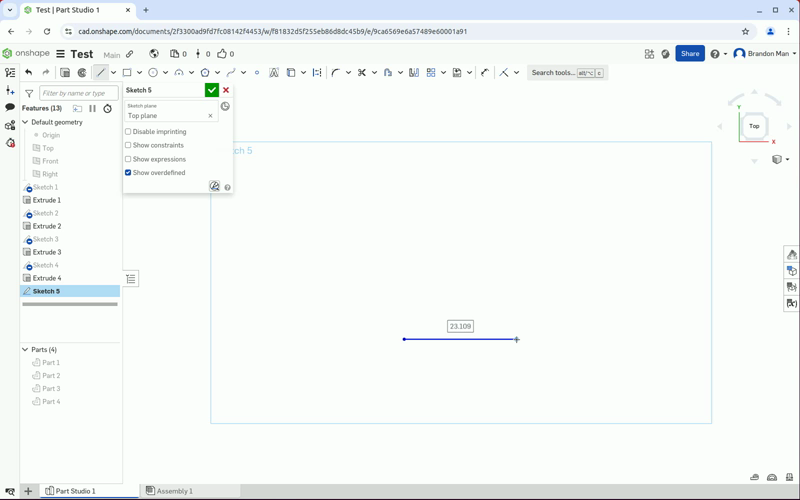
mouse_move(516, 226)
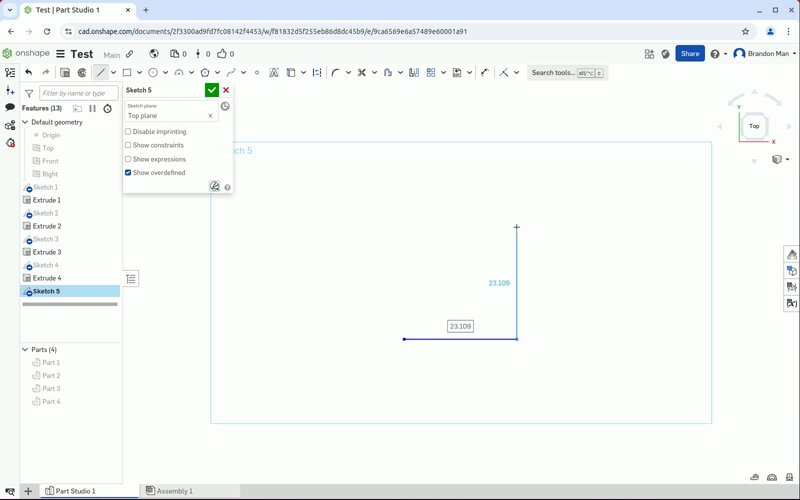
click(516, 226)
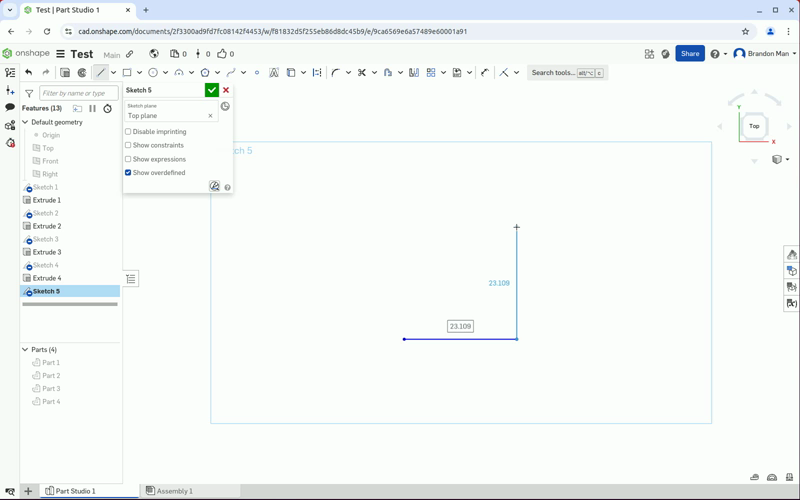
key_up(shift)
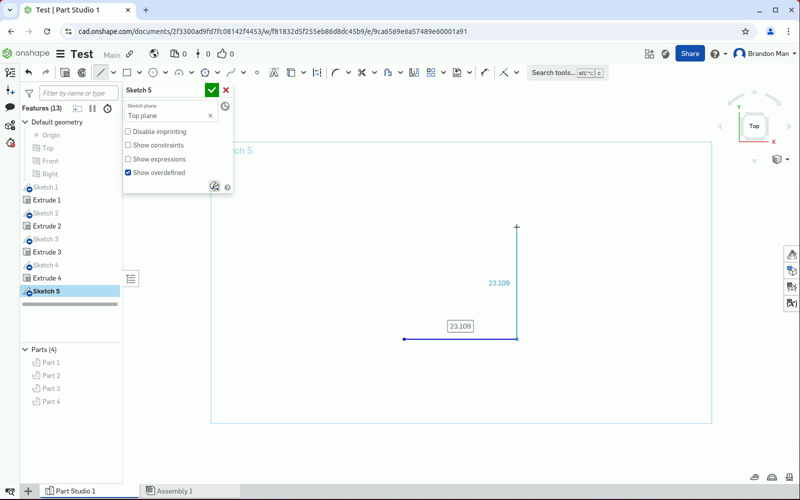
key_down(shift)
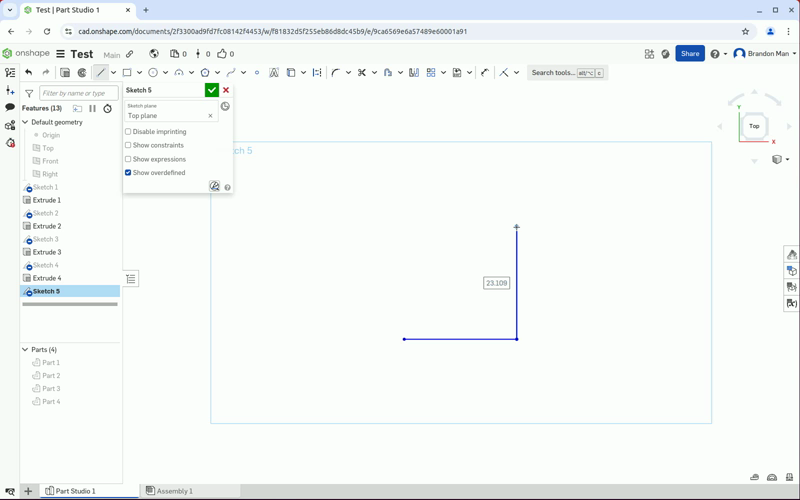
mouse_move(404, 226)
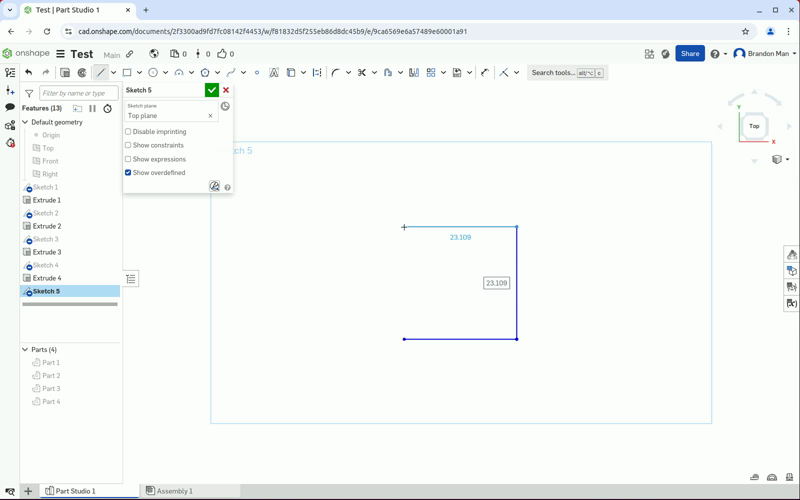
click(404, 226)
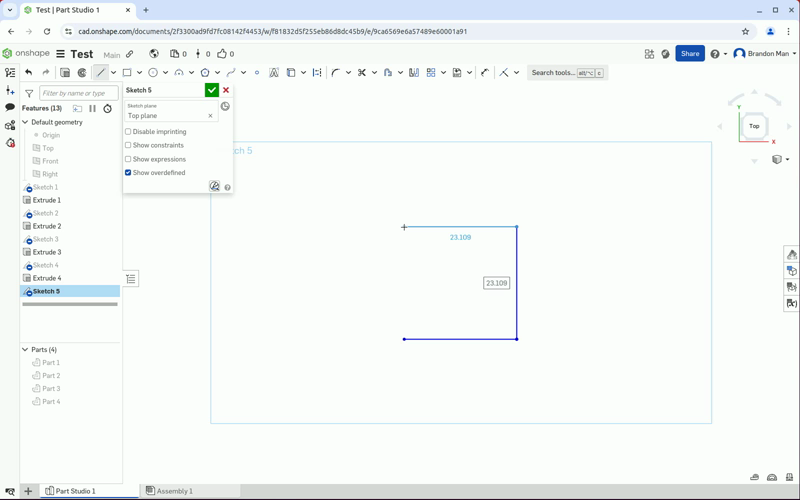
key_up(shift)
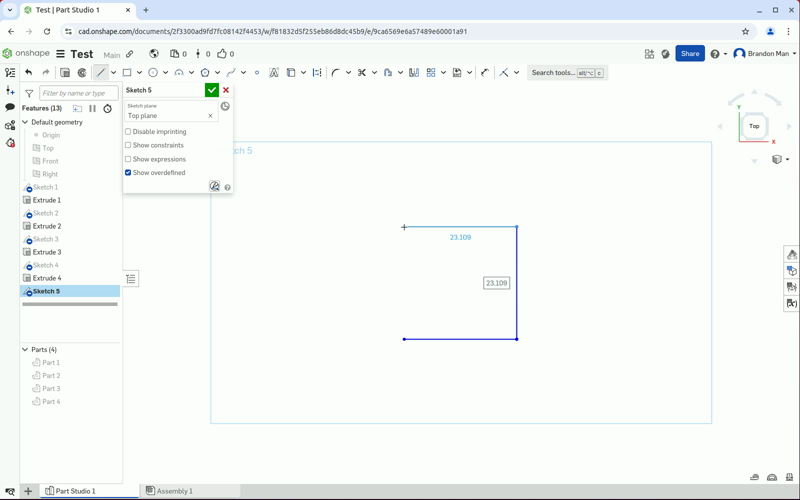
key_down(shift)
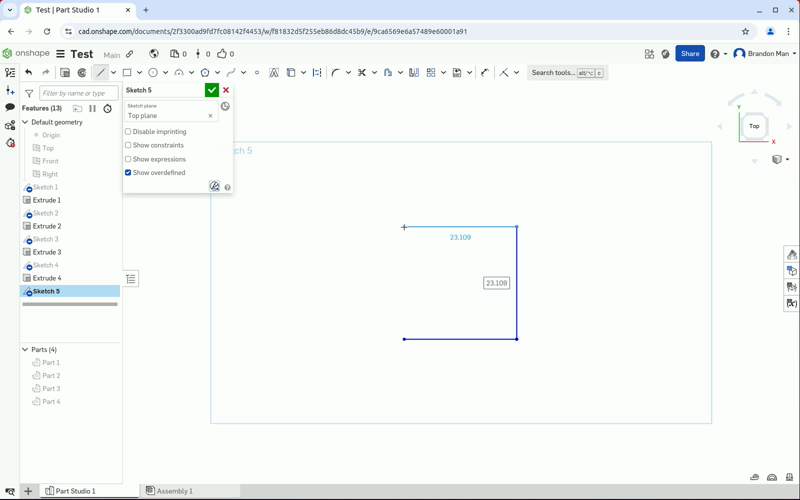
mouse_move(404, 339)
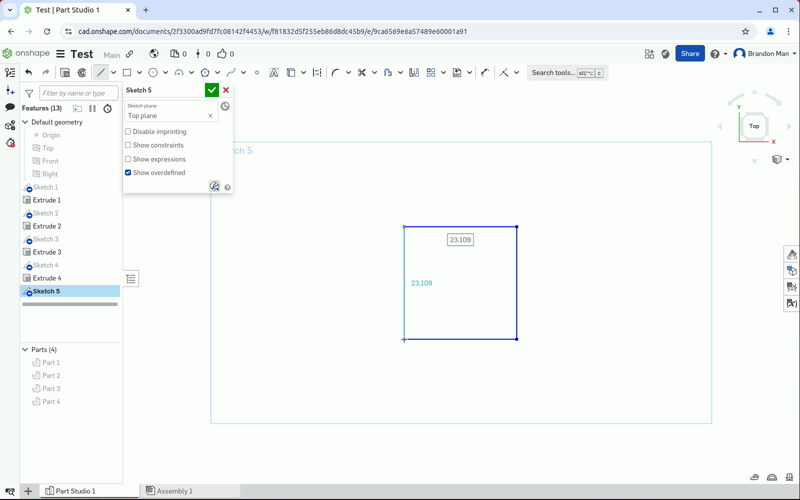
key_up(shift)
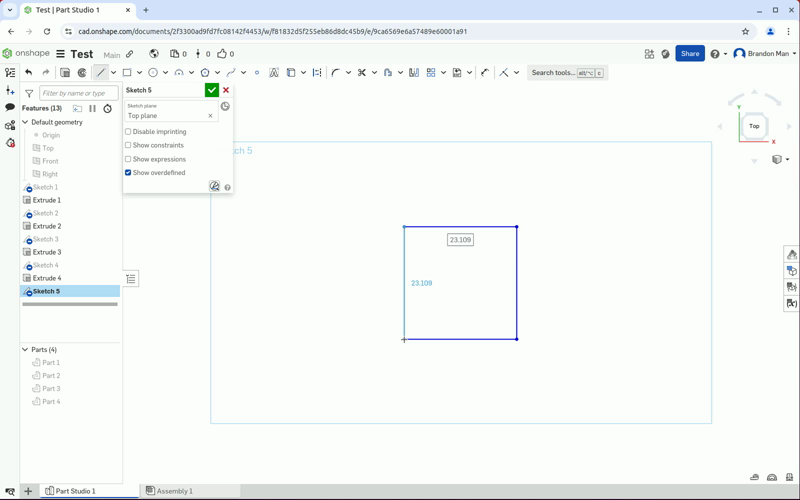
click(404, 339)
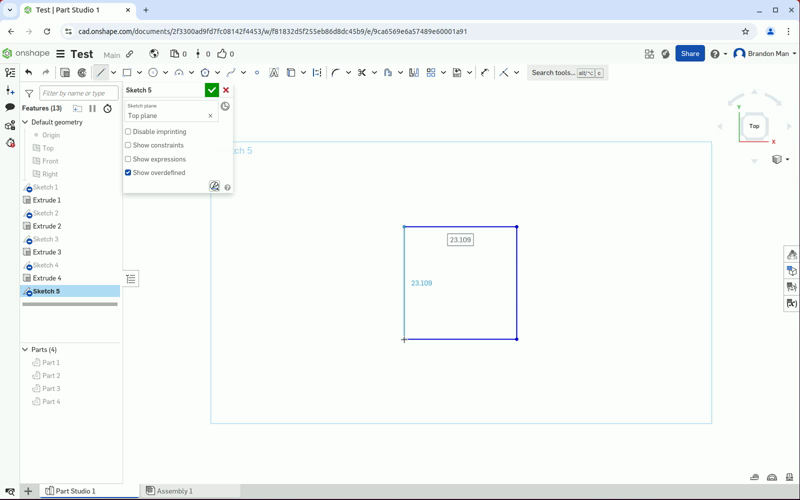
key(esc)
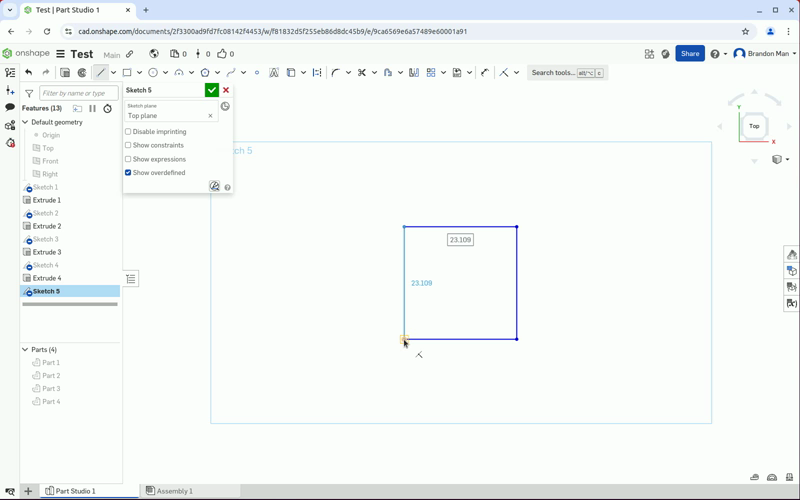
key(l)
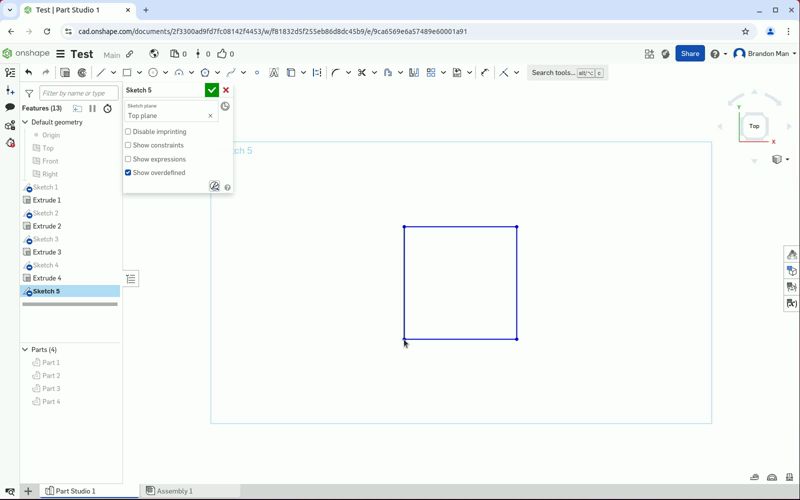
key_down(shift)
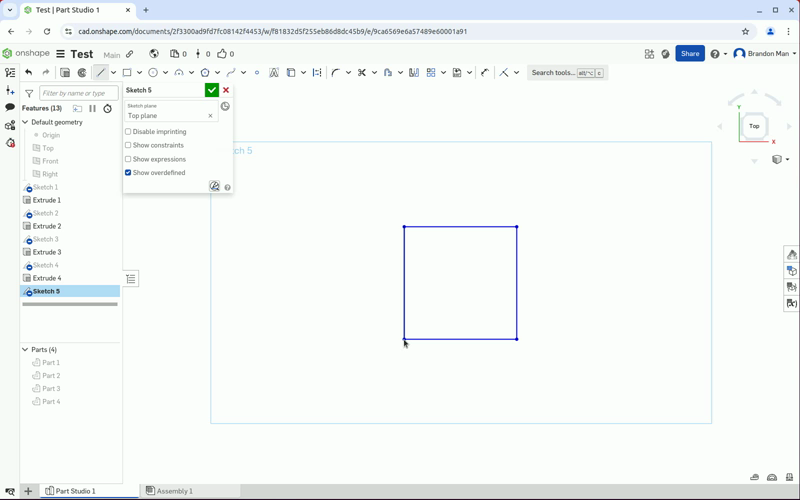
mouse_move(413, 329)
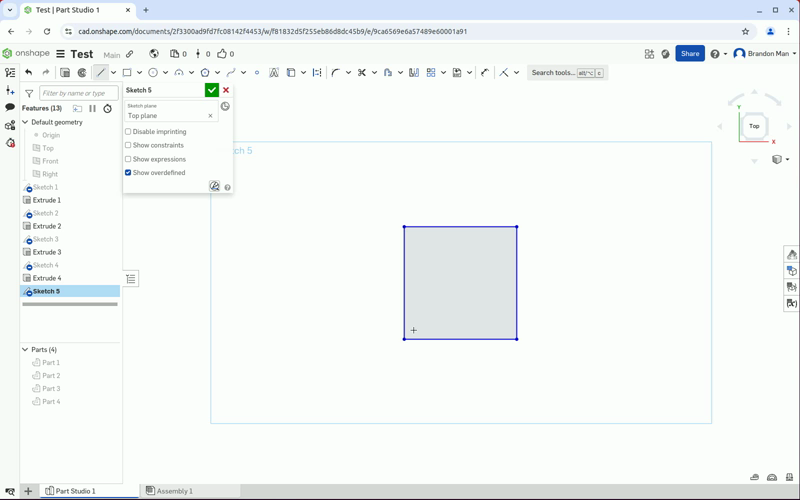
click(413, 329)
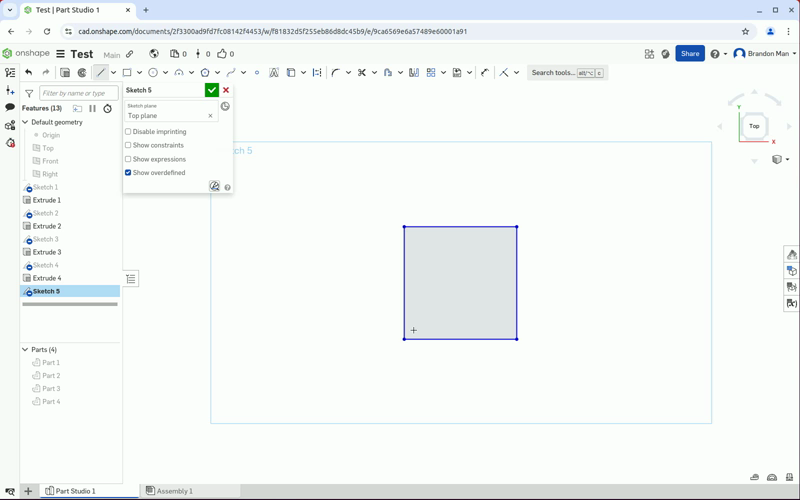
key_up(shift)
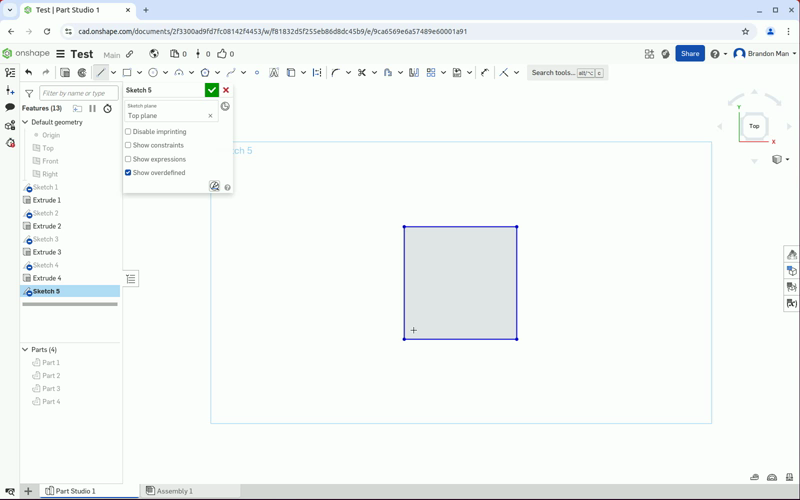
key_down(shift)
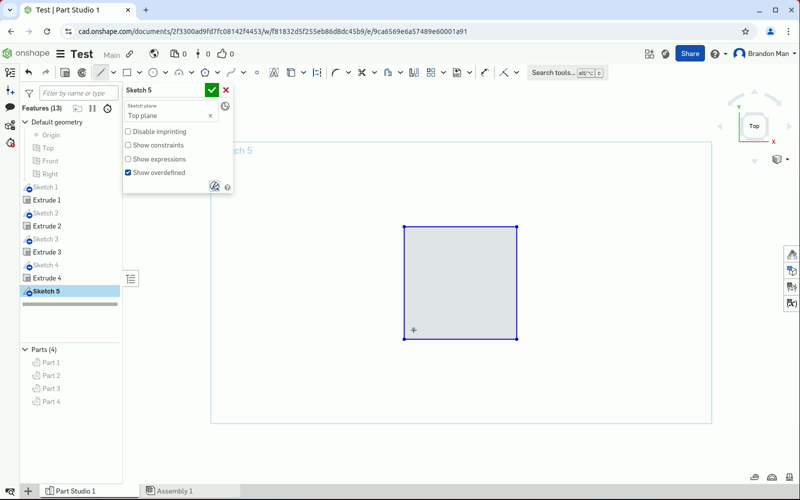
mouse_move(507, 329)
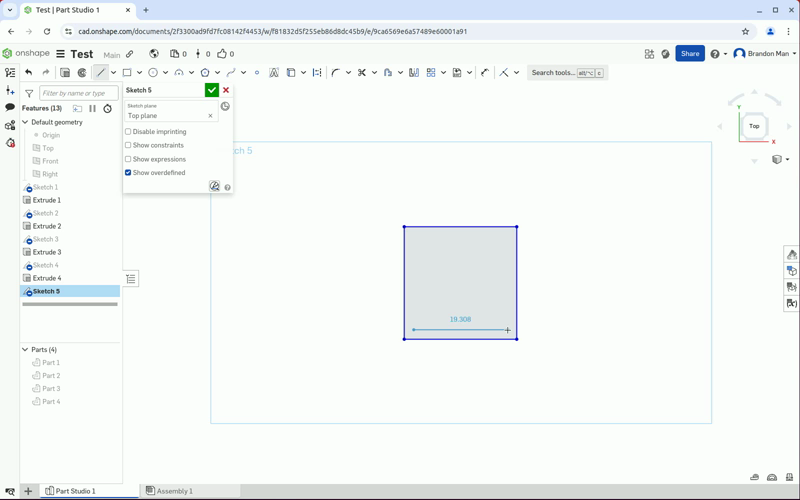
click(507, 329)
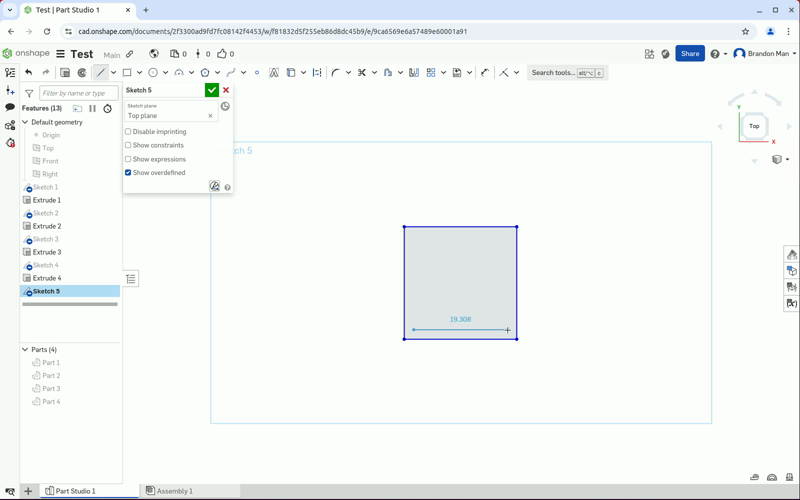
key_up(shift)
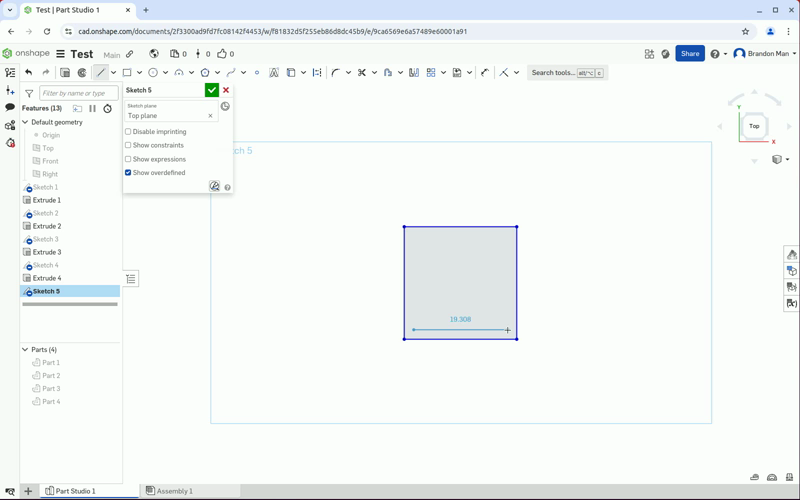
key_down(shift)
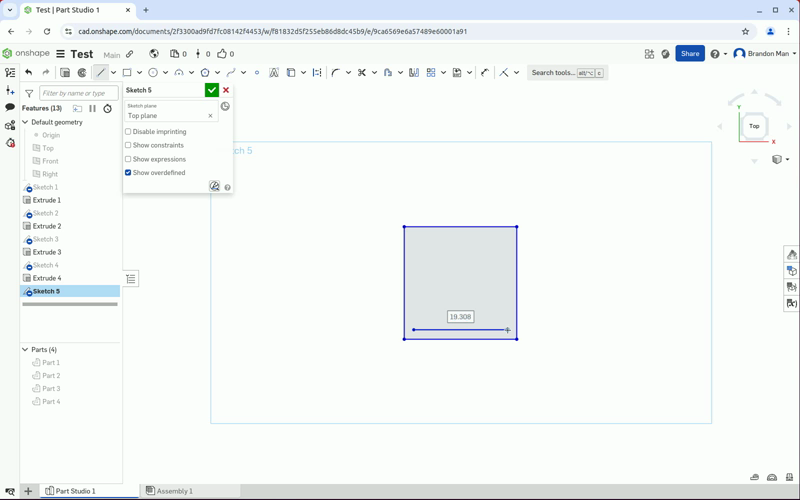
mouse_move(507, 236)
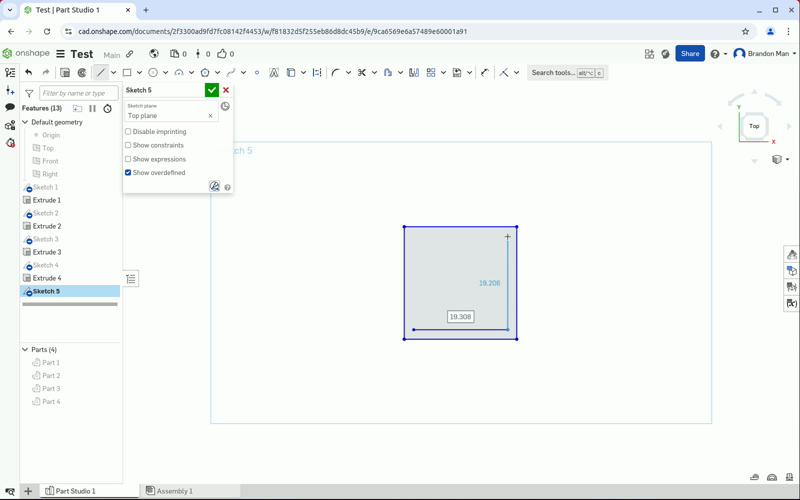
click(507, 236)
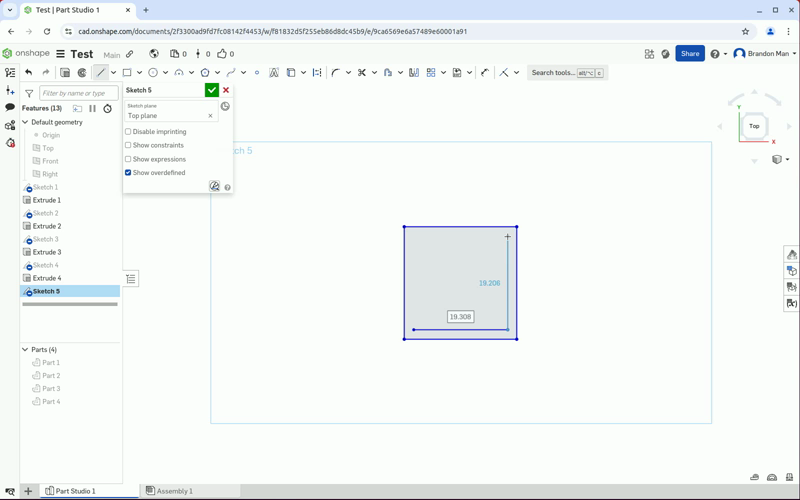
key_up(shift)
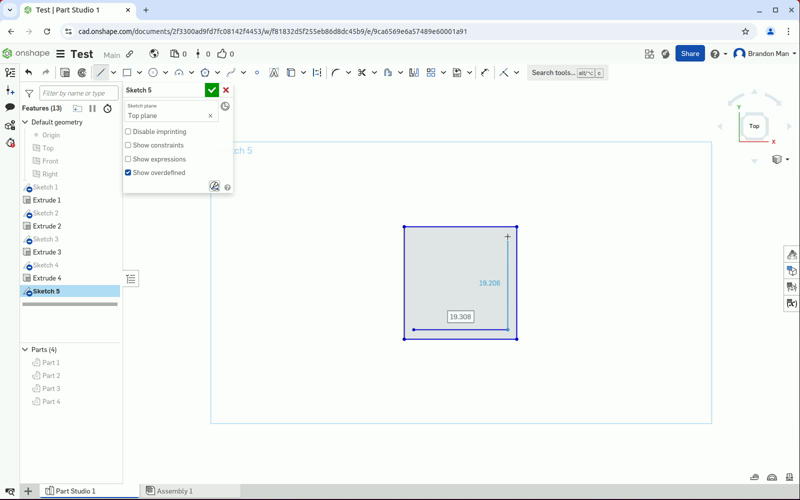
key_down(shift)
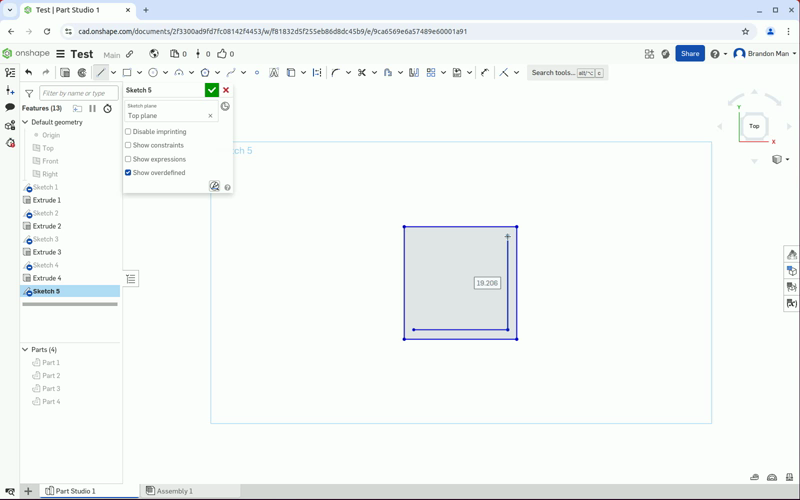
mouse_move(413, 236)
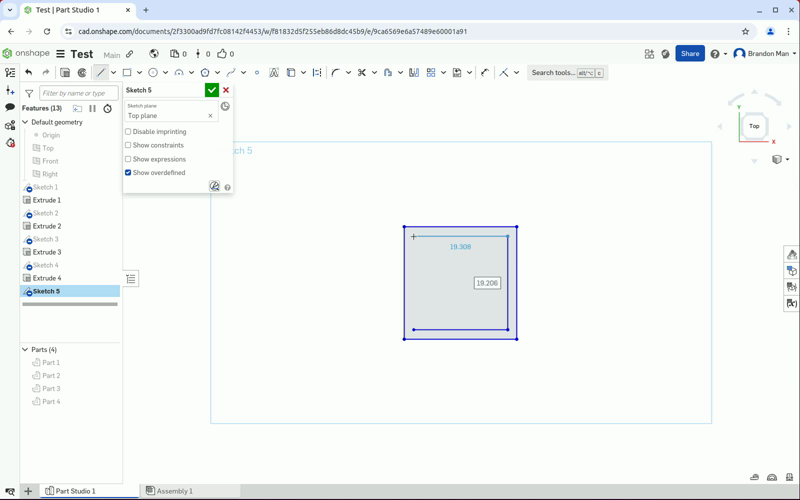
click(413, 236)
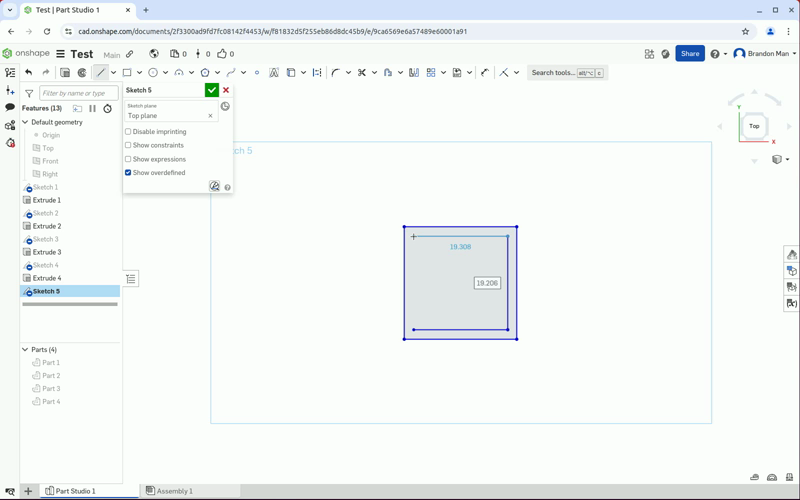
key_up(shift)
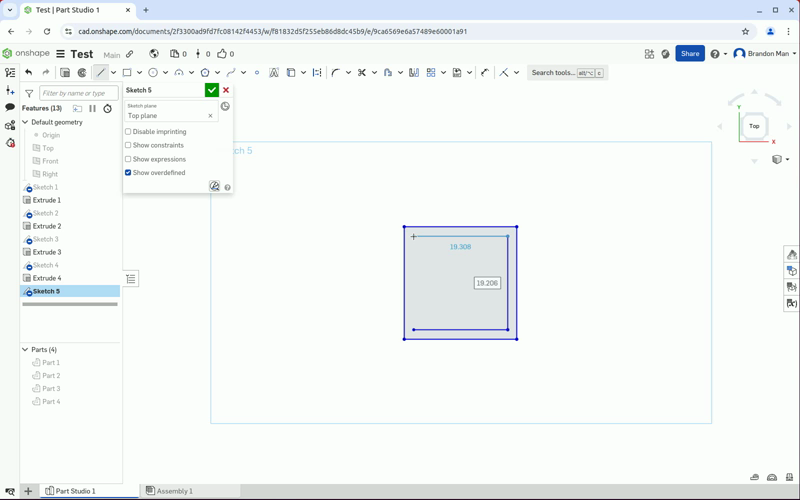
key_down(shift)
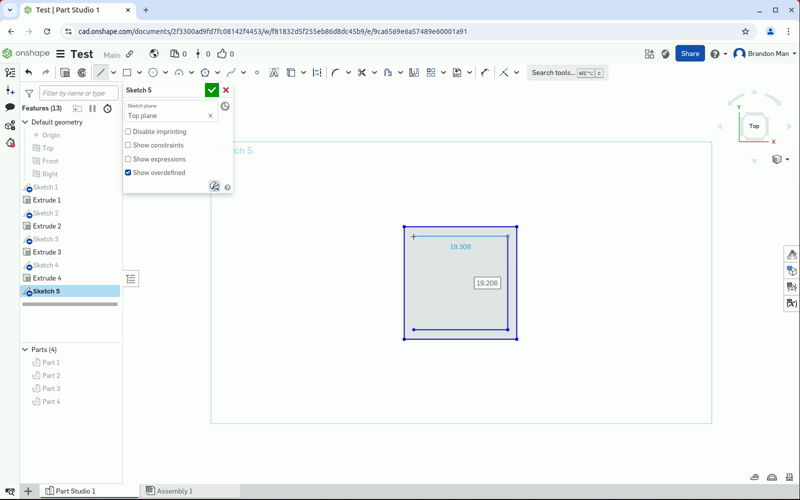
mouse_move(413, 329)
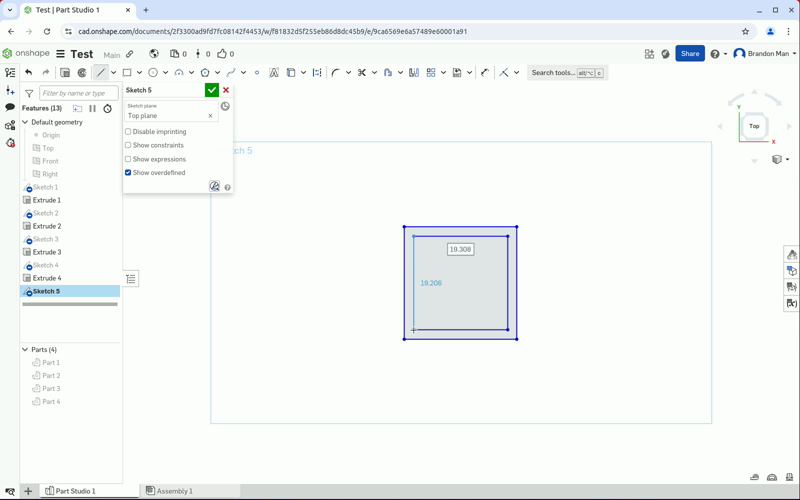
key_up(shift)
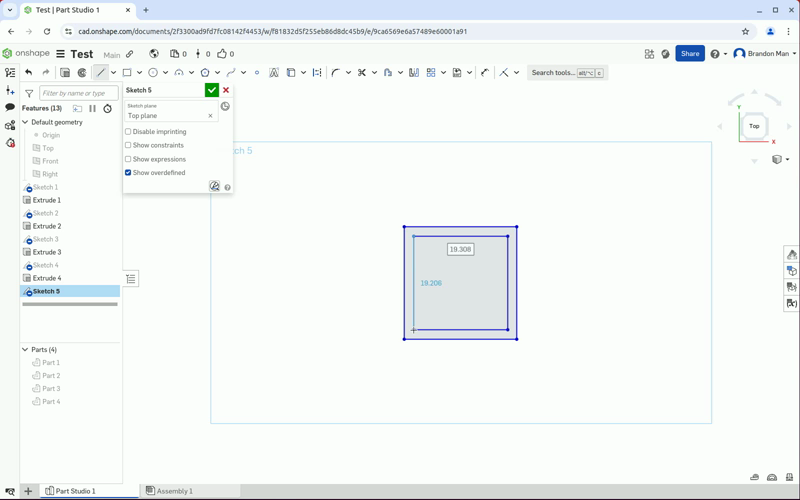
click(413, 329)
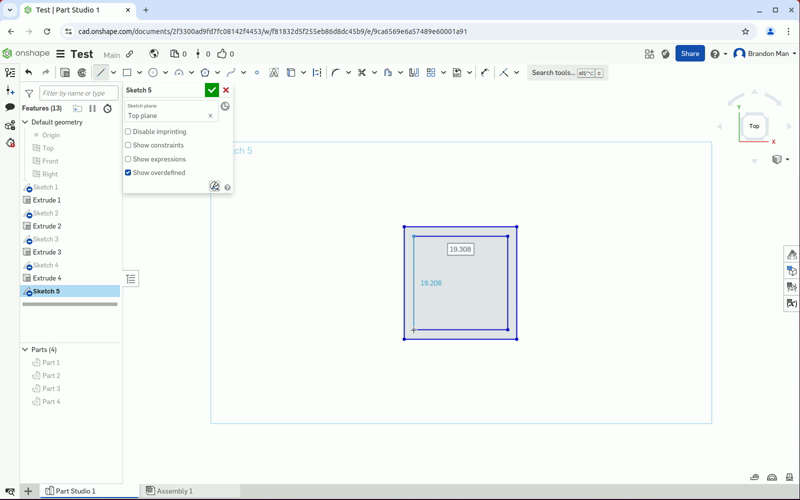
key(esc)
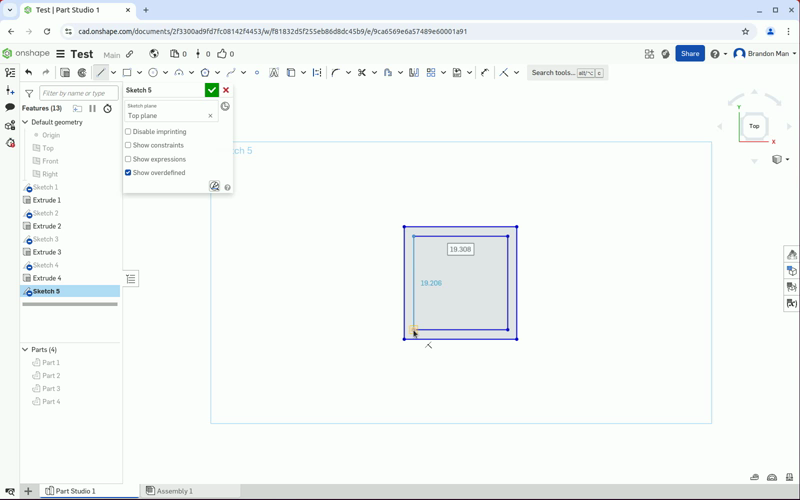
mouse_move(407, 272)
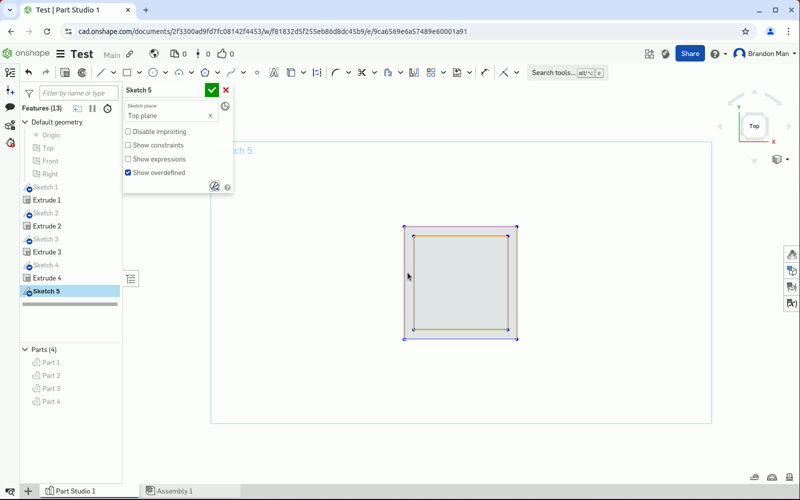
click(407, 272)
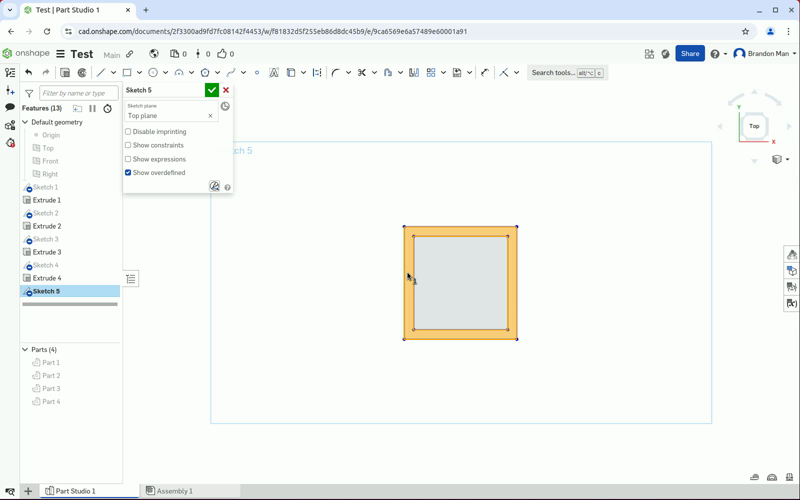
mouse_move(73, 352)
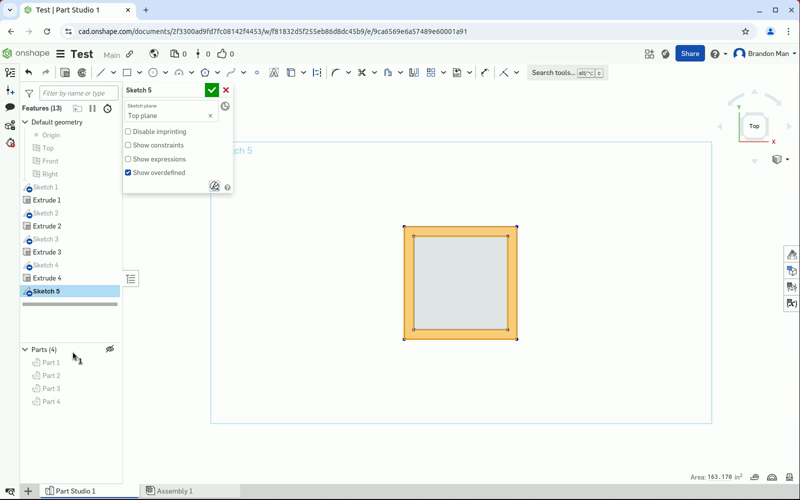
key(shift+y)
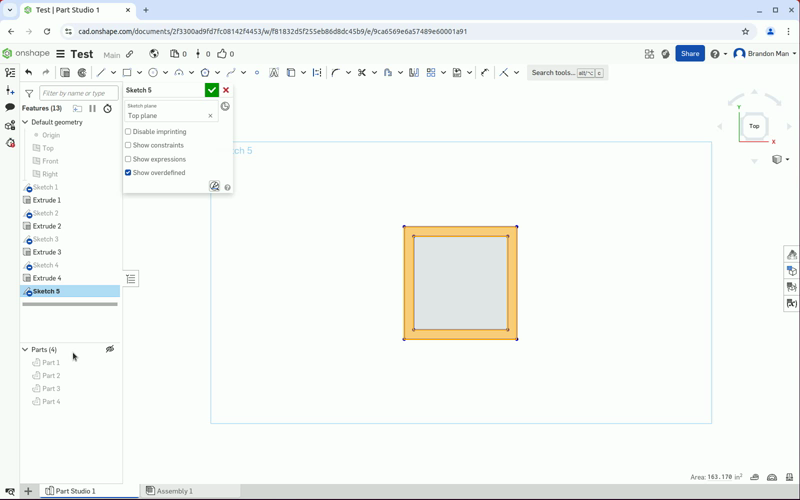
key(shift+e)
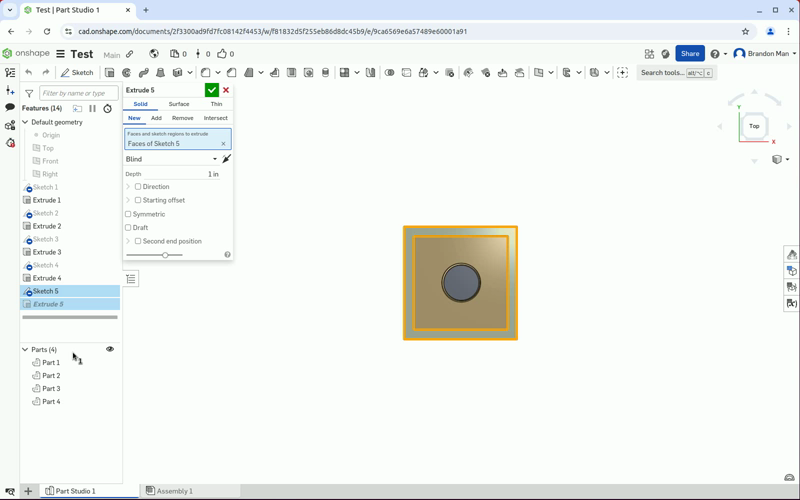
mouse_move(143, 106)
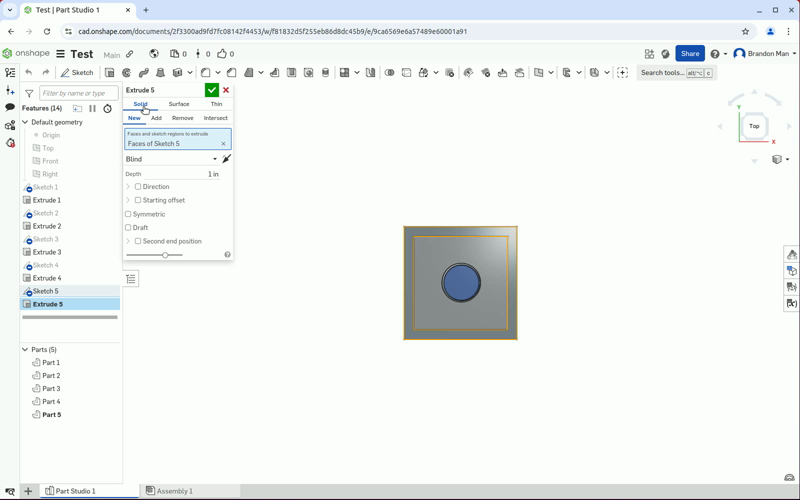
click(143, 106)
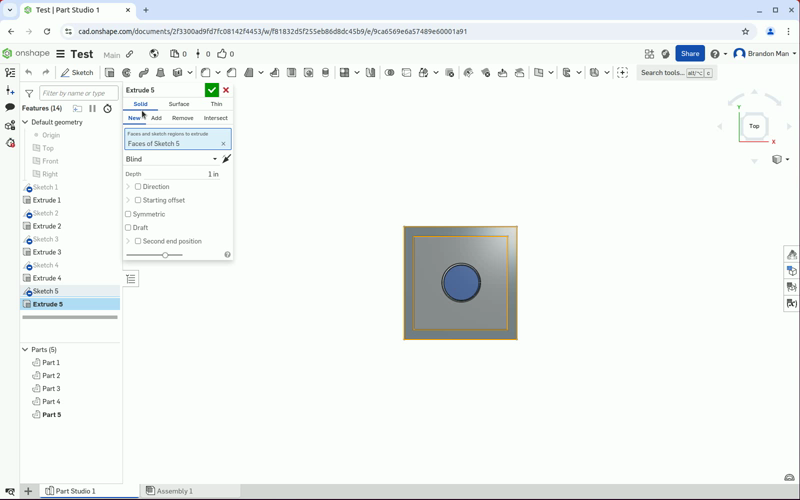
mouse_move(137, 120)
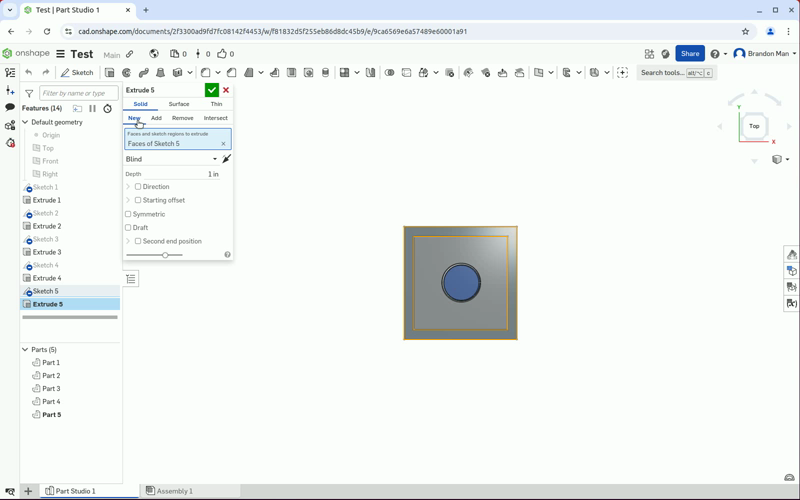
click(137, 120)
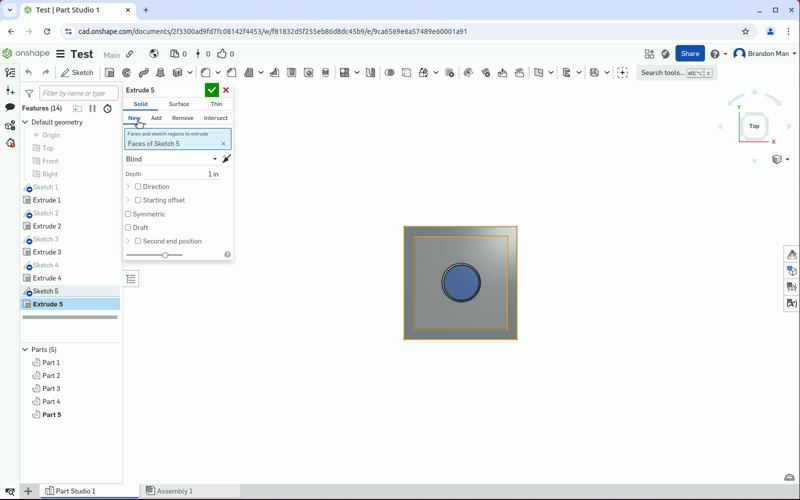
key(tab, 4)
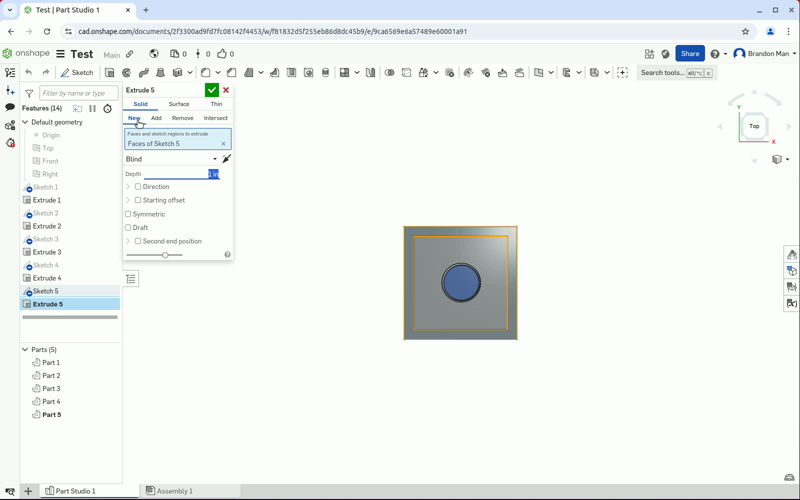
text(23.108)
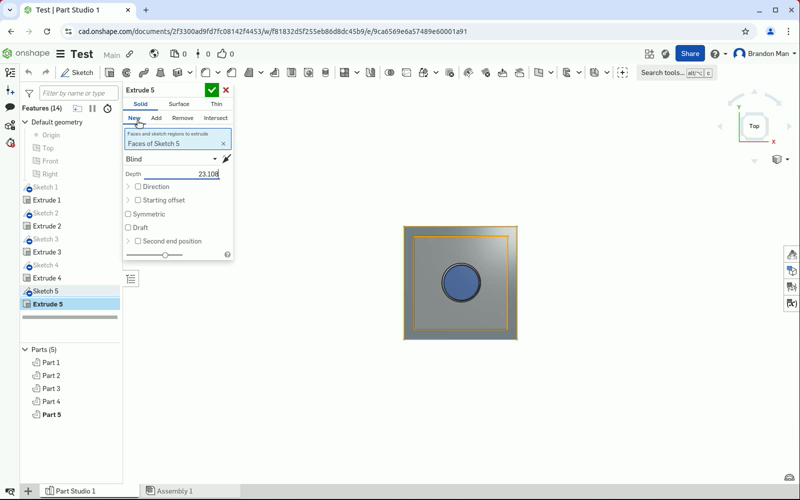
key(enter)
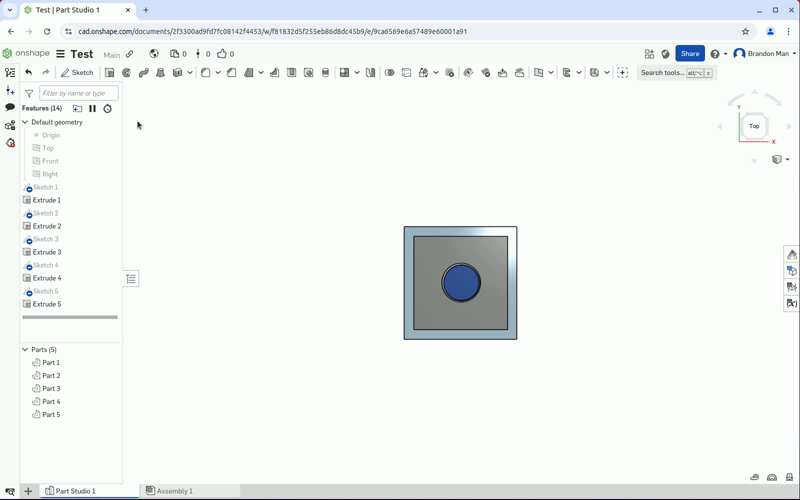
key(shift+h)
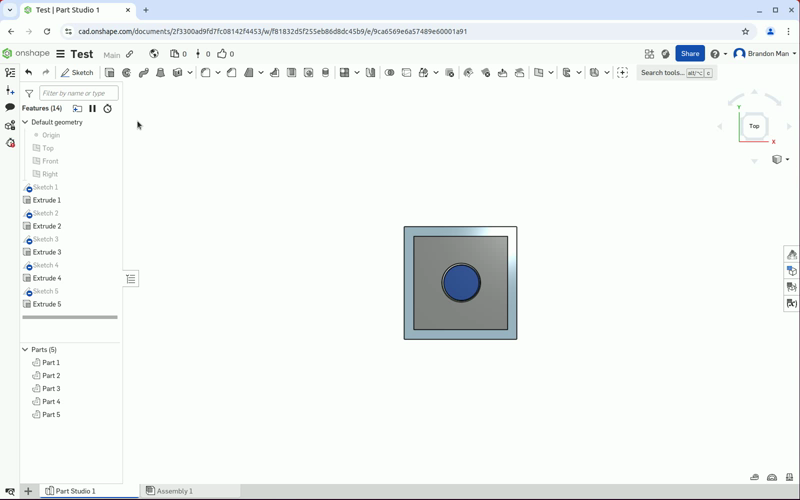
key(shift+h)
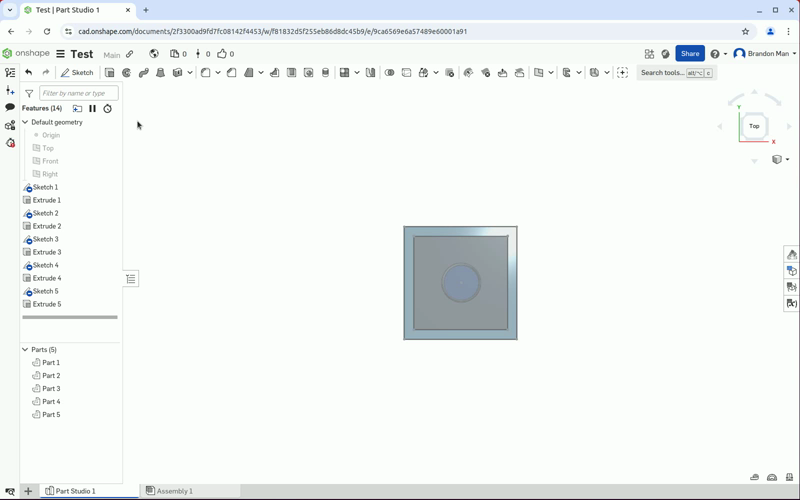
key(shift+7)
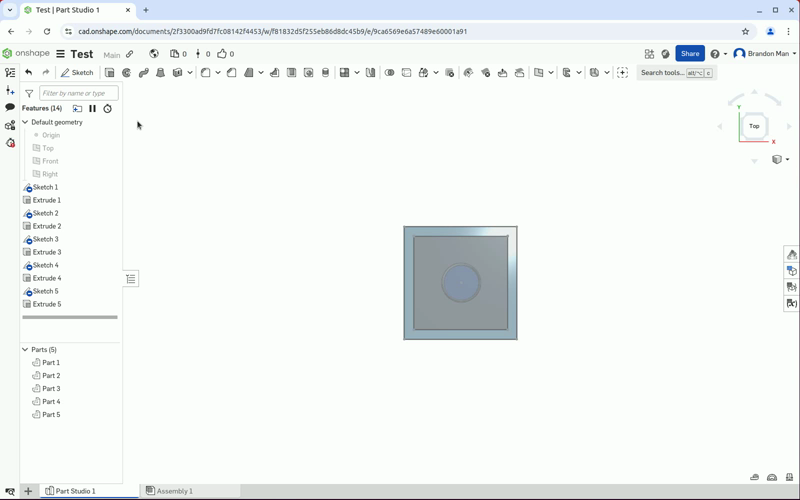
key(up, 3)
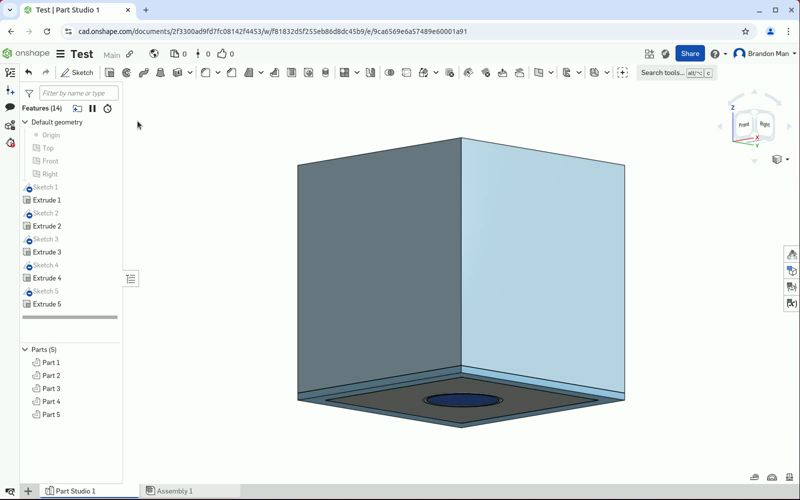
key(left, 3)
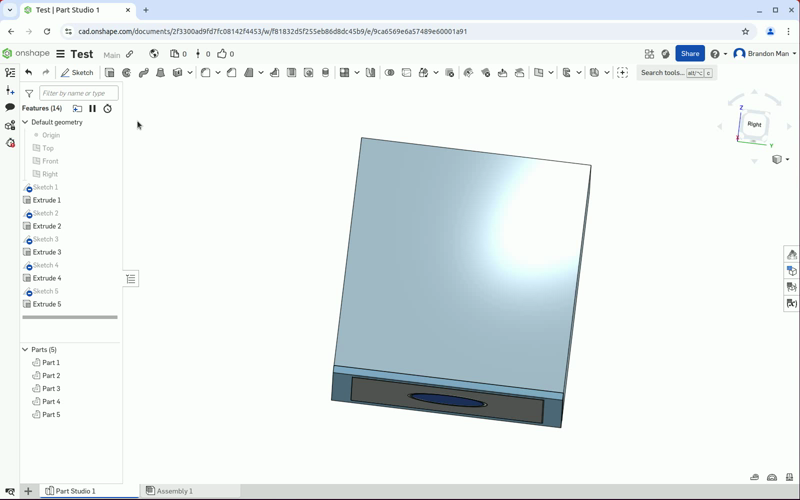
key(right, 3)
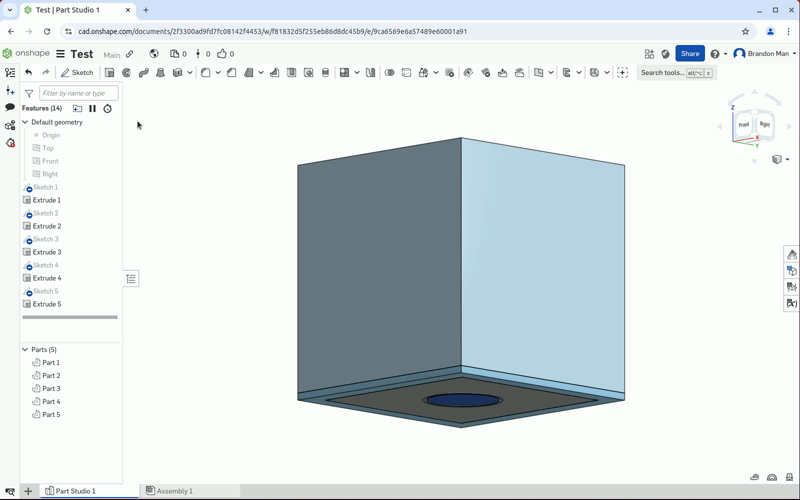
key(down, 3)
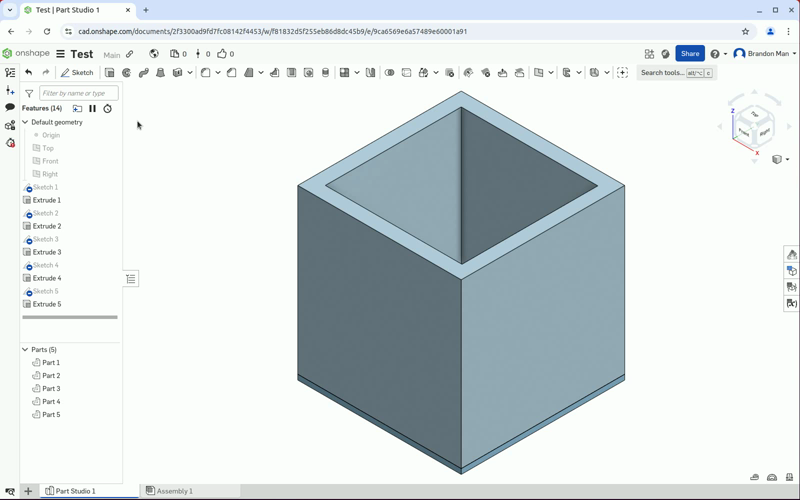
mouse_move(73, 189)
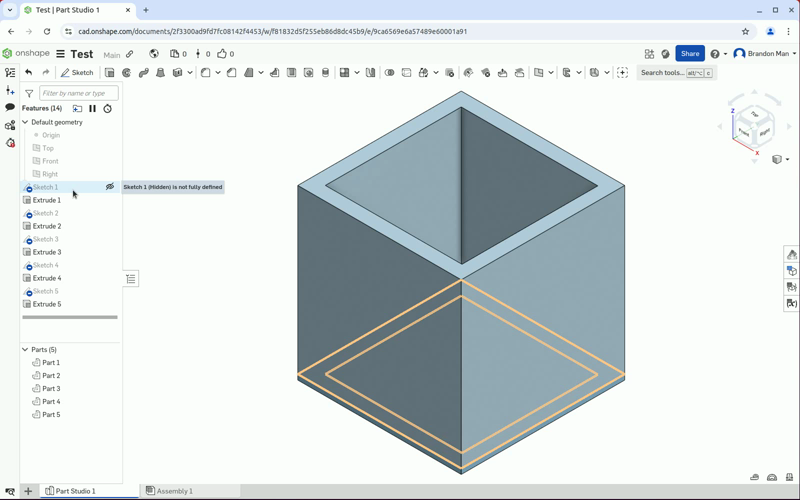
click(73, 189)